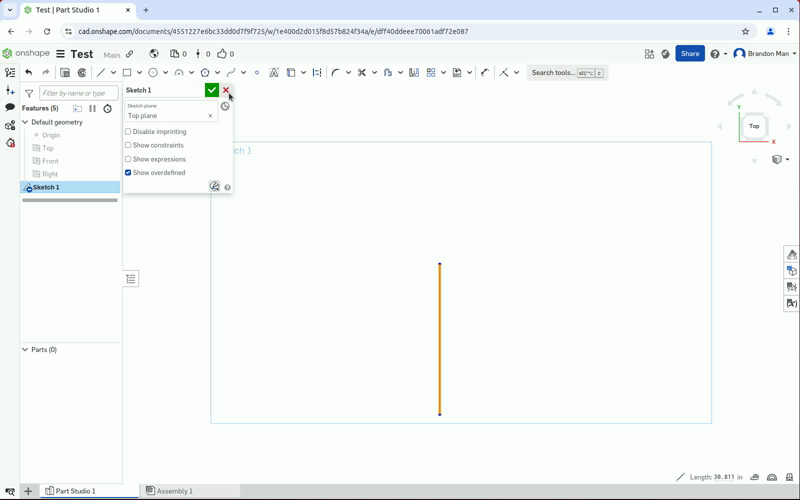
key(shift+h)
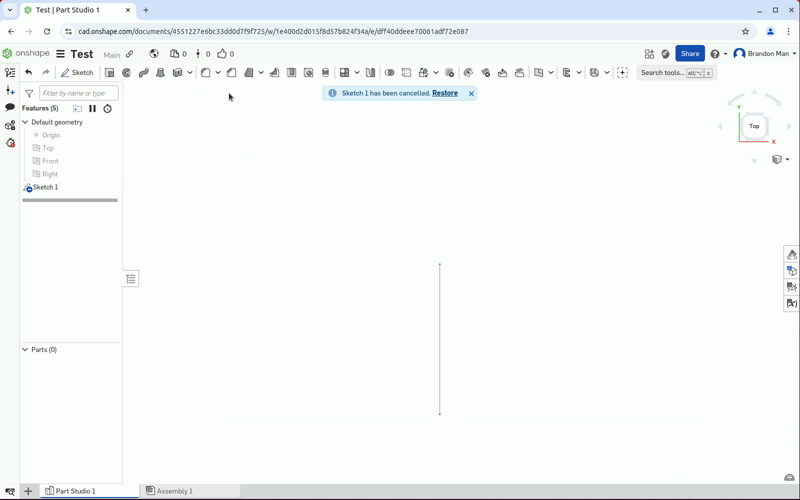
key(shift+s)
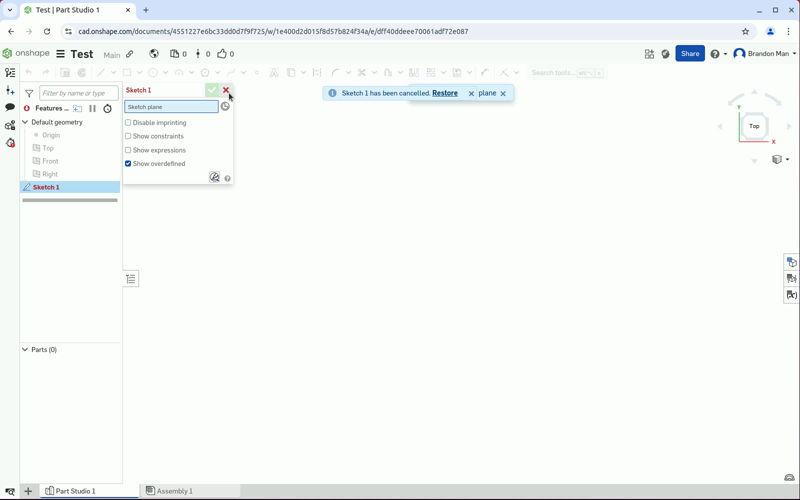
mouse_move(73, 150)
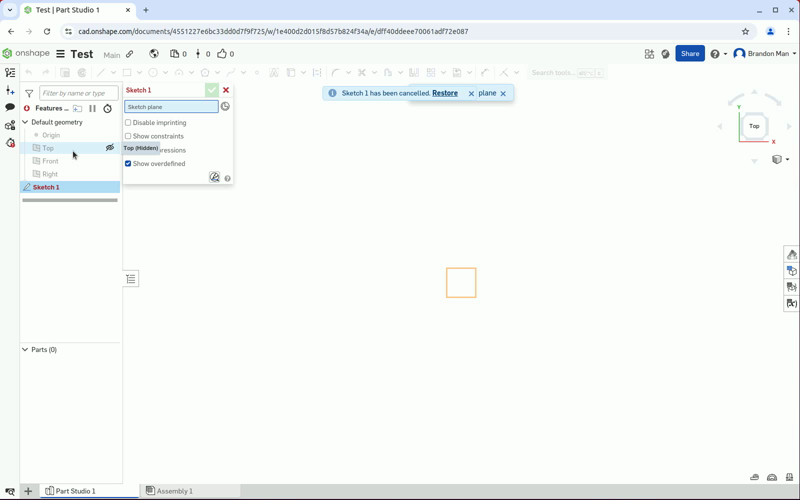
click(73, 150)
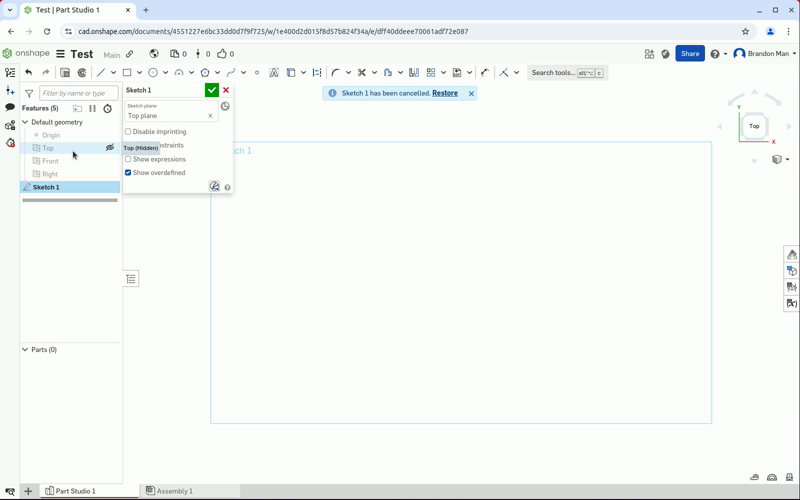
mouse_move(73, 352)
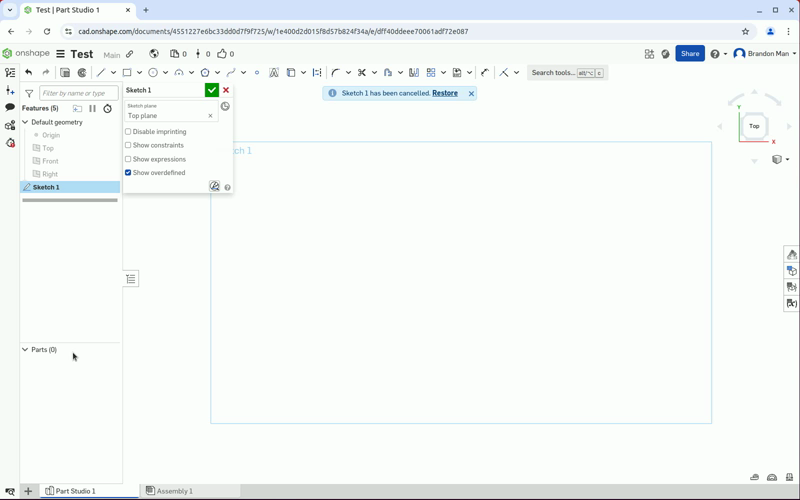
key(y)
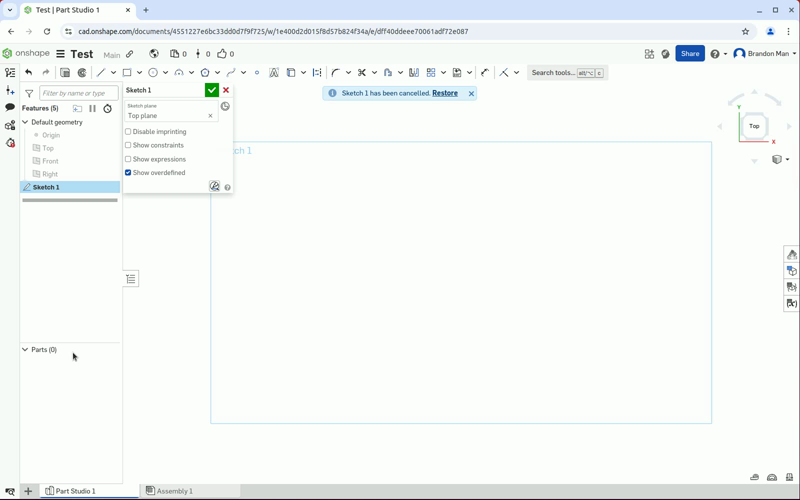
key(l)
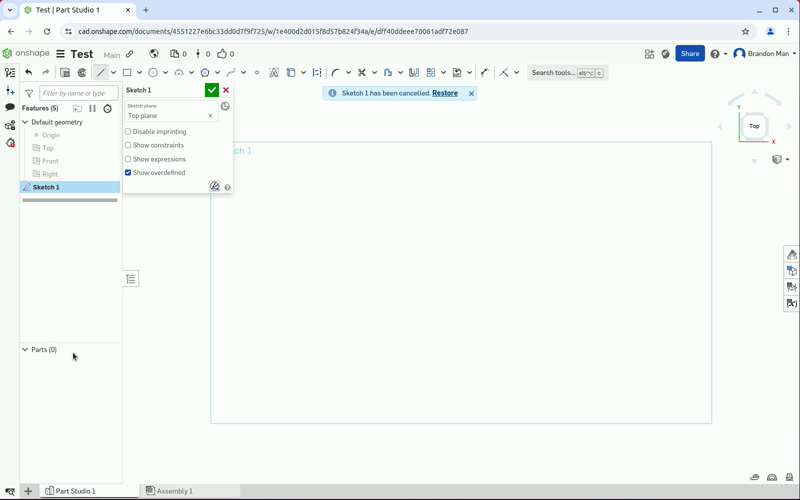
key_down(shift)
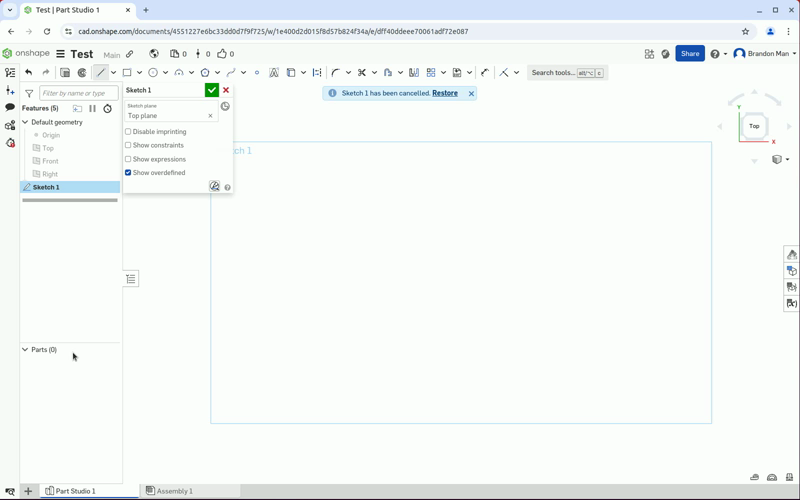
mouse_move(349, 341)
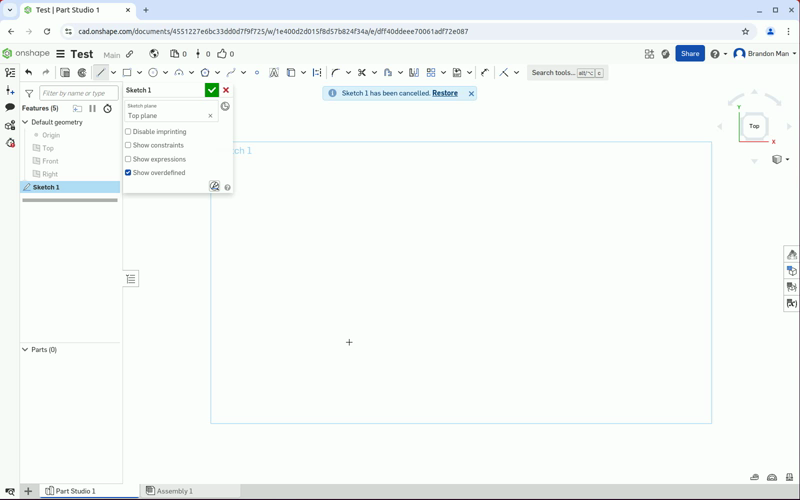
click(349, 341)
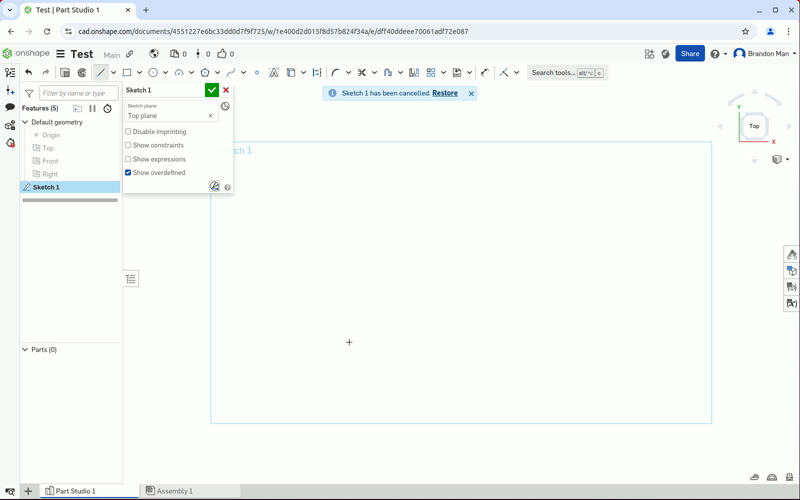
key_up(shift)
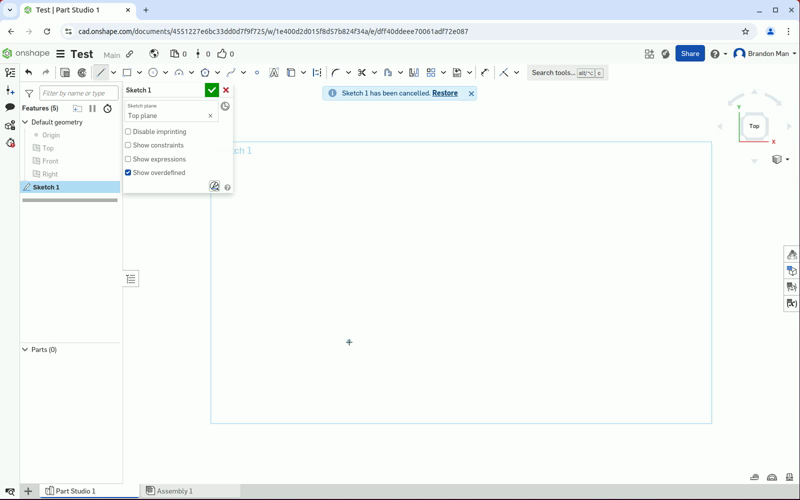
key_down(shift)
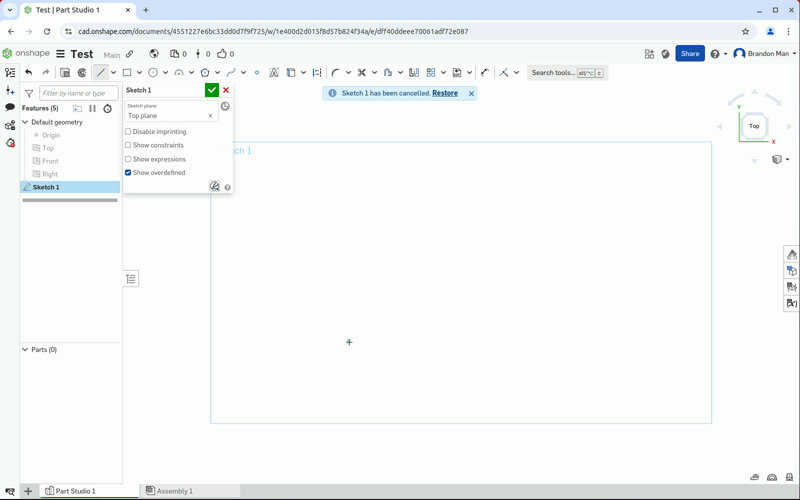
mouse_move(570, 341)
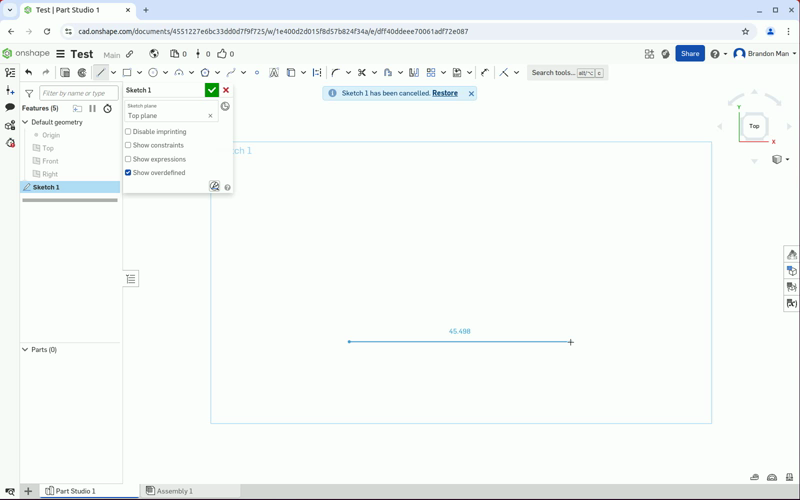
click(570, 341)
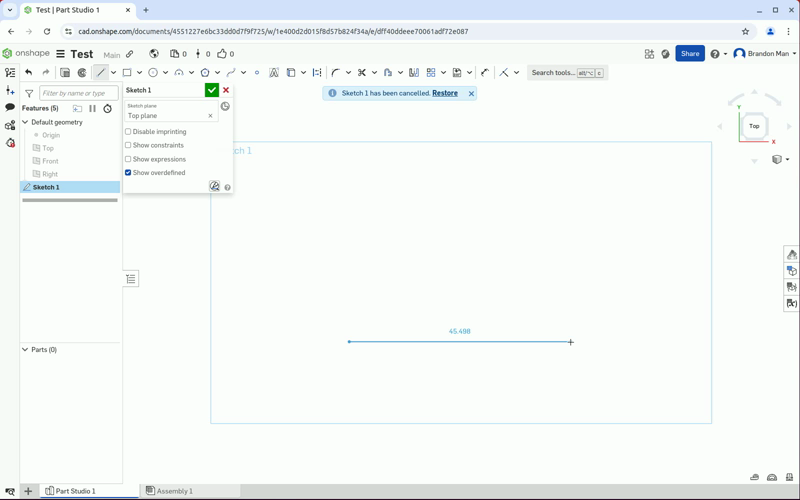
key_up(shift)
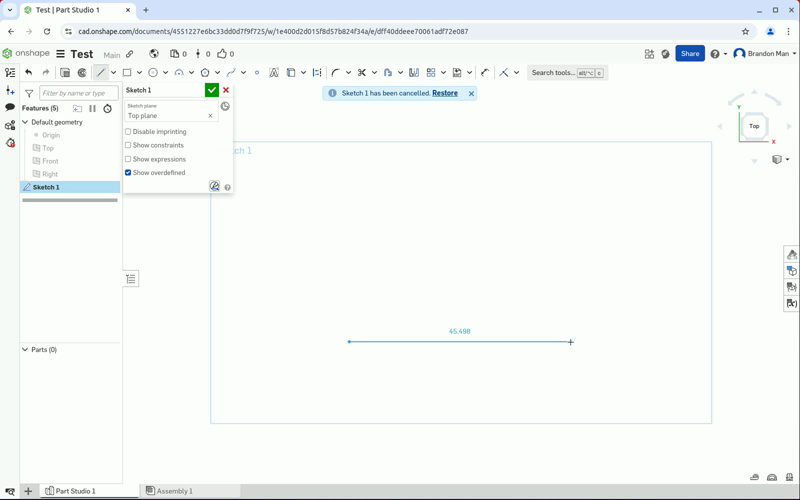
key_down(shift)
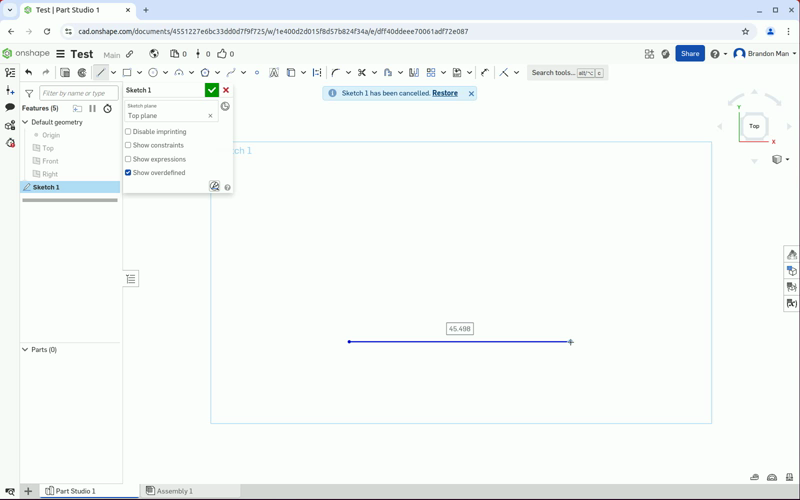
mouse_move(570, 225)
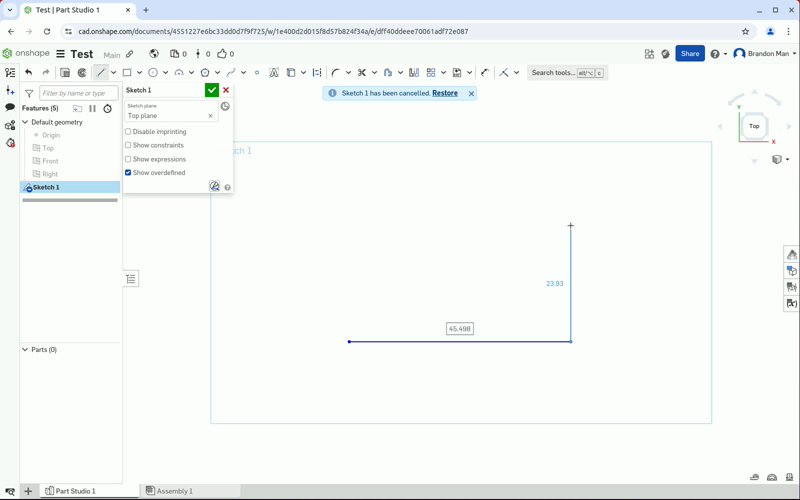
click(570, 225)
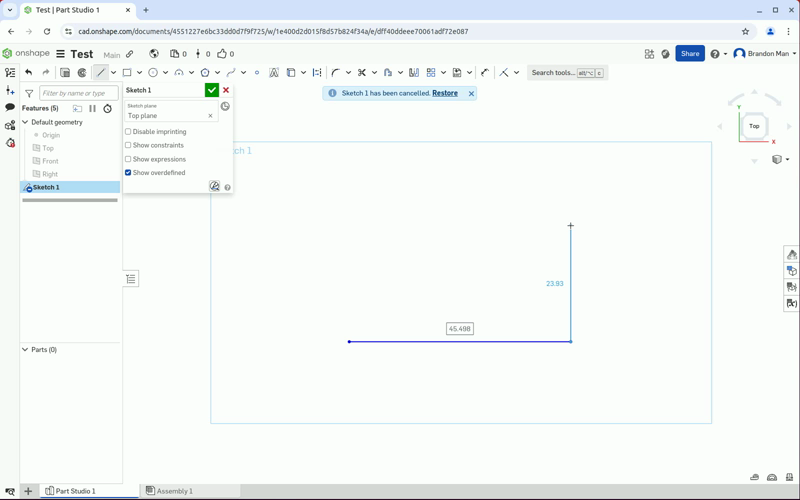
key_up(shift)
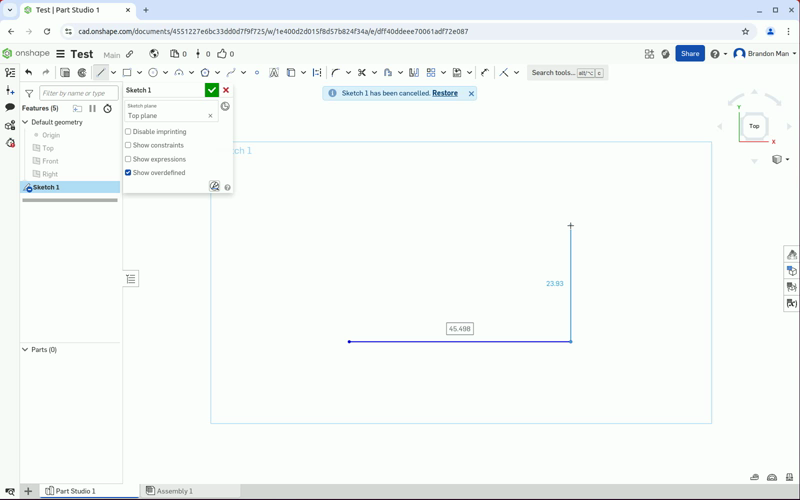
key_down(shift)
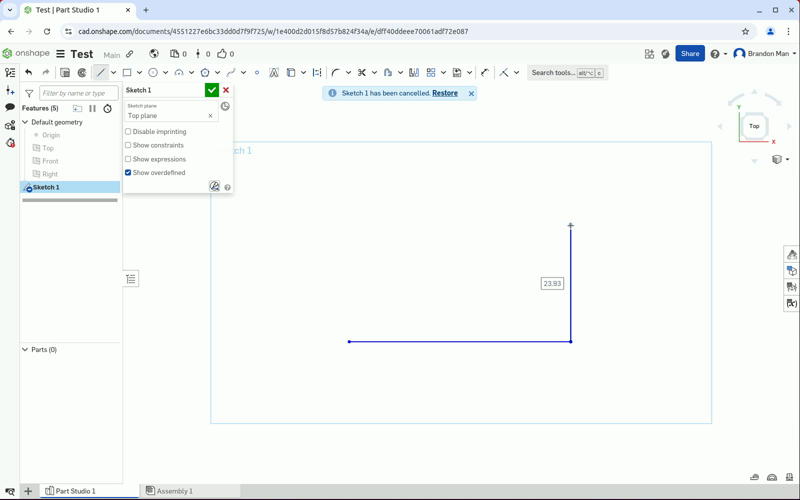
mouse_move(349, 225)
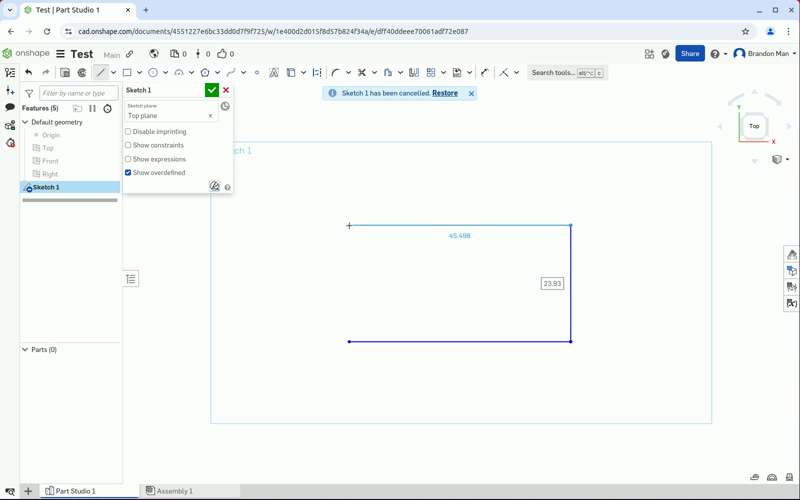
click(349, 225)
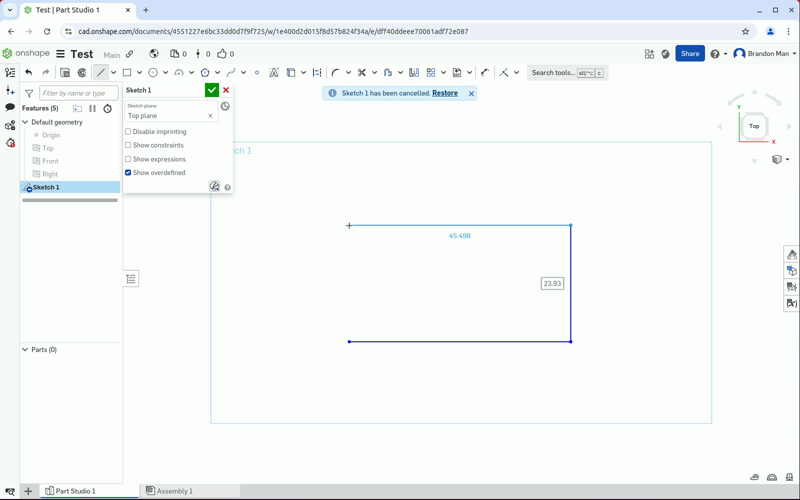
key_up(shift)
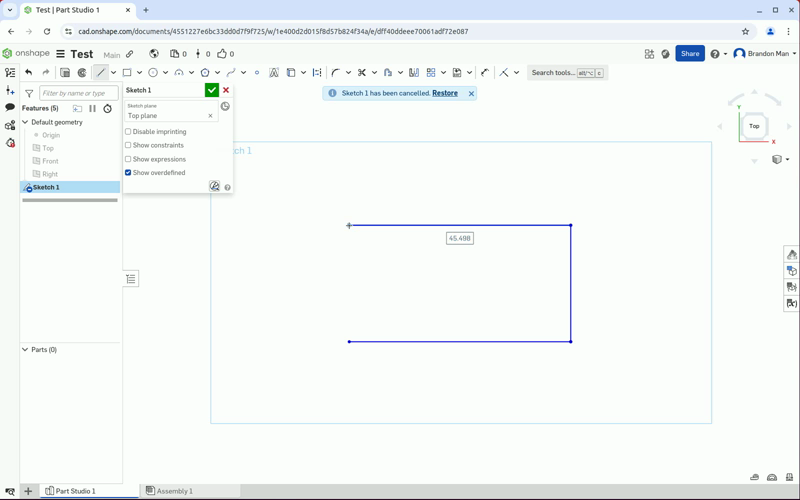
key_down(shift)
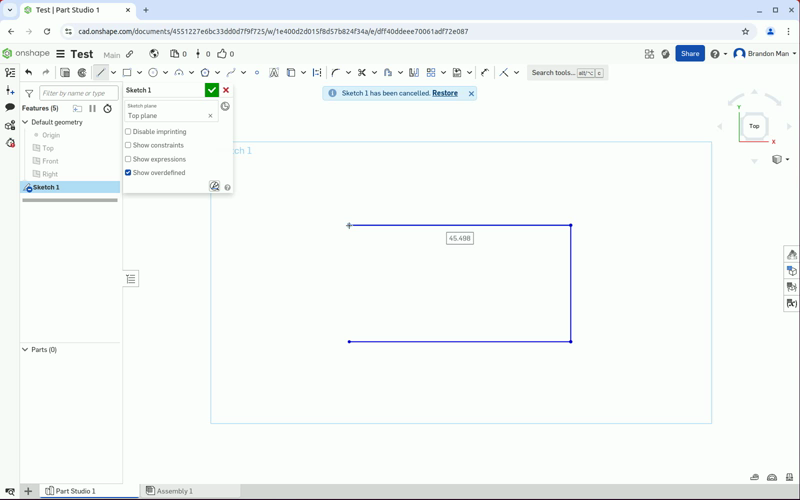
mouse_move(349, 341)
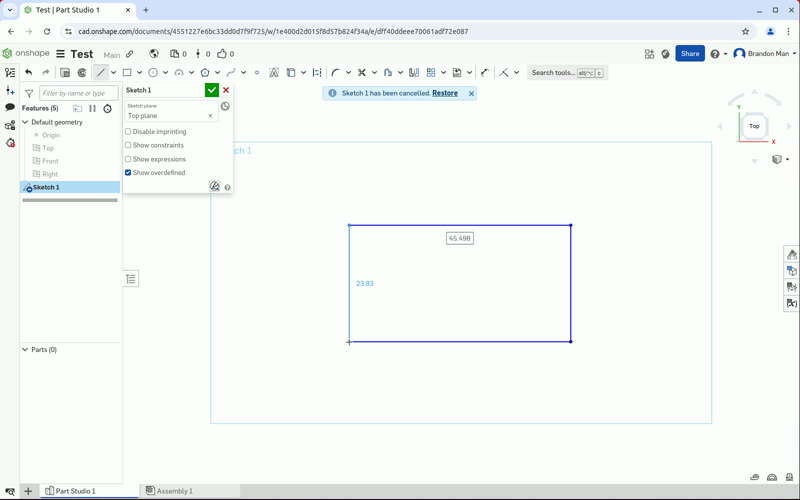
key_up(shift)
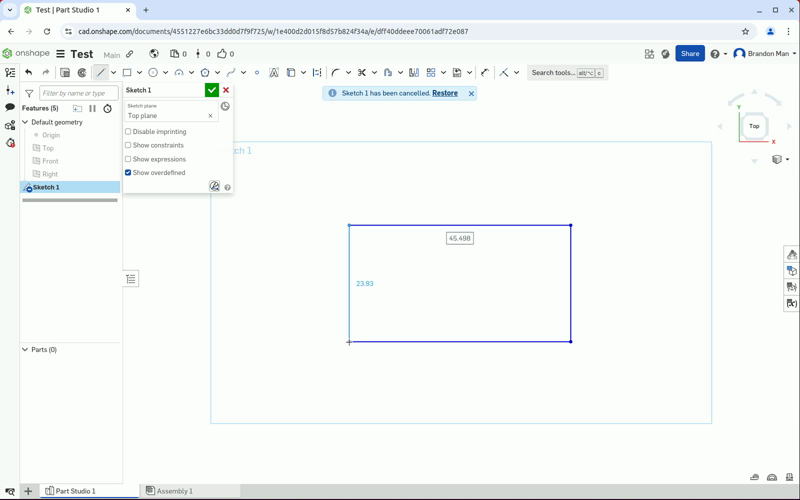
click(349, 341)
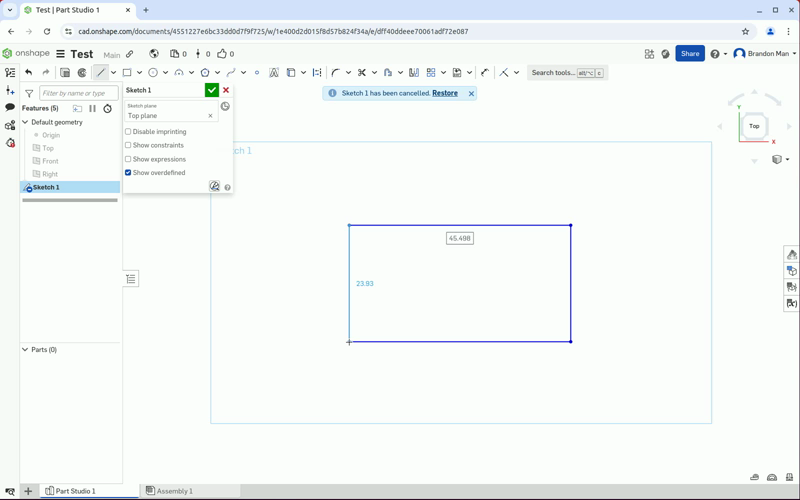
key(esc)
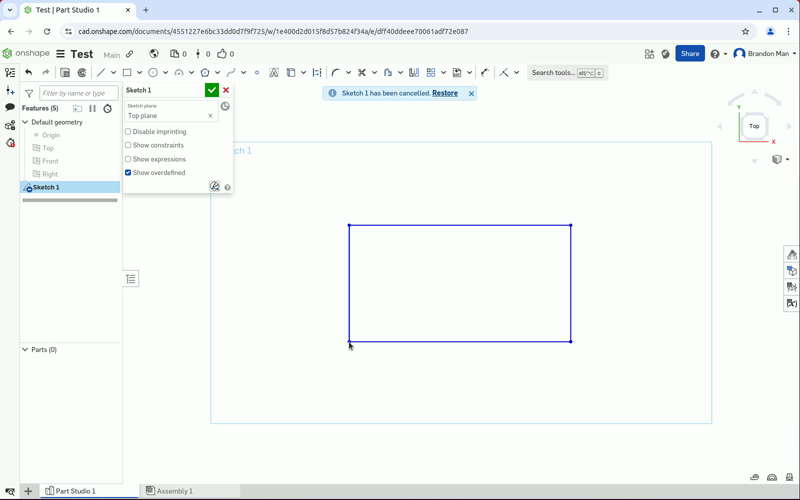
mouse_move(539, 287)
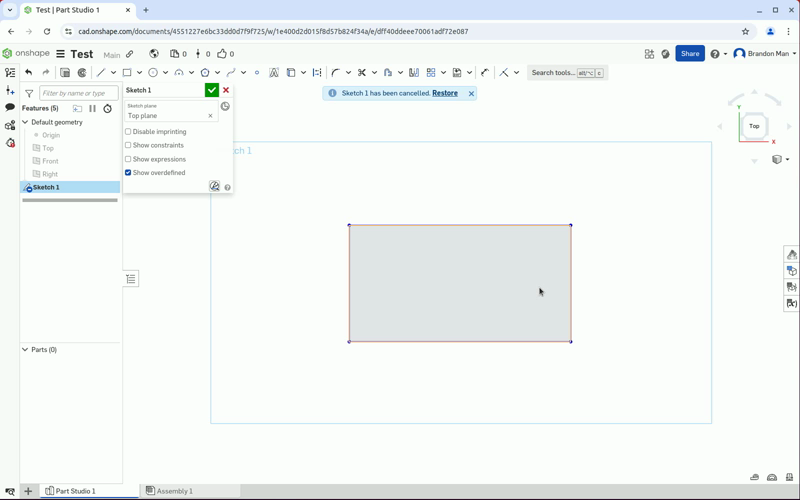
click(539, 287)
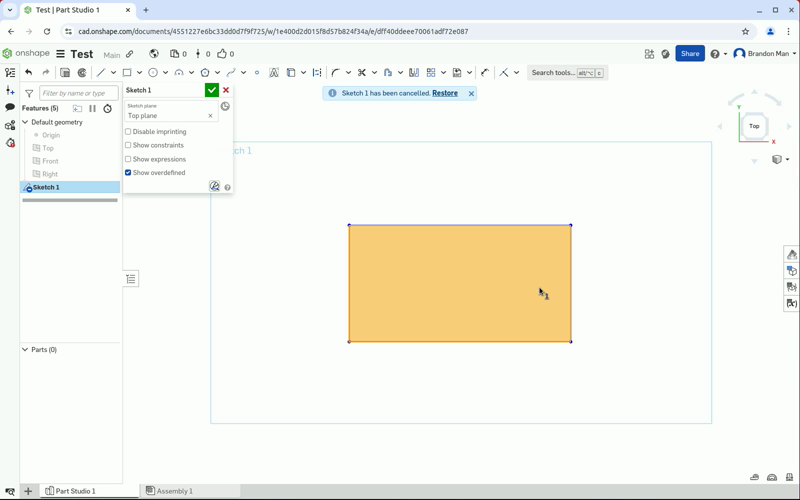
mouse_move(73, 352)
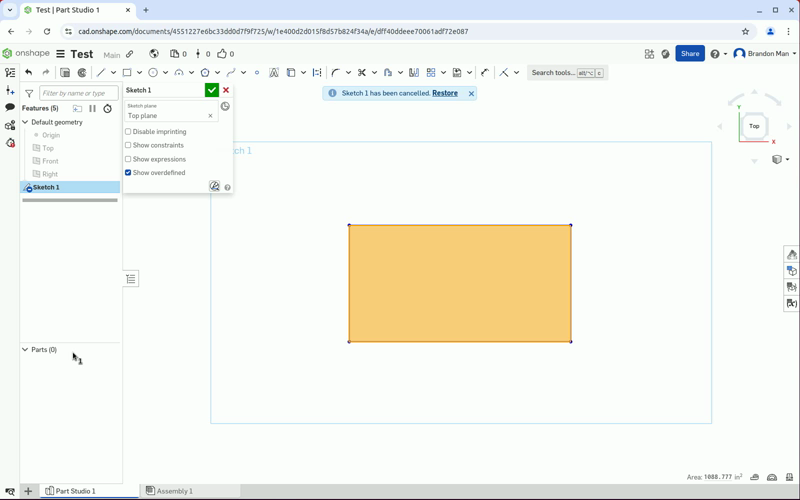
key(shift+y)
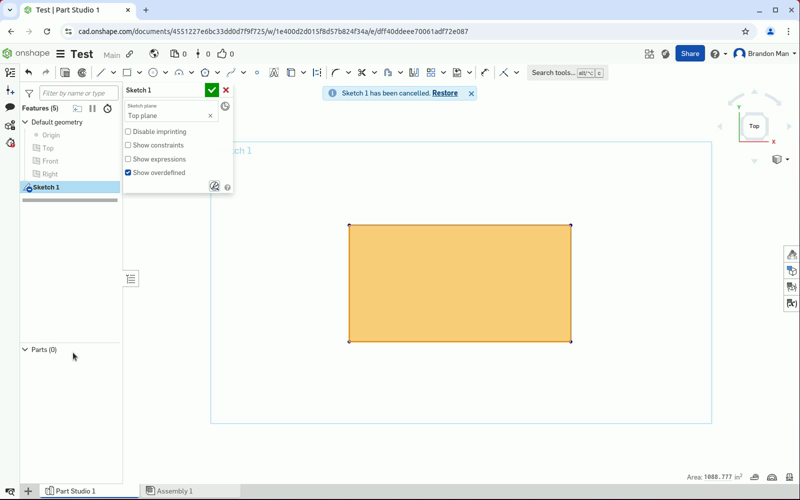
key(shift+e)
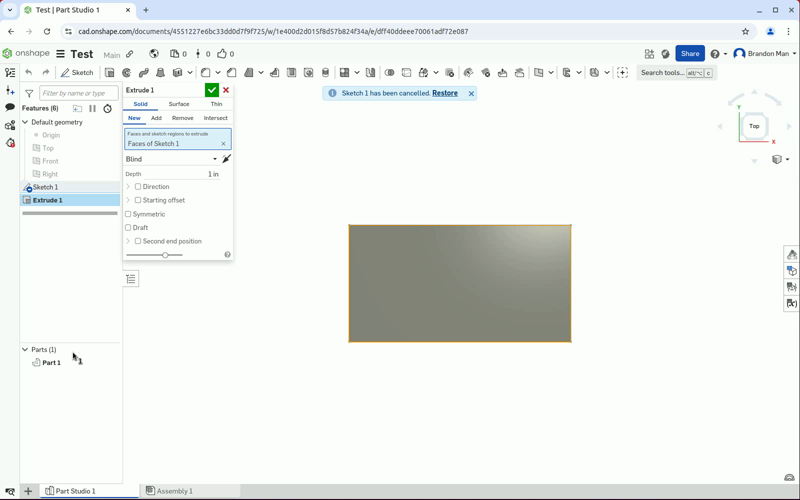
mouse_move(143, 106)
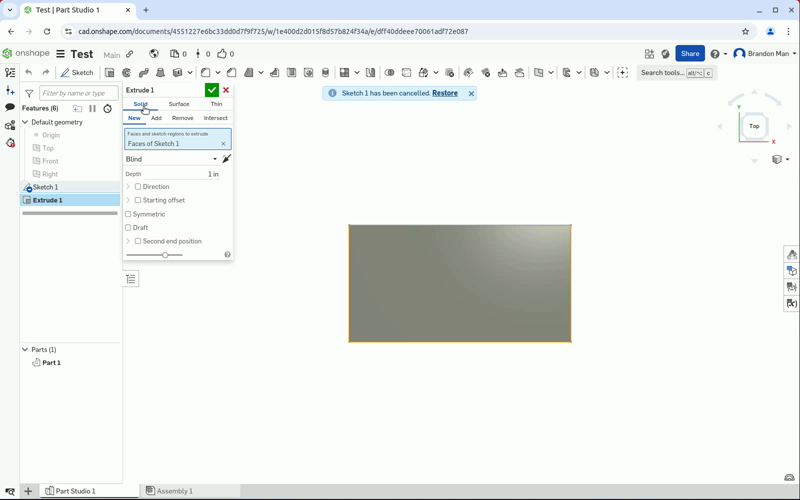
click(143, 106)
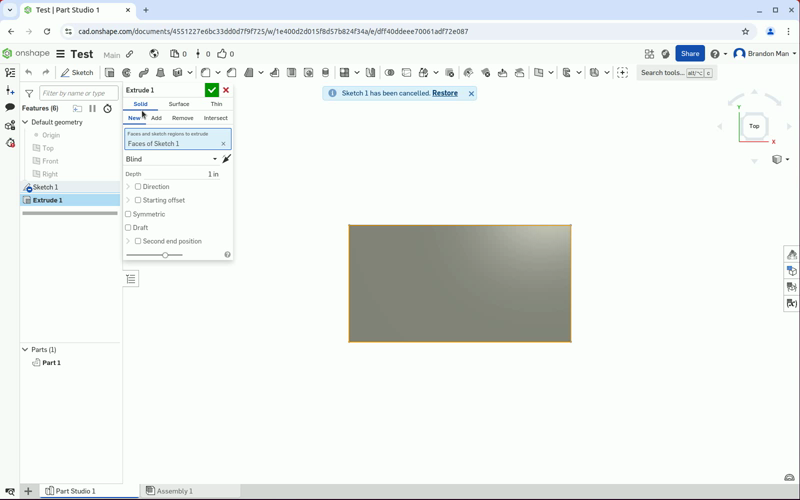
mouse_move(137, 120)
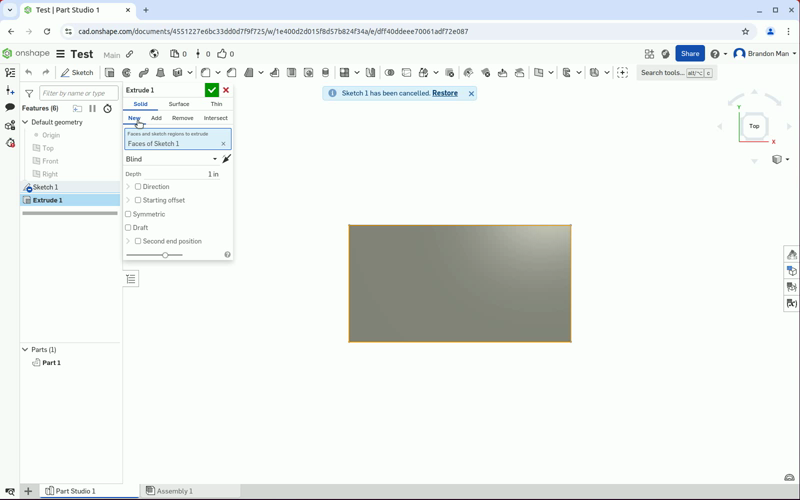
click(137, 120)
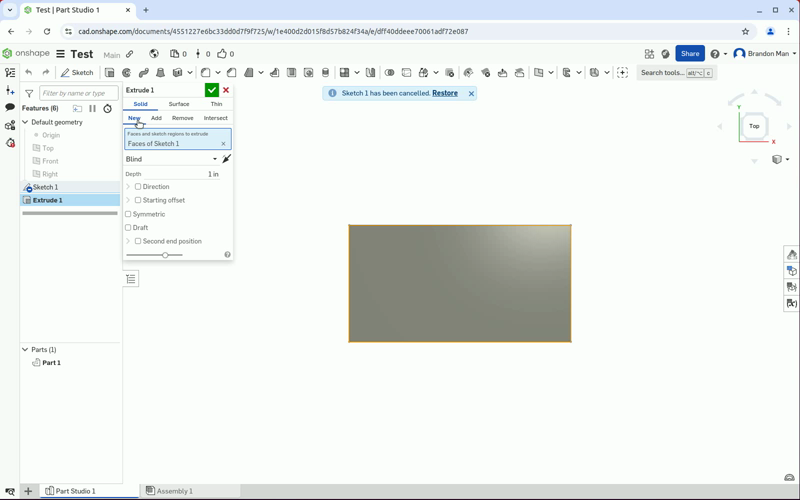
key(tab, 4)
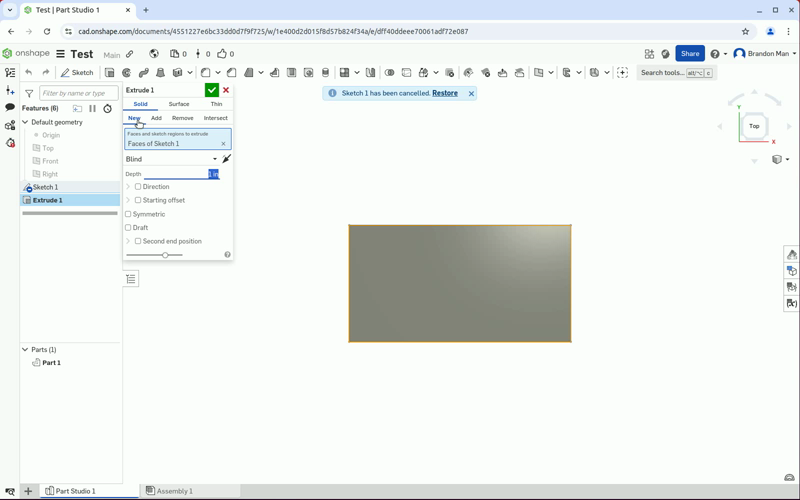
text(0.241)
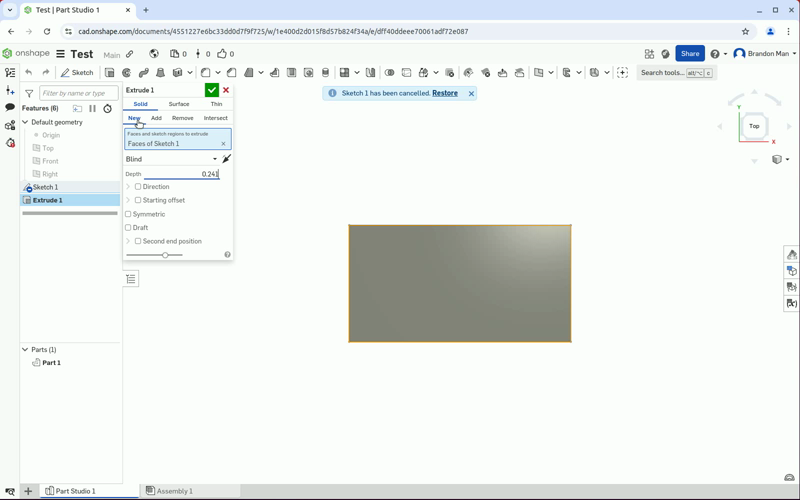
key(enter)
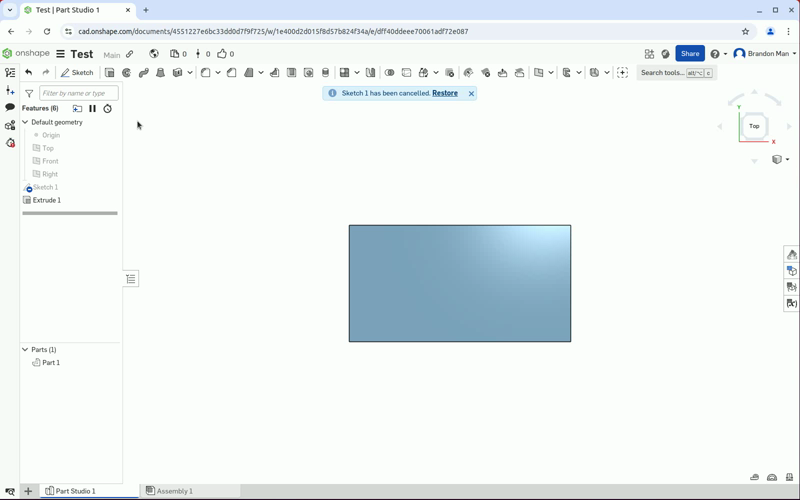
key(shift+h)
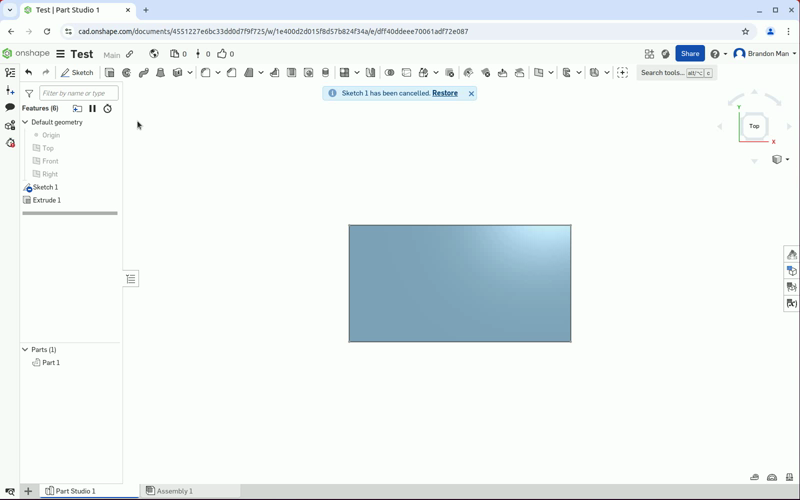
key(shift+h)
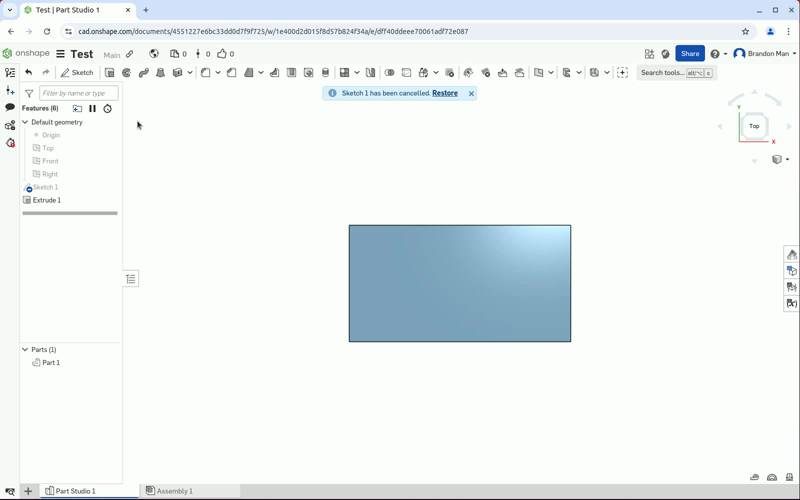
mouse_move(73, 189)
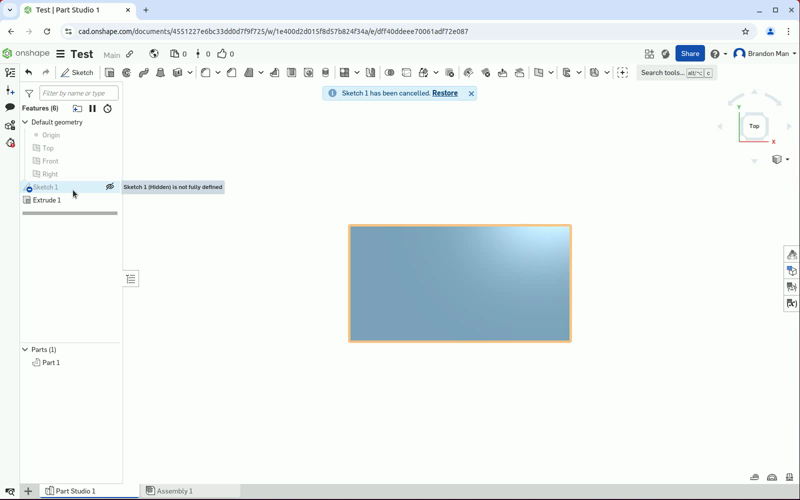
click(73, 189)
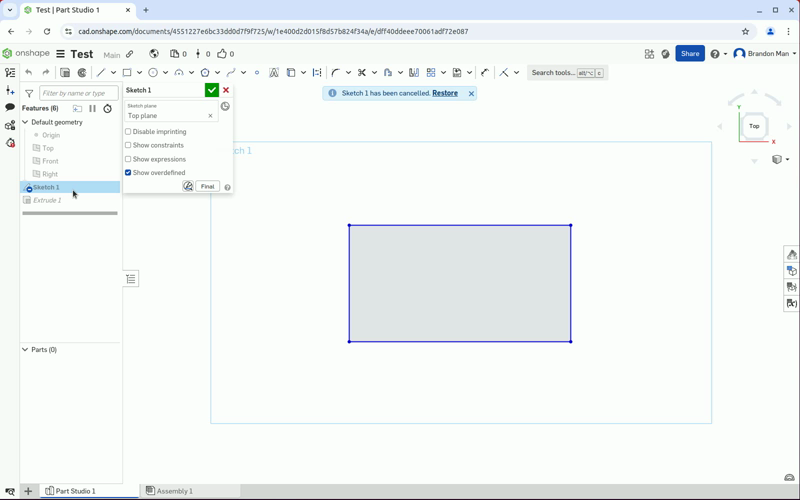
mouse_move(229, 92)
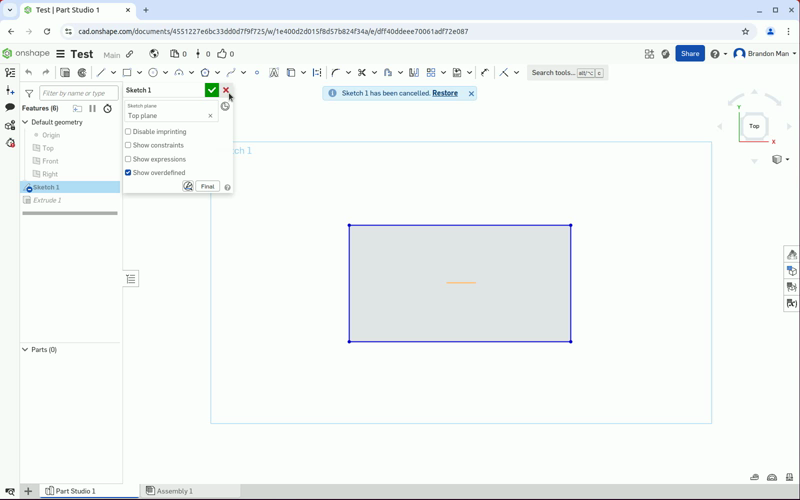
click(229, 92)
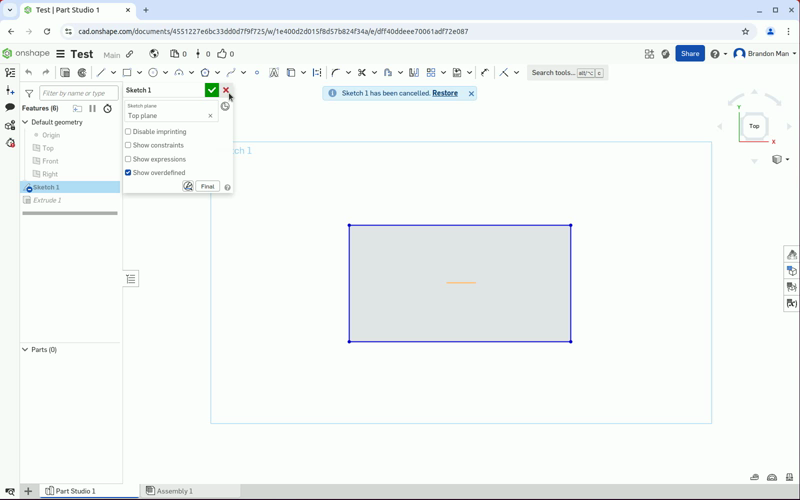
key(shift+s)
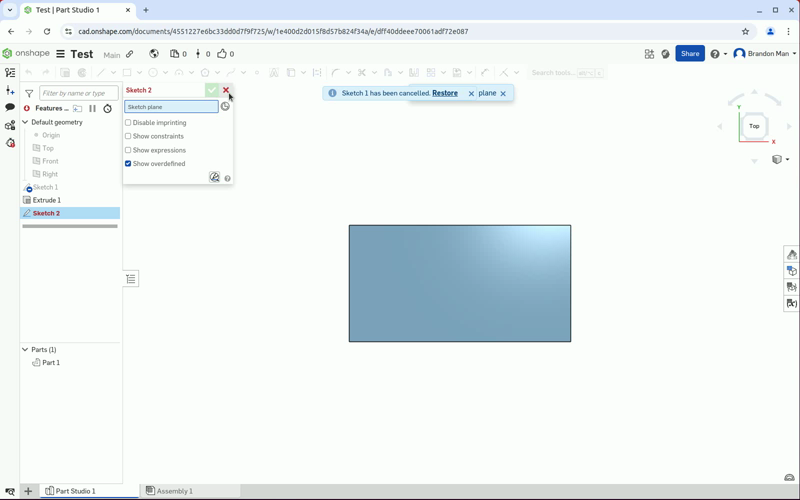
mouse_move(73, 150)
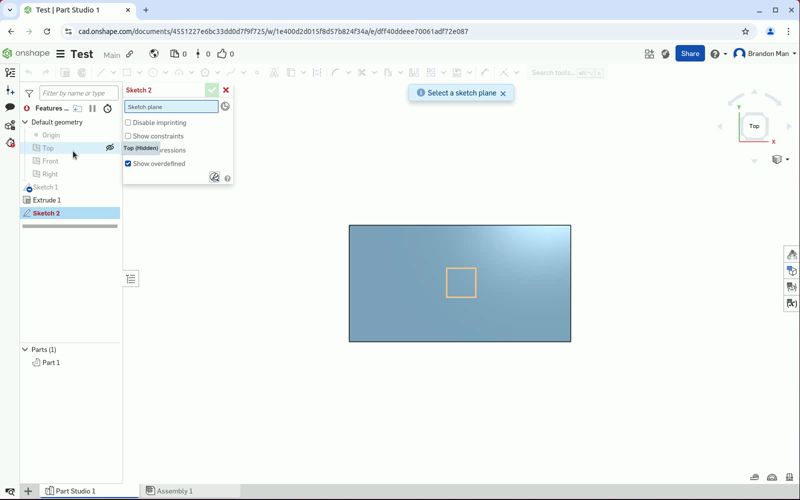
click(73, 150)
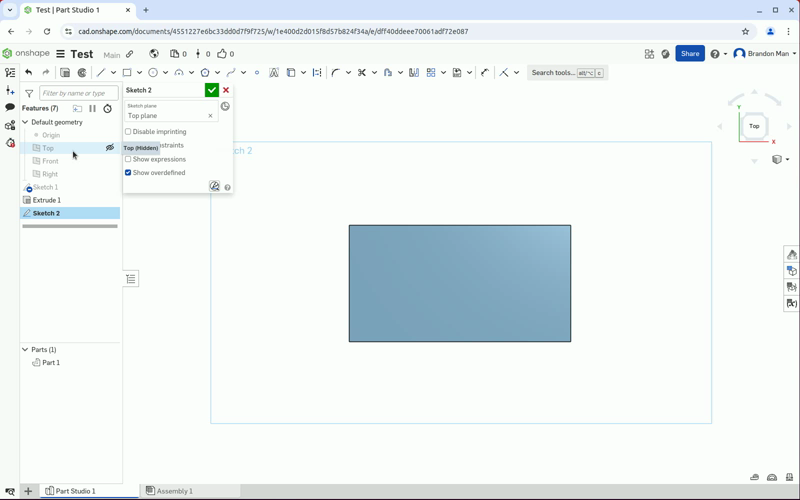
mouse_move(73, 352)
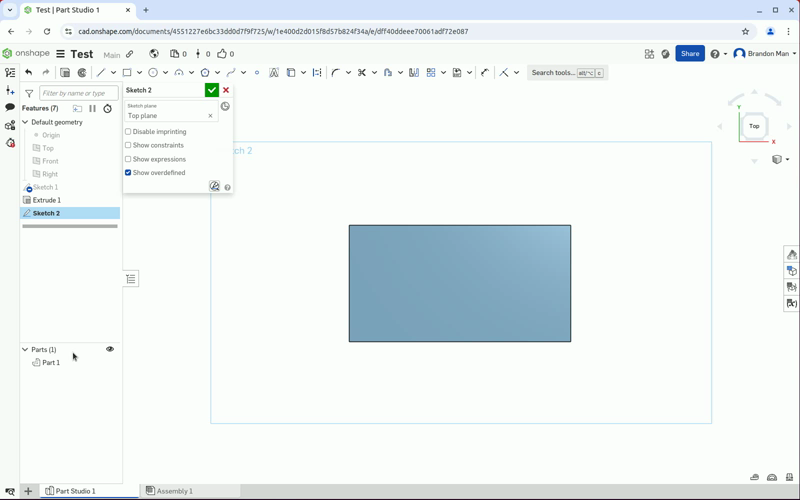
key(y)
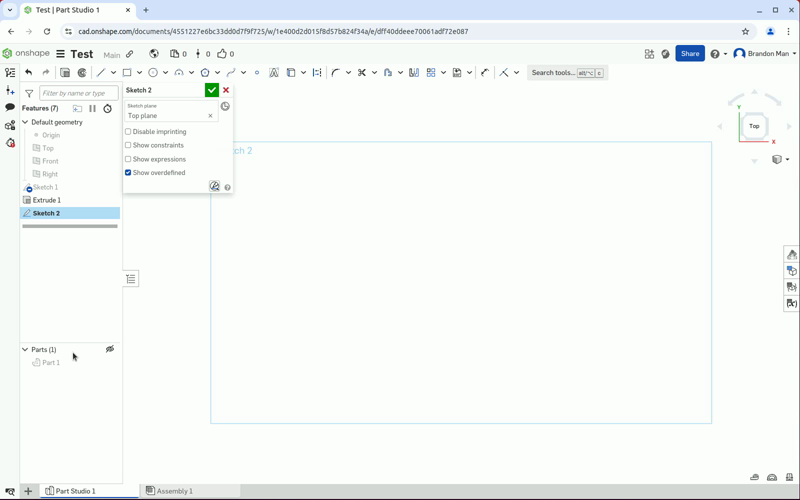
key(l)
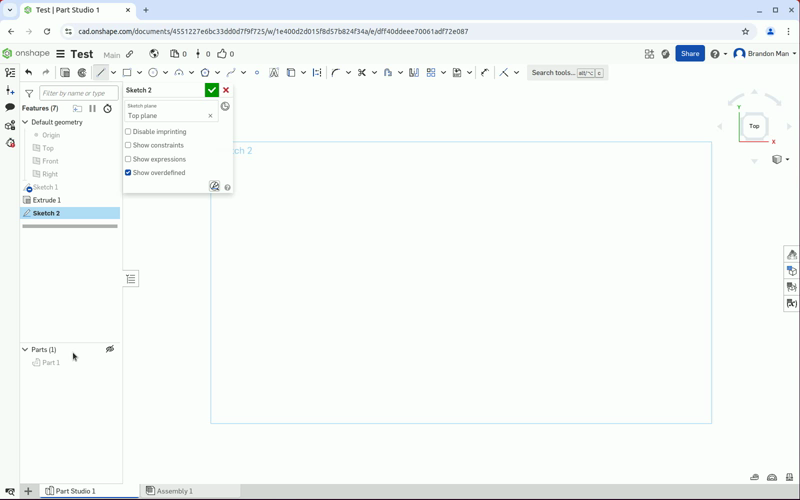
key_down(shift)
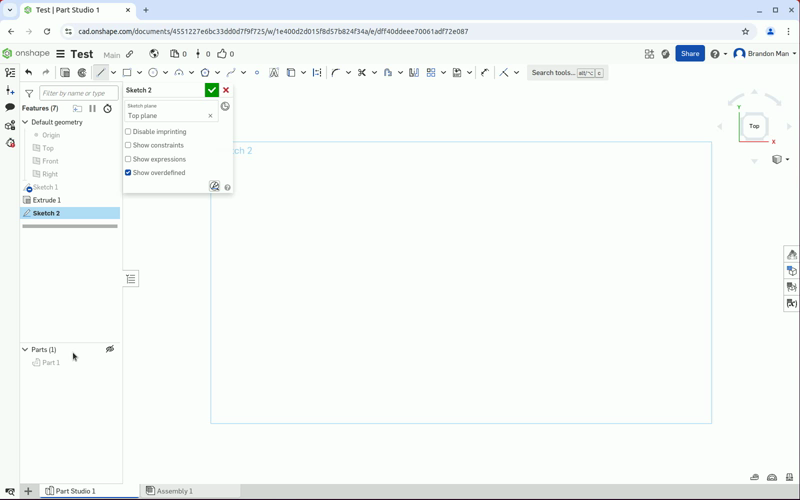
mouse_move(348, 343)
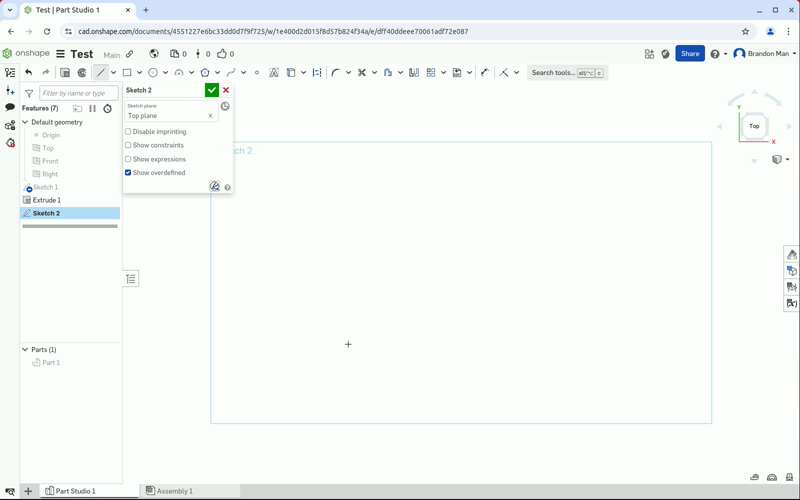
click(348, 343)
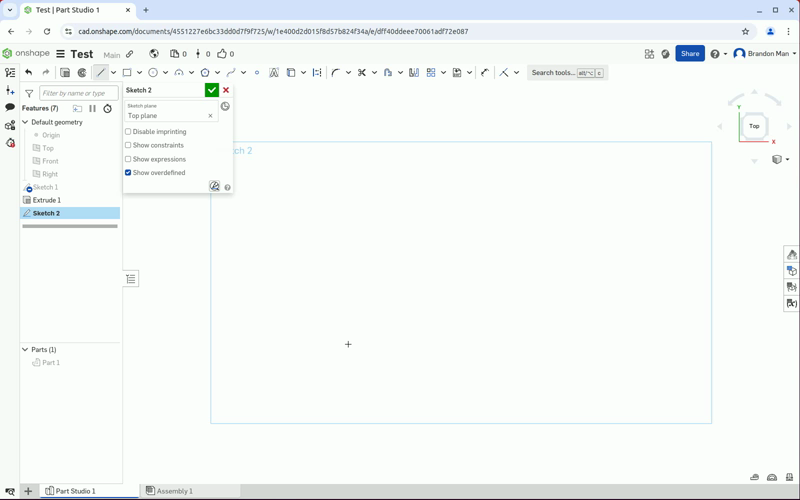
key_up(shift)
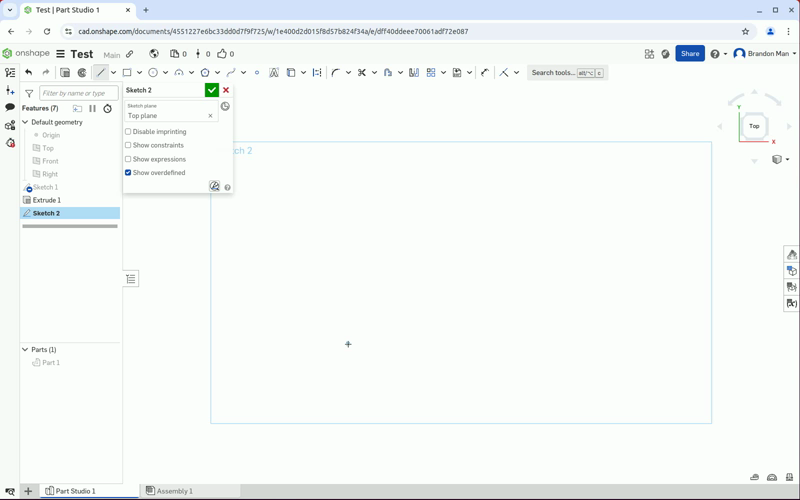
key_down(shift)
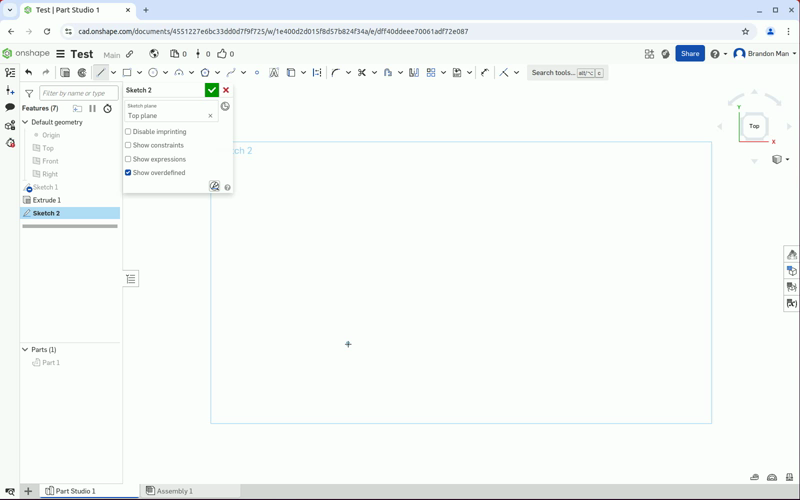
mouse_move(572, 343)
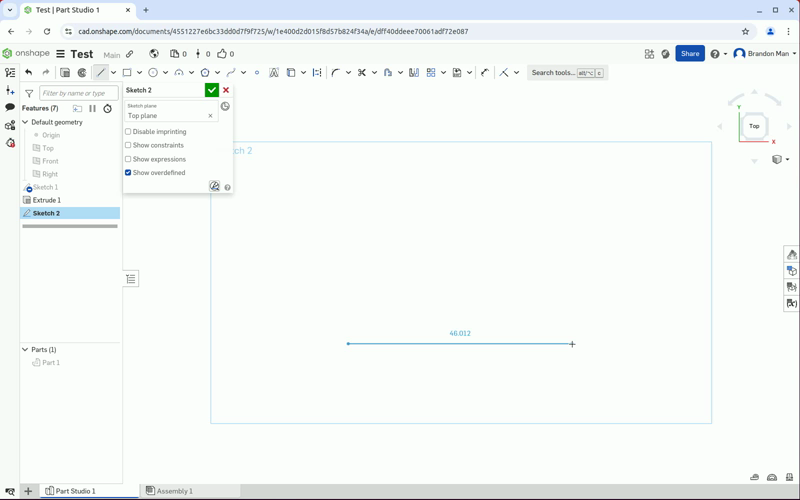
click(572, 343)
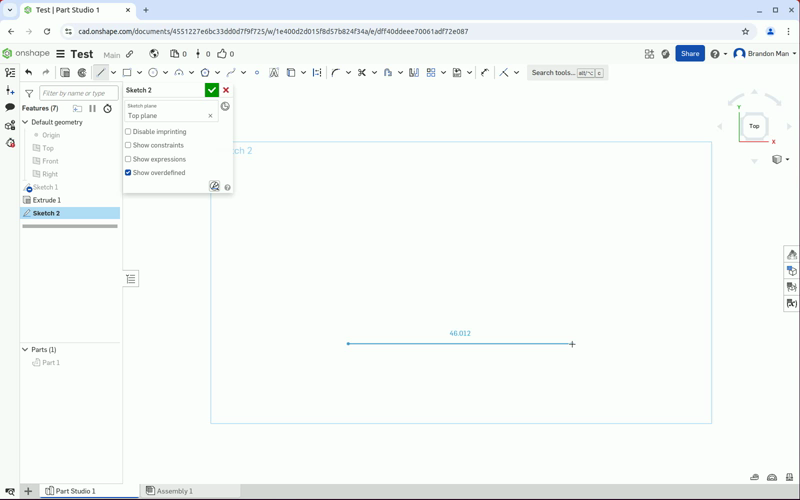
key_up(shift)
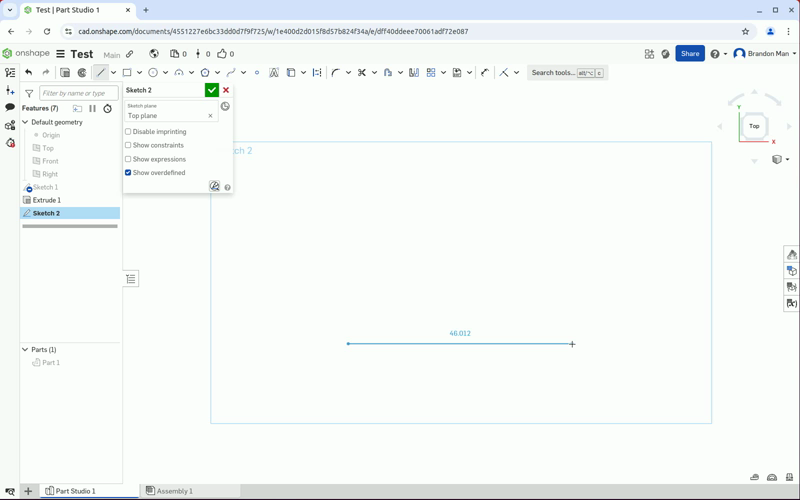
key_down(shift)
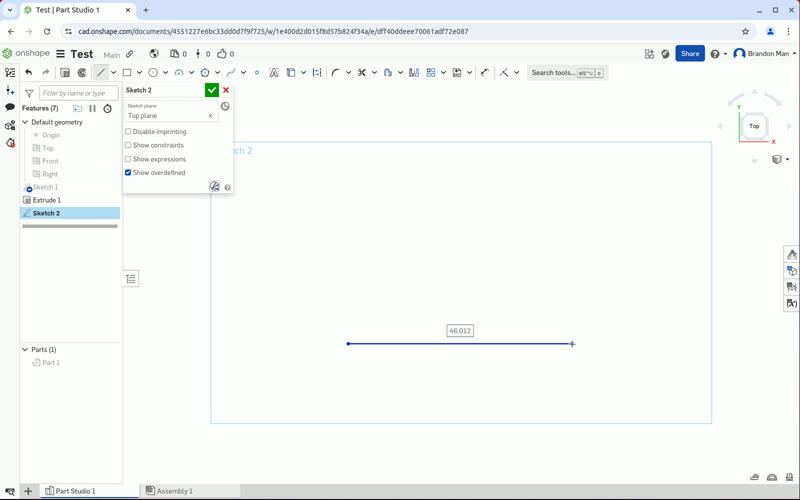
mouse_move(572, 223)
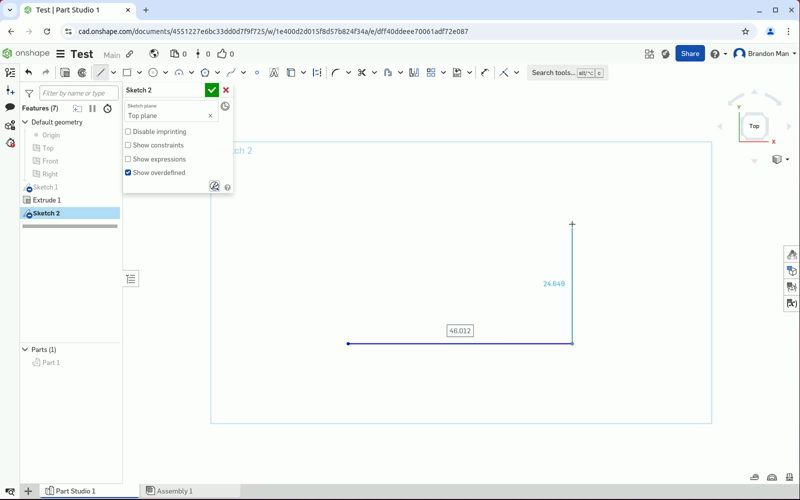
click(572, 223)
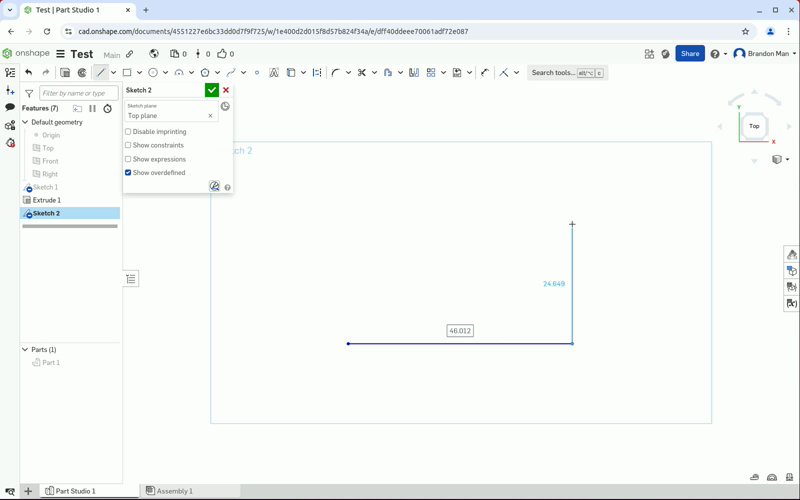
key_up(shift)
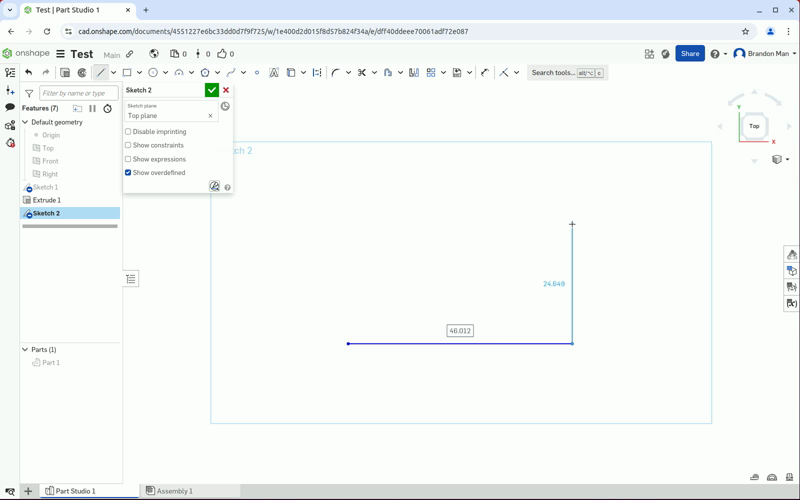
key_down(shift)
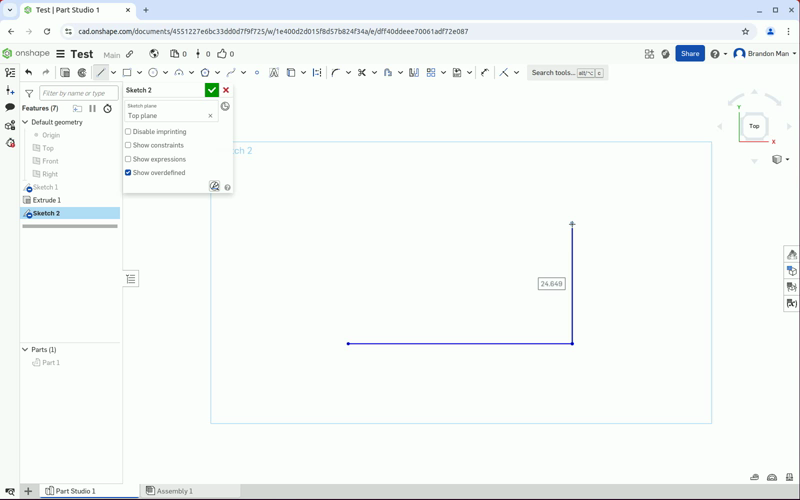
mouse_move(348, 223)
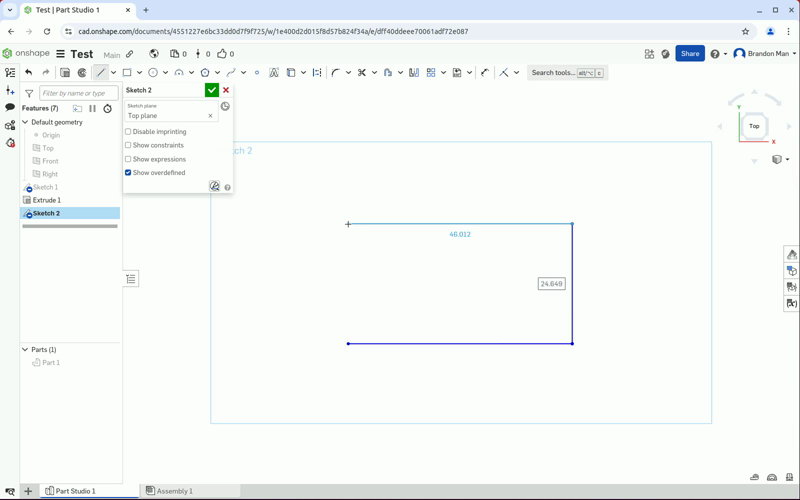
click(348, 223)
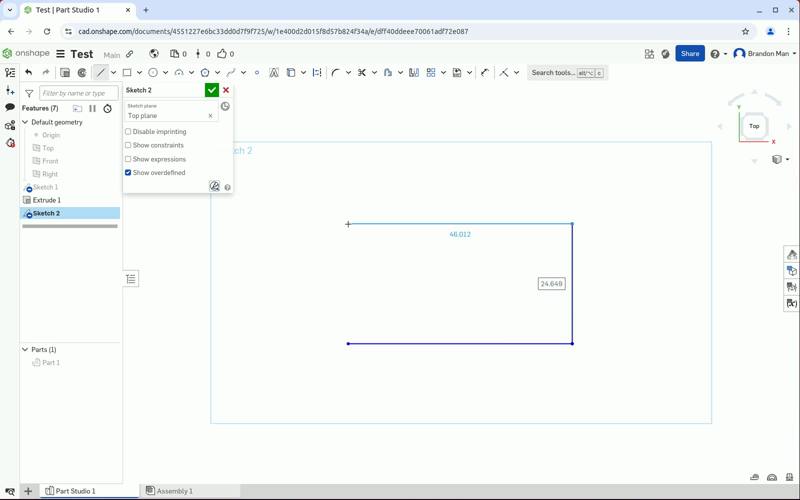
key_up(shift)
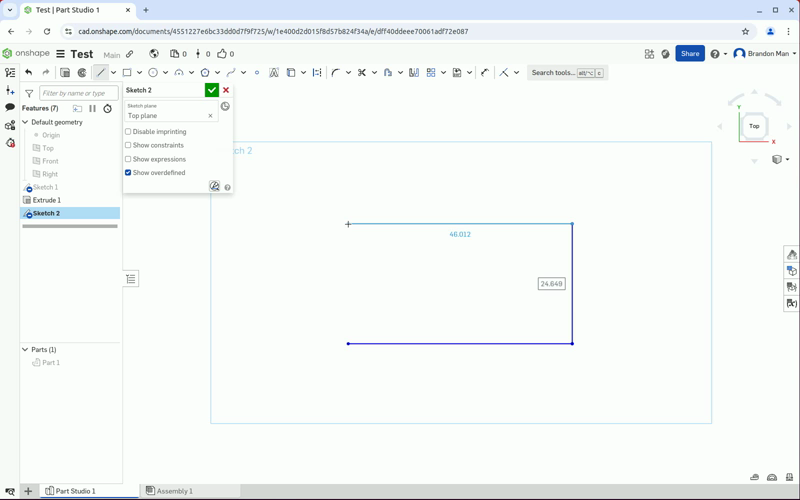
key_down(shift)
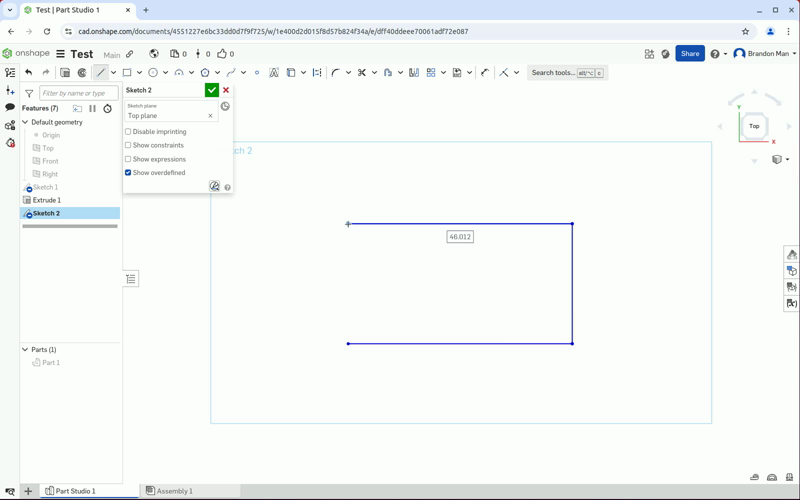
mouse_move(348, 343)
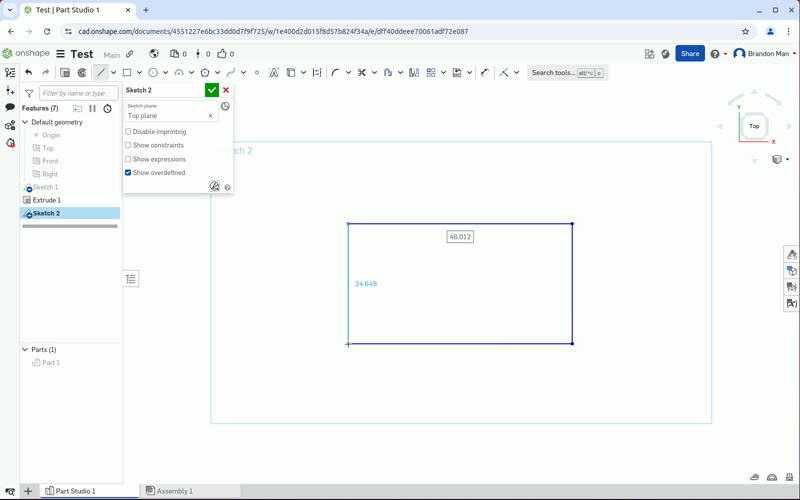
key_up(shift)
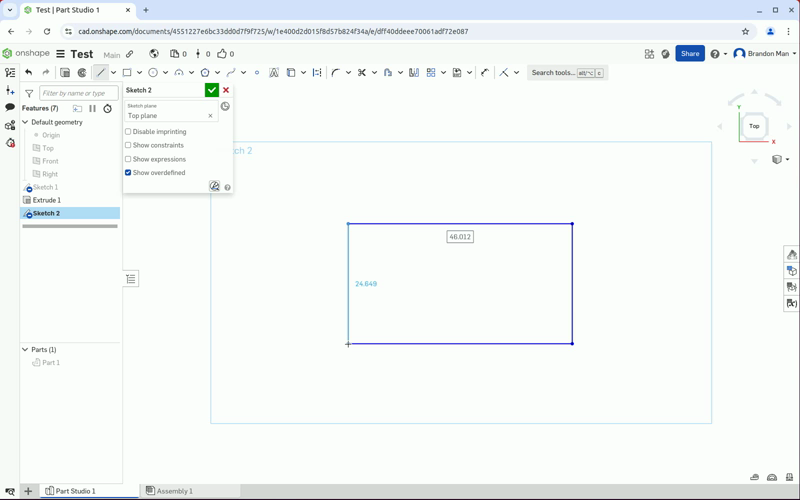
click(348, 343)
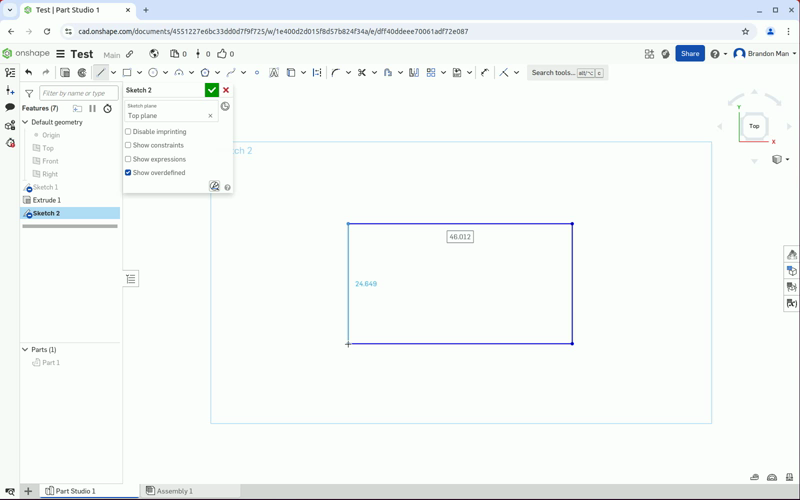
key(esc)
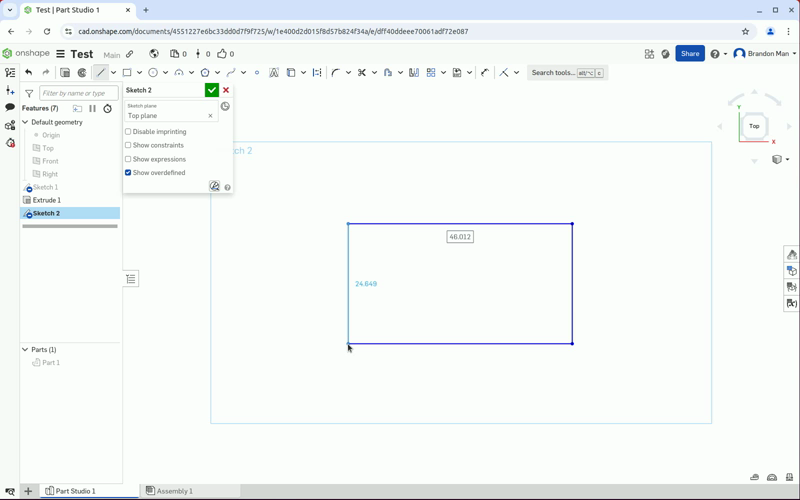
key(l)
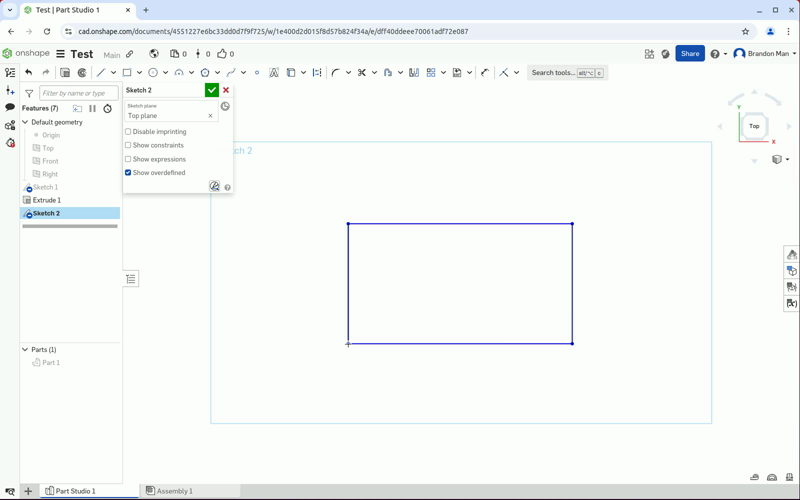
key_down(shift)
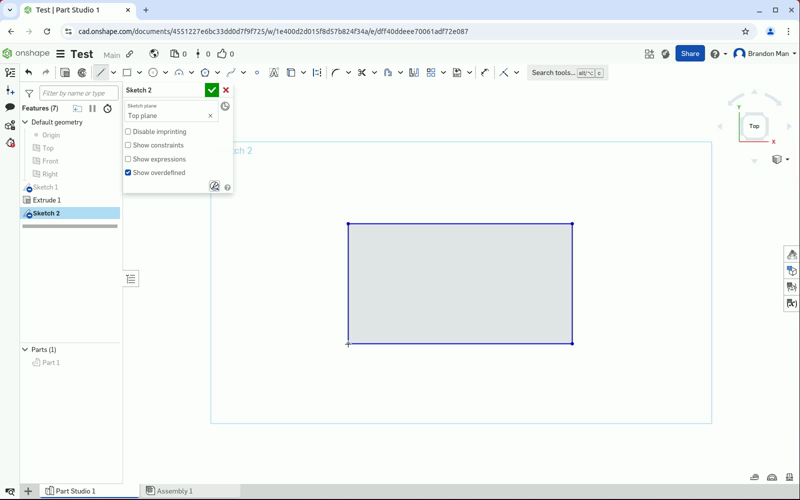
mouse_move(350, 341)
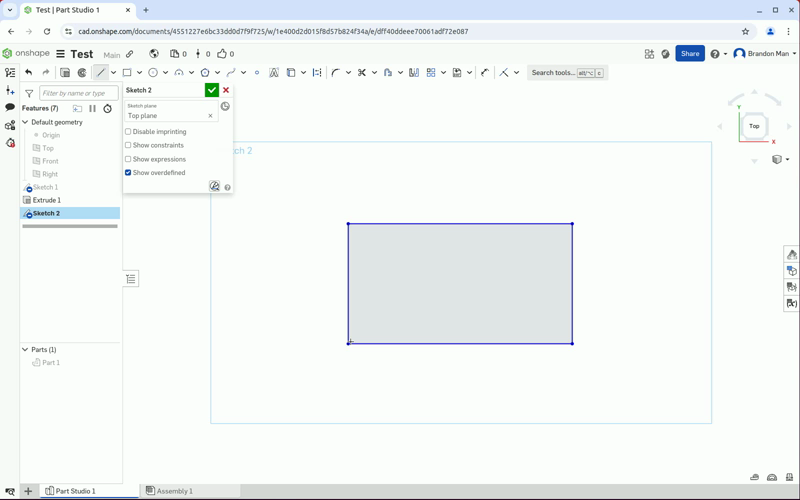
scroll(6)
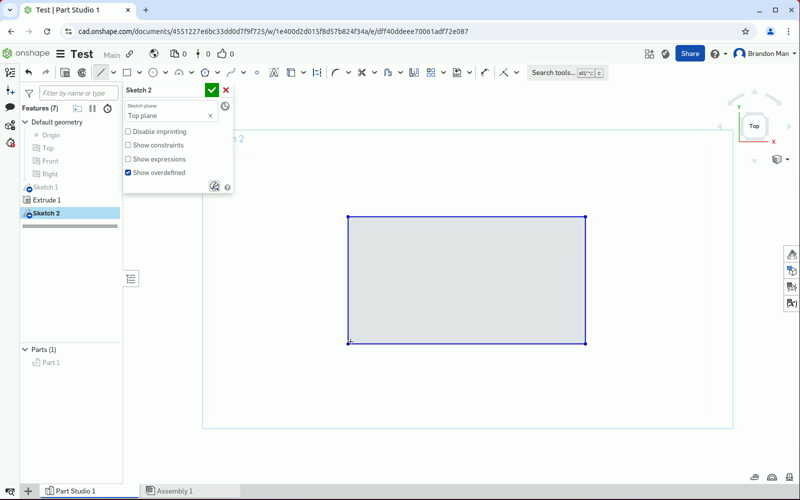
scroll(6)
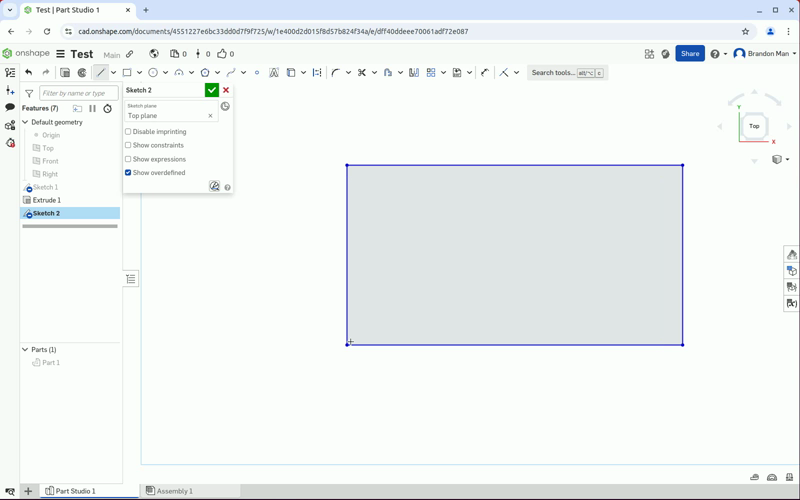
scroll(6)
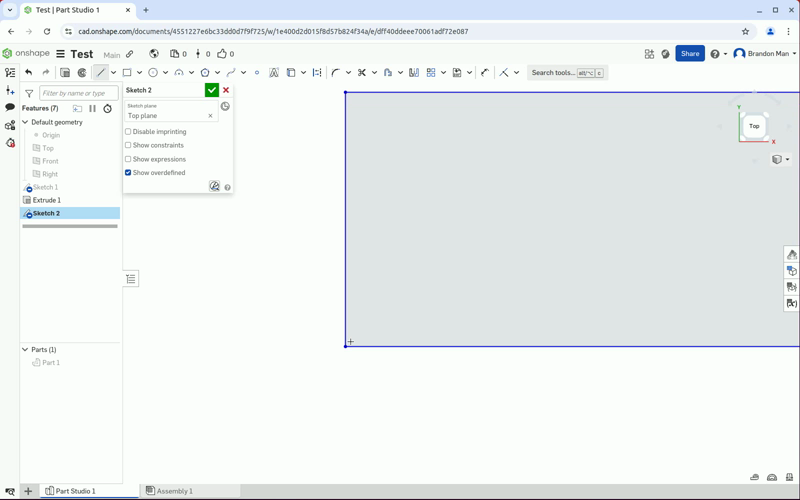
scroll(6)
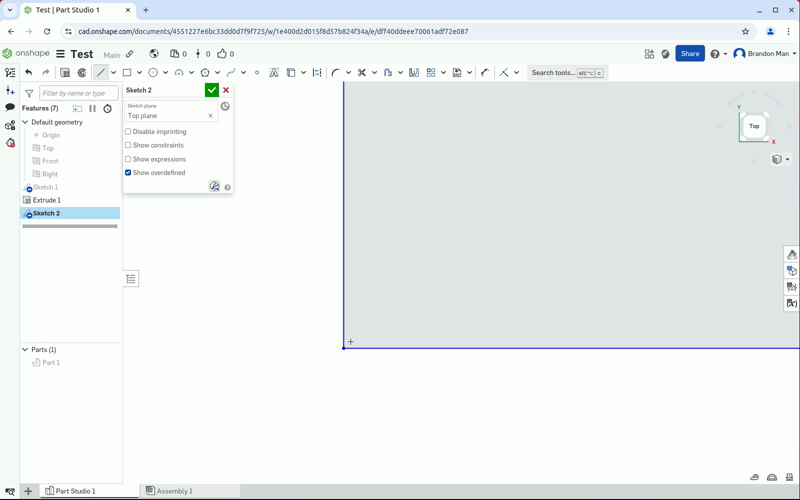
scroll(6)
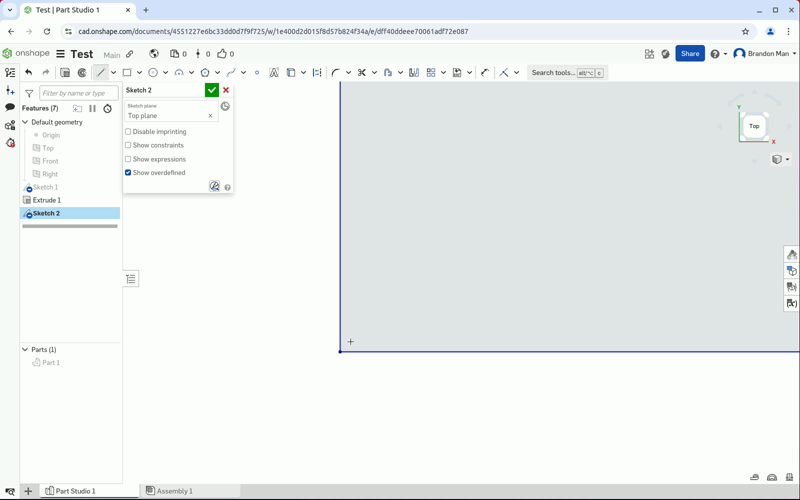
scroll(6)
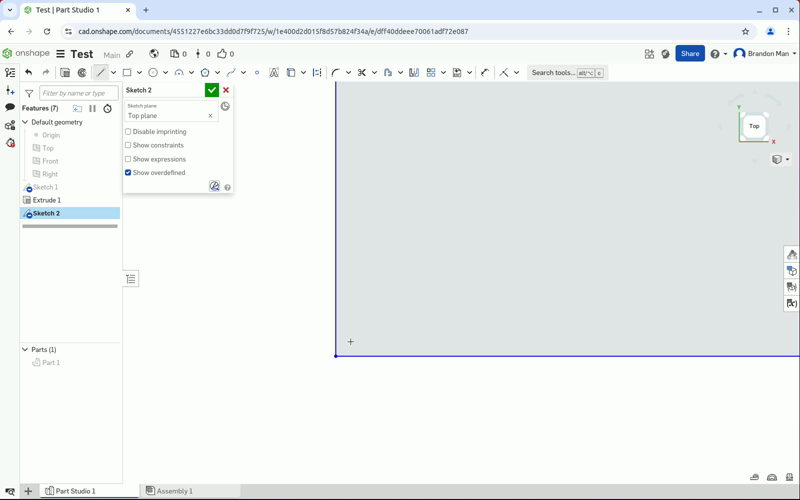
scroll(6)
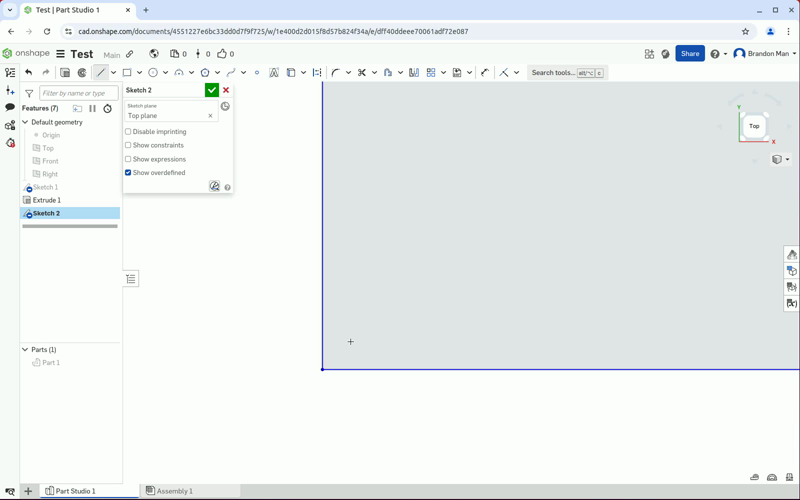
click(350, 341)
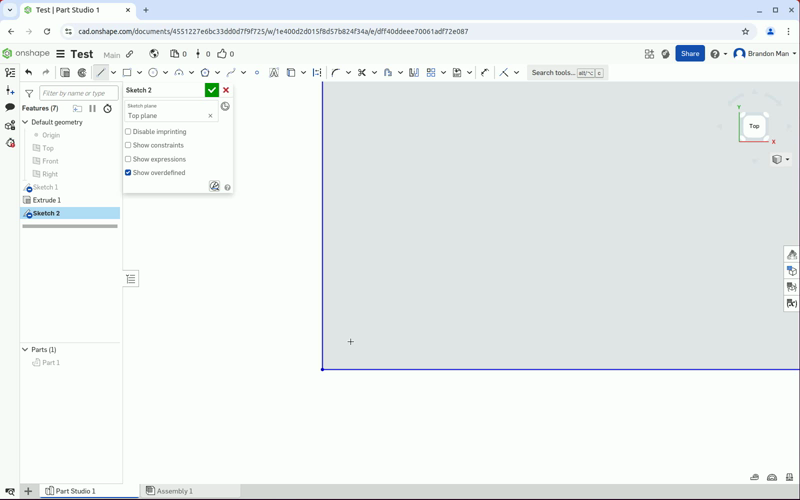
scroll(-6)
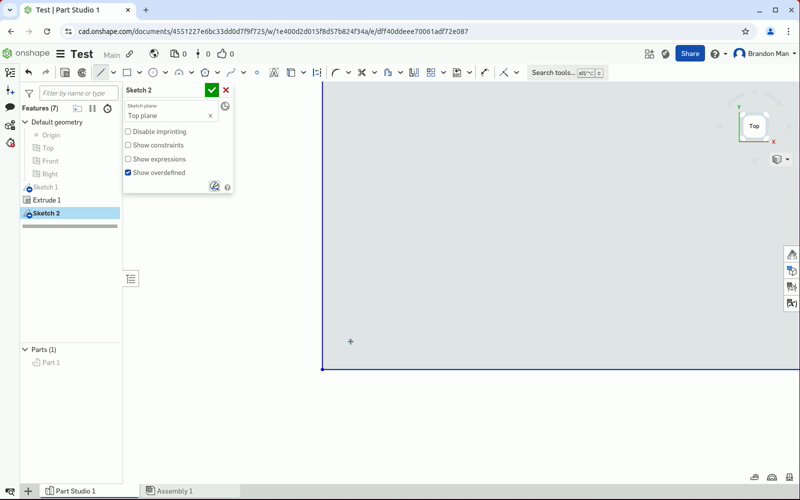
scroll(-6)
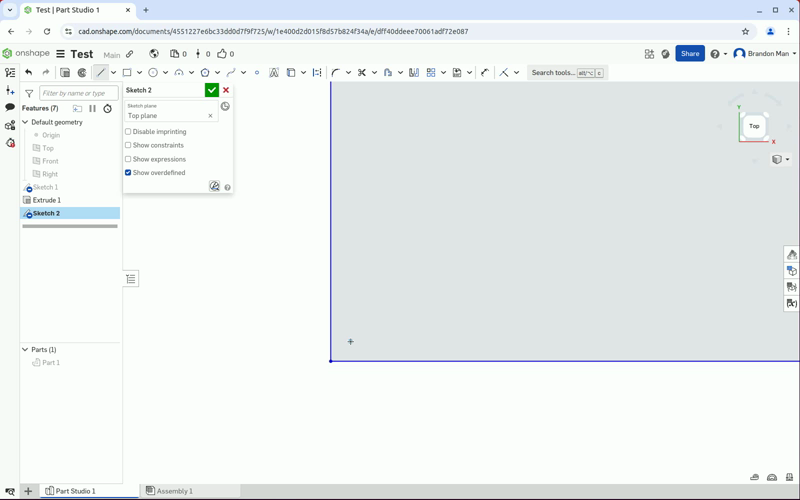
scroll(-6)
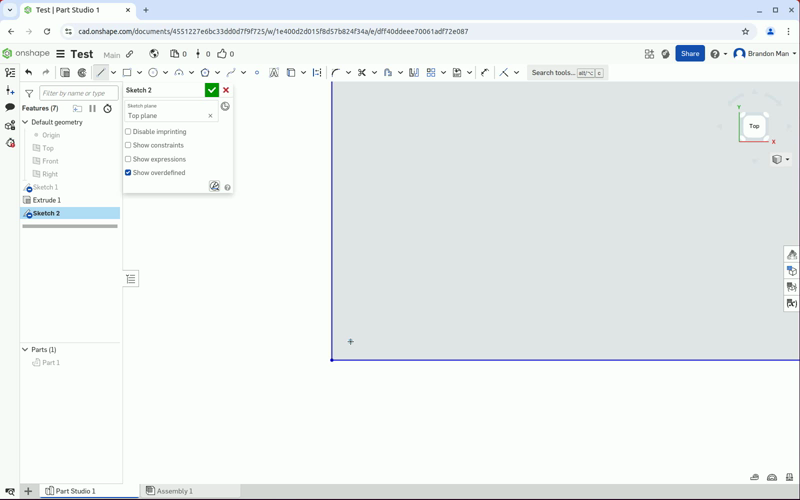
scroll(-6)
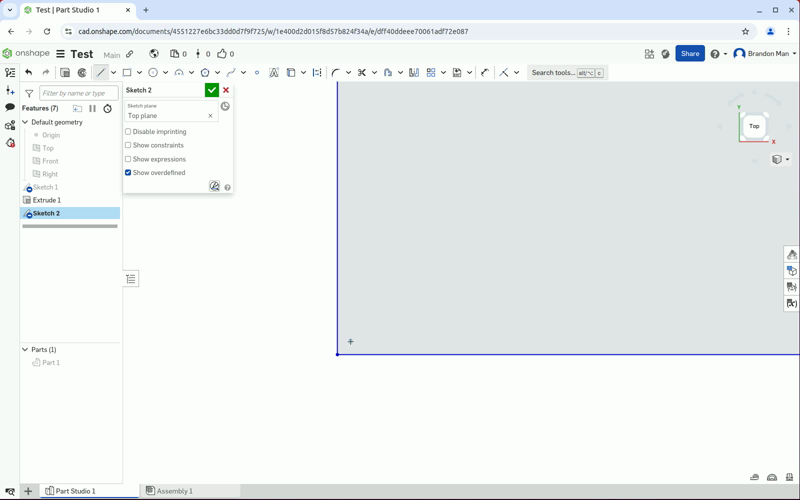
scroll(-6)
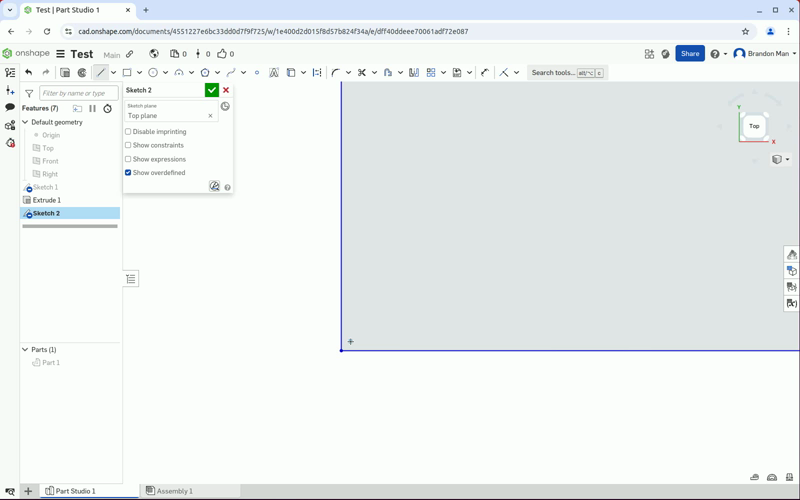
scroll(-6)
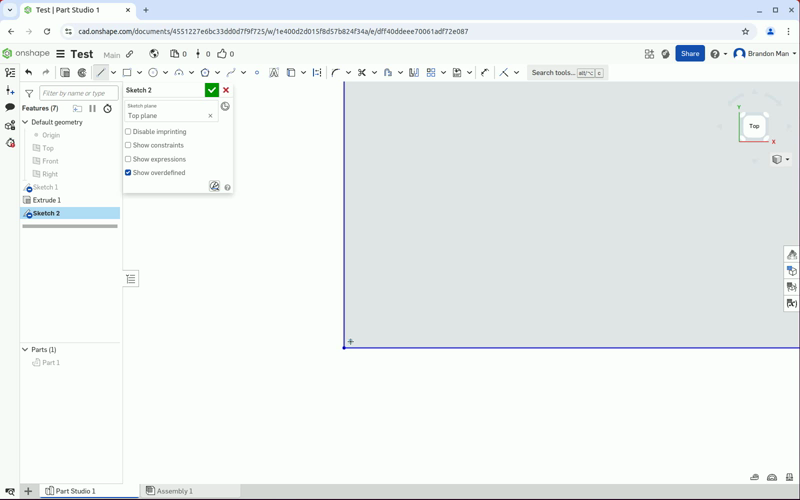
scroll(-6)
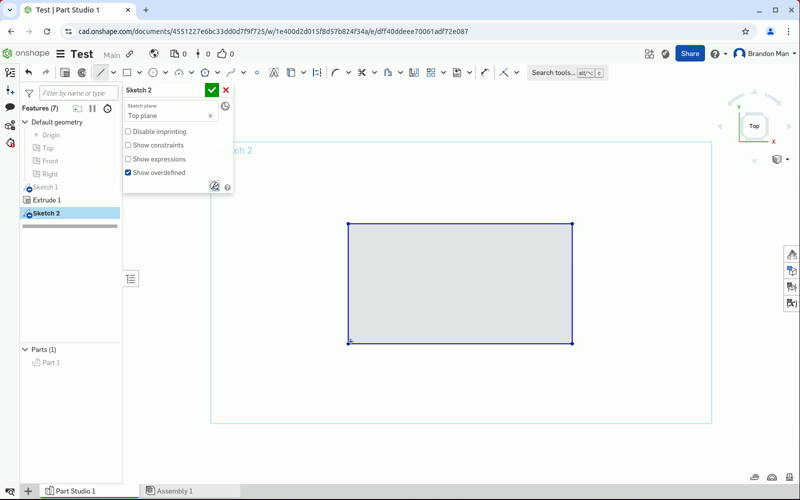
key_up(shift)
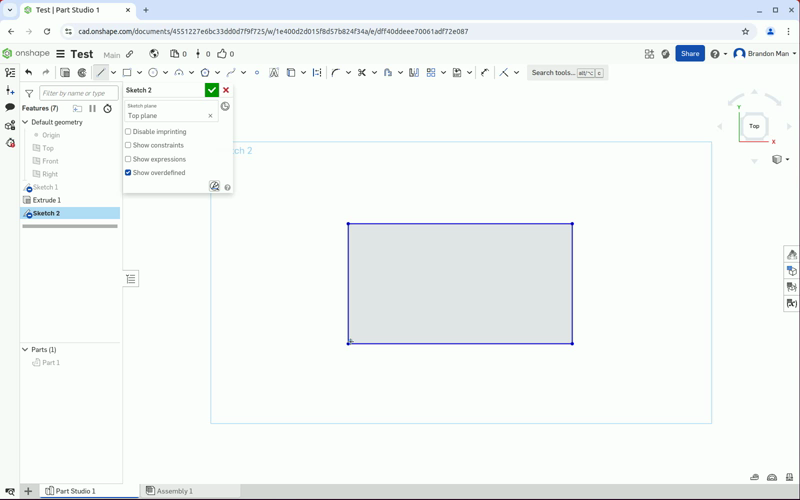
key_down(shift)
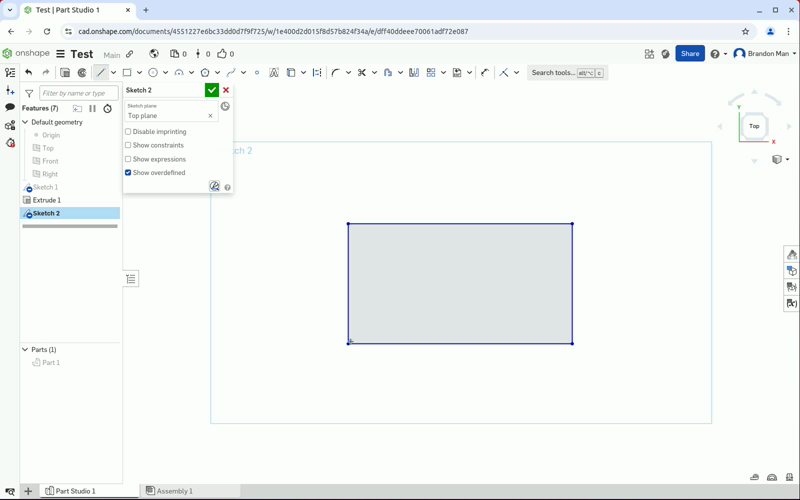
mouse_move(569, 341)
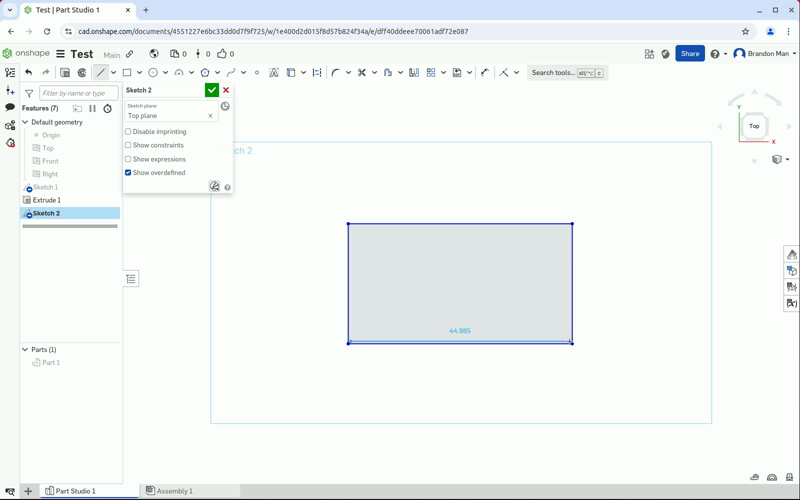
scroll(6)
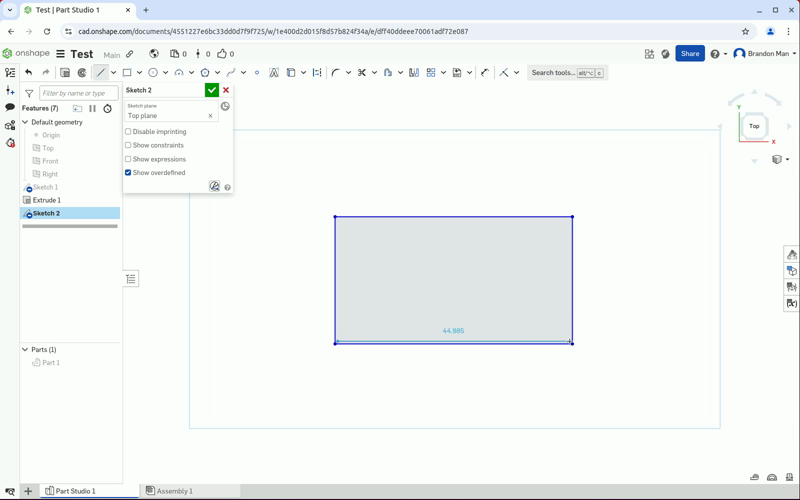
scroll(6)
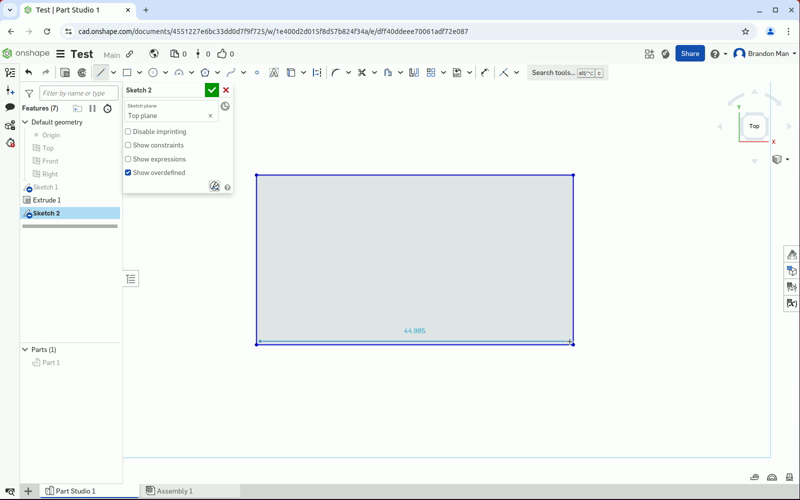
scroll(6)
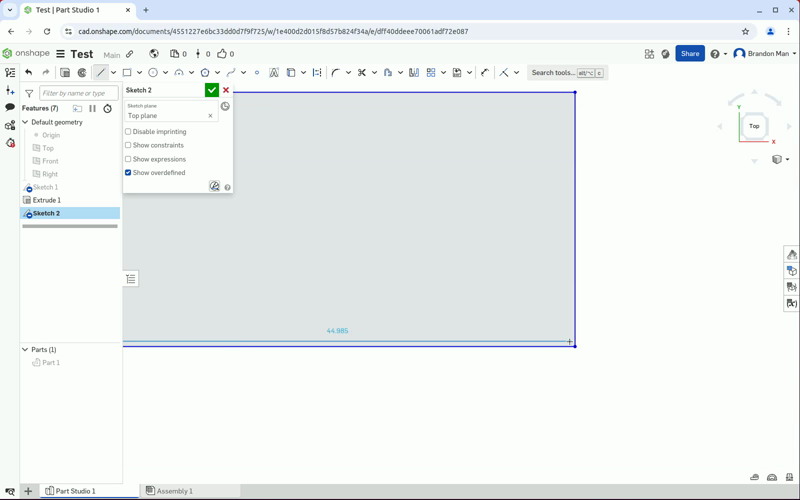
scroll(6)
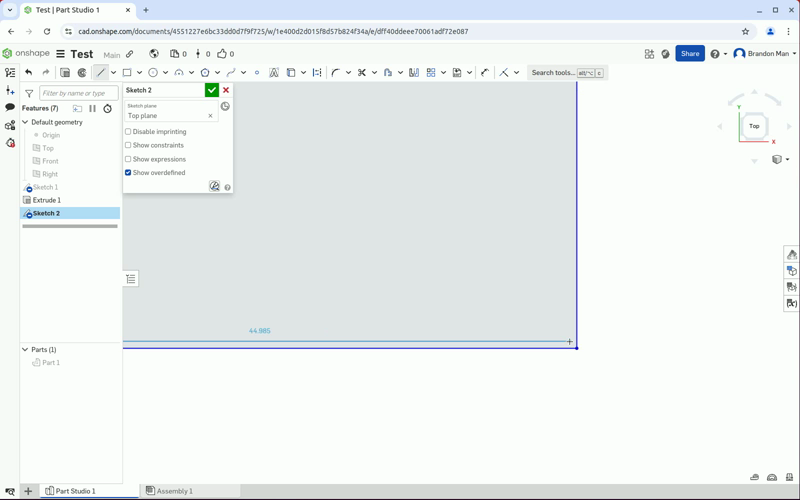
scroll(6)
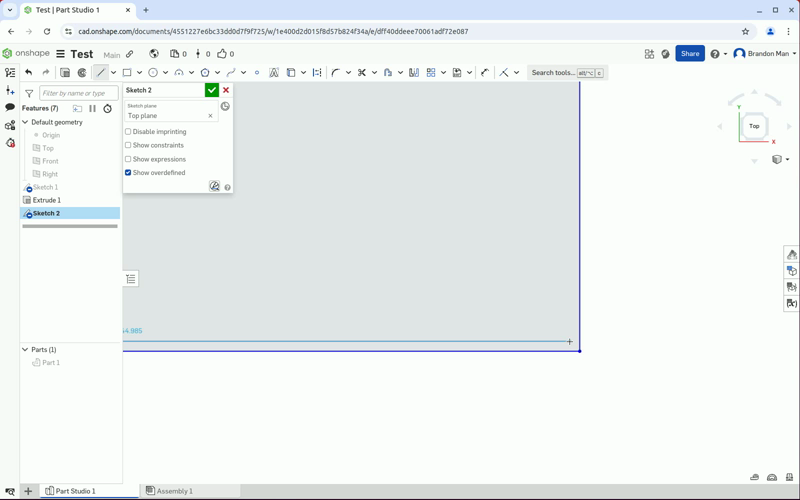
scroll(6)
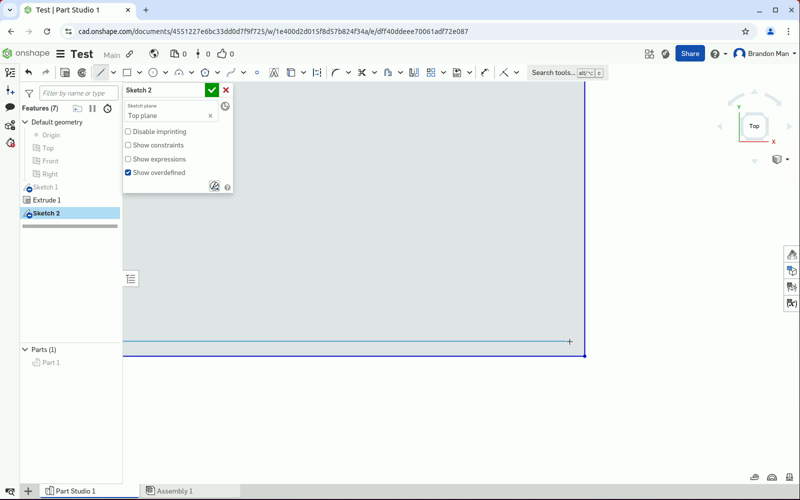
scroll(6)
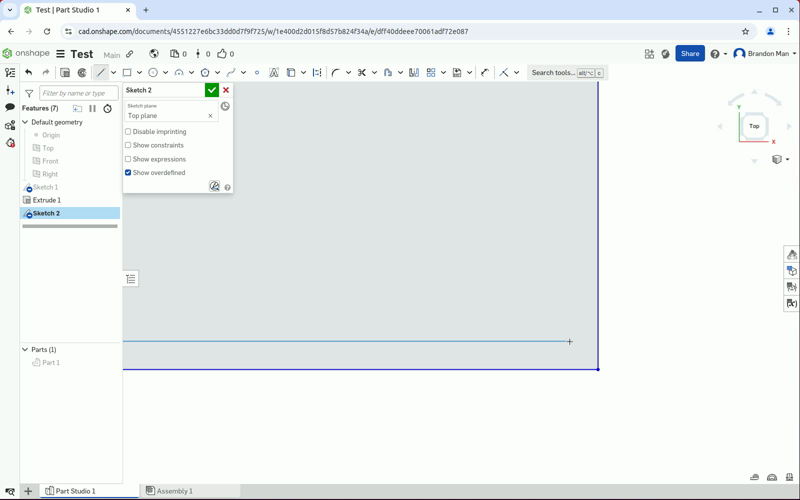
click(569, 341)
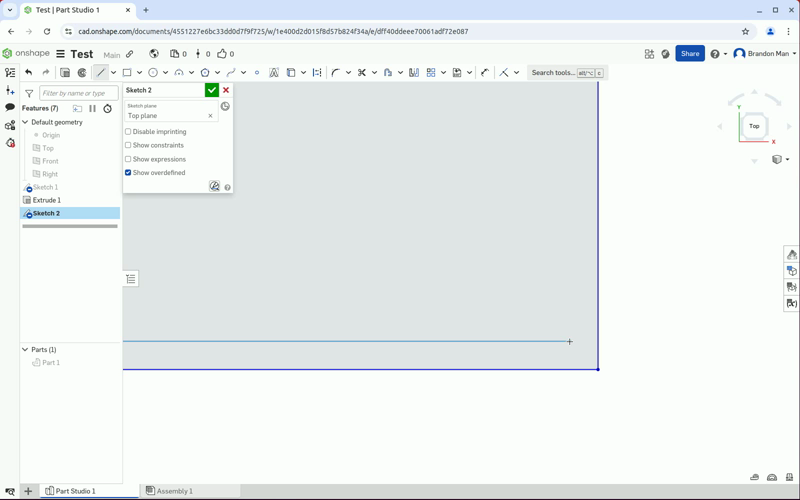
scroll(-6)
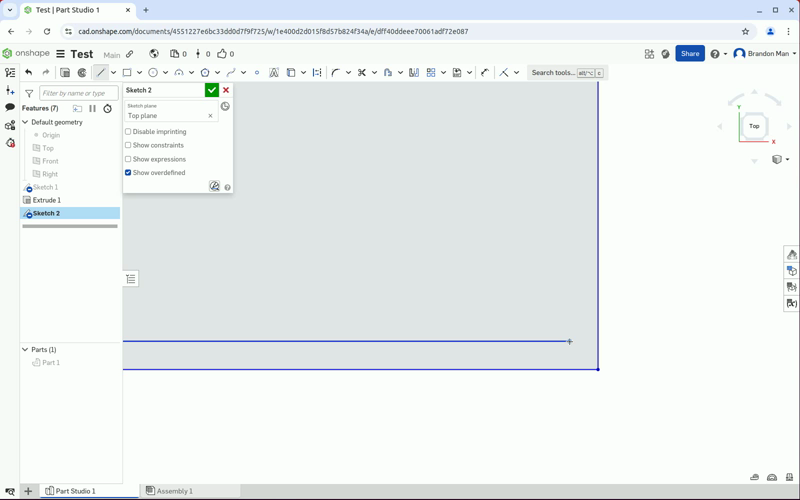
scroll(-6)
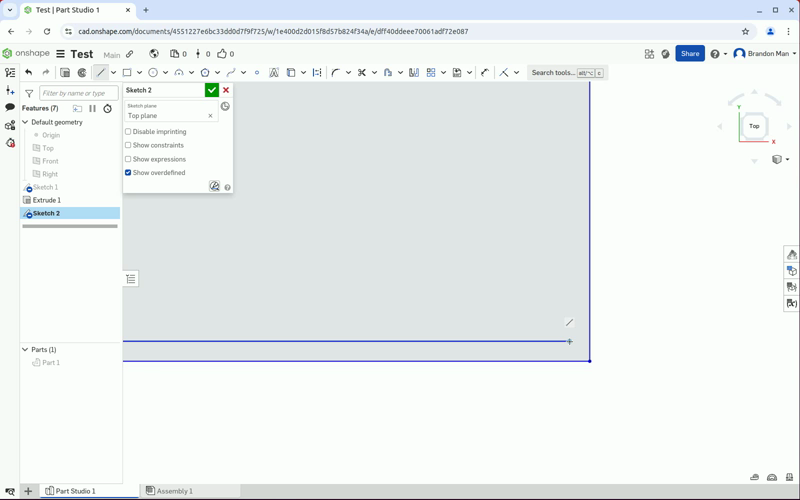
scroll(-6)
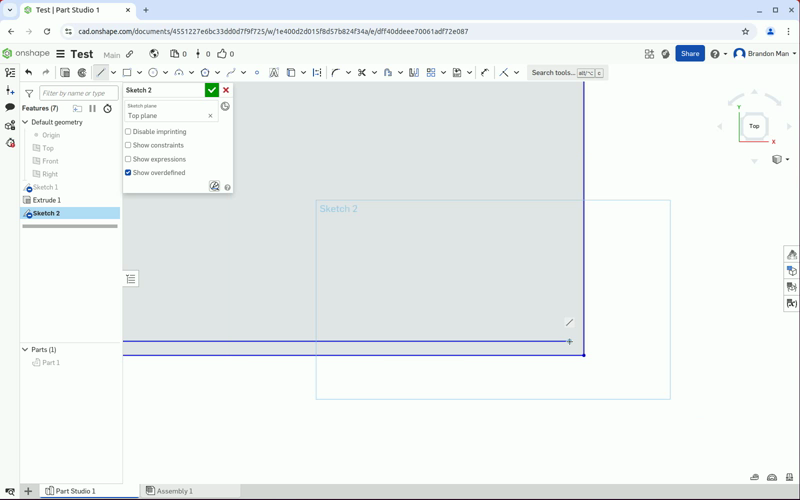
scroll(-6)
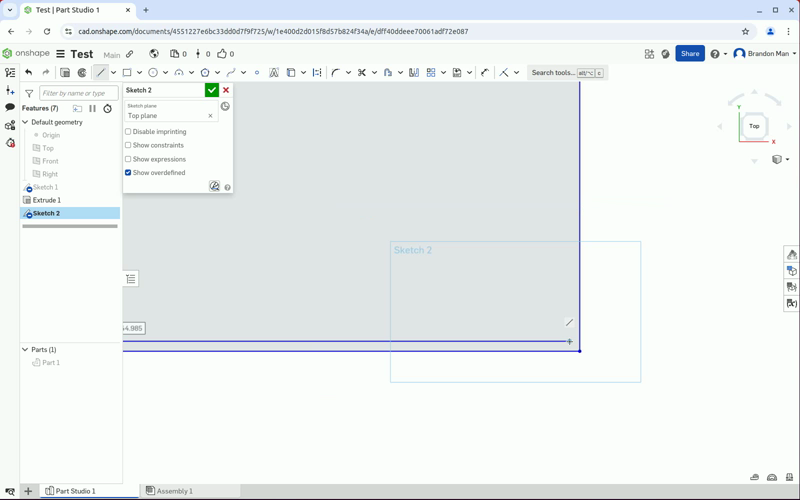
scroll(-6)
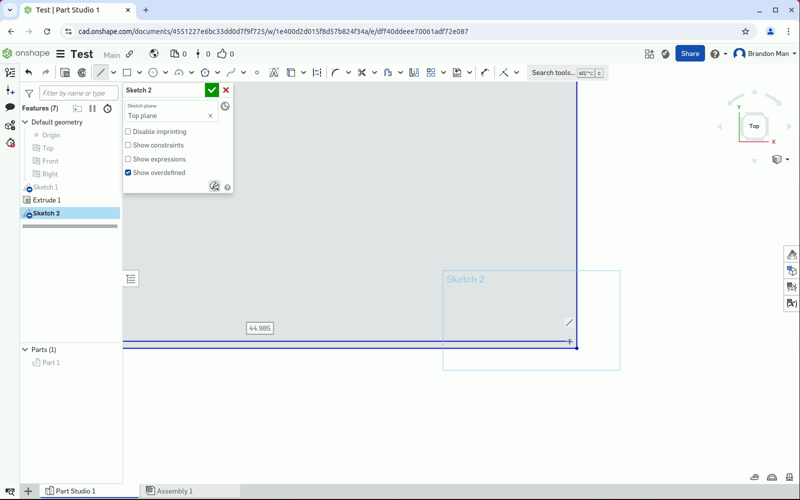
scroll(-6)
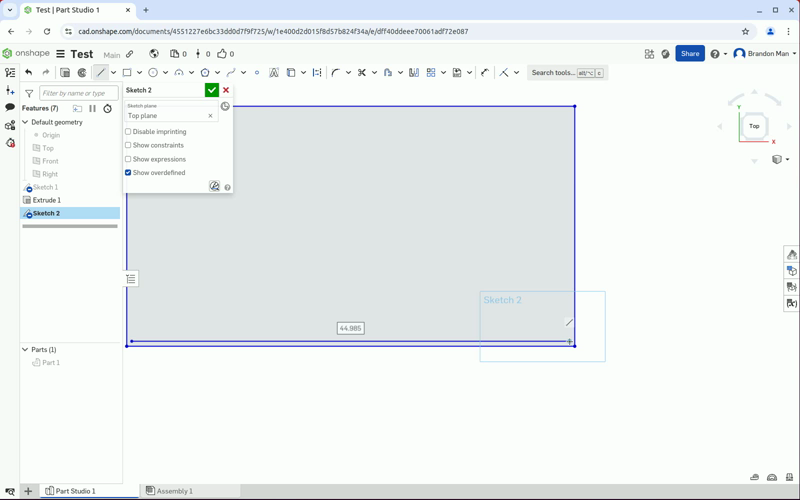
scroll(-6)
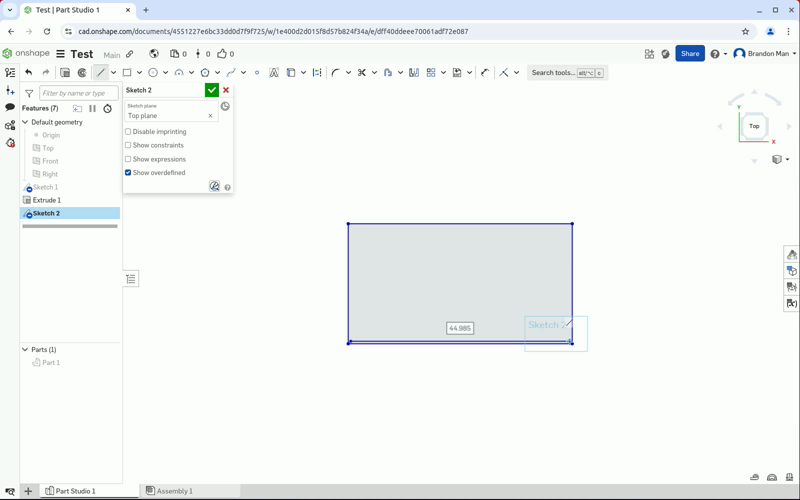
key_up(shift)
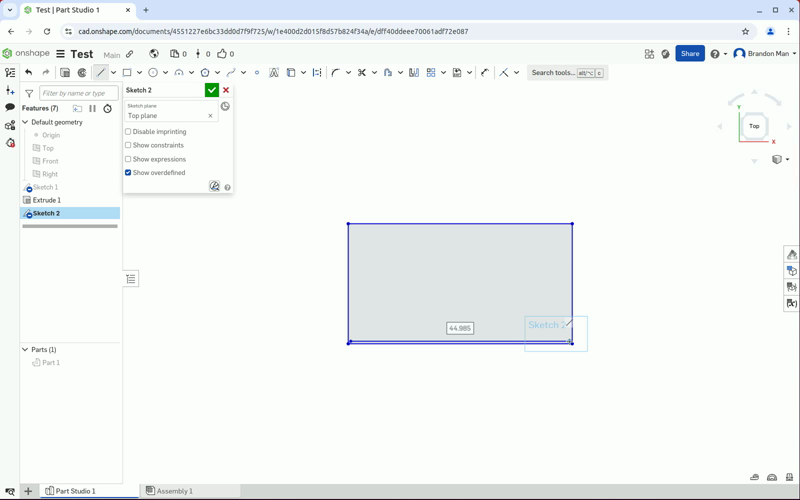
key_down(shift)
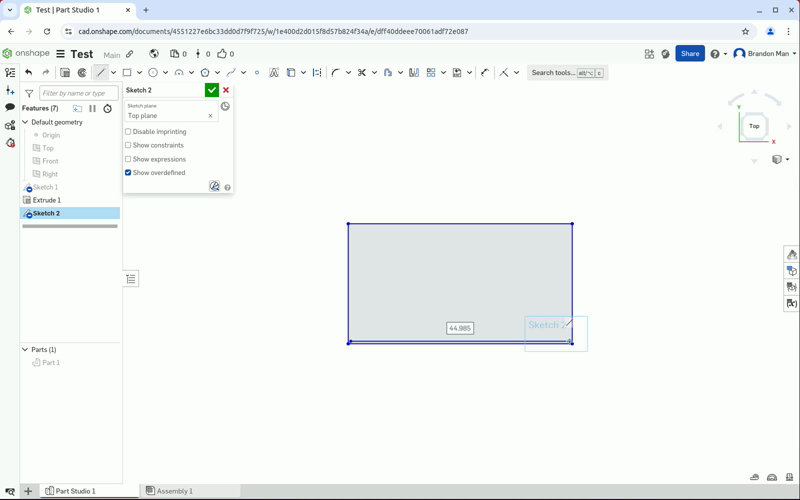
mouse_move(569, 225)
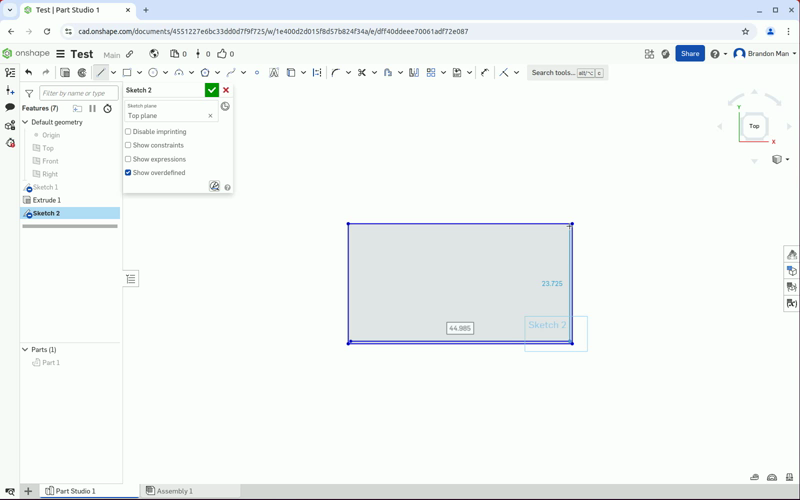
scroll(6)
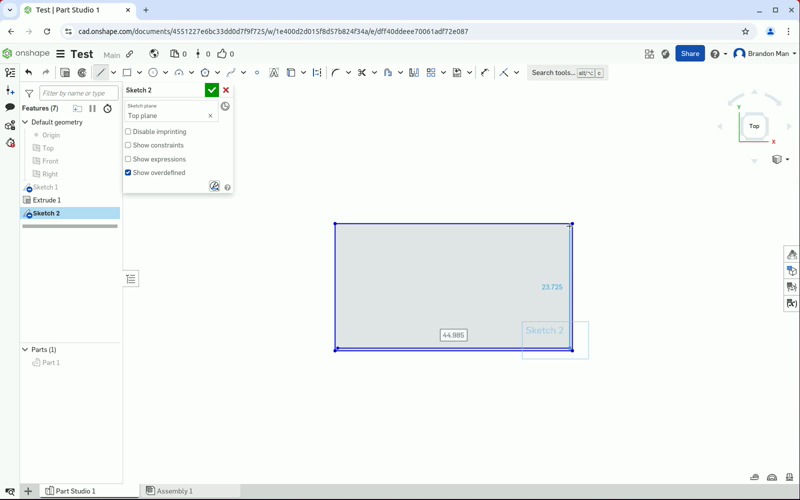
scroll(6)
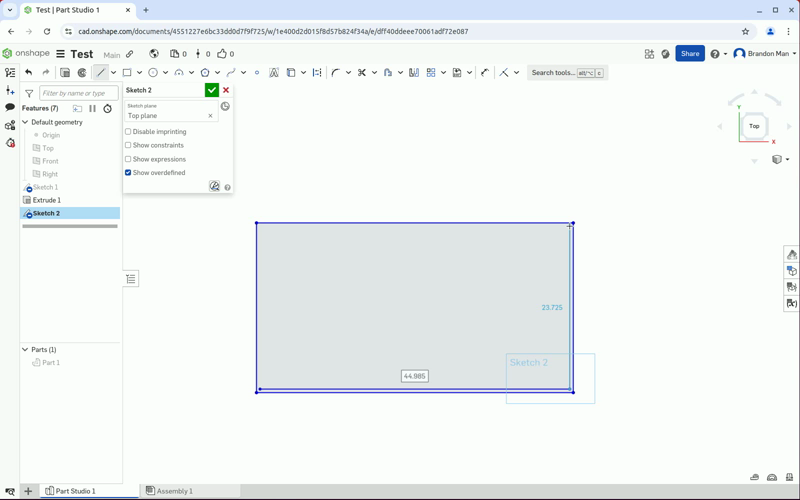
scroll(6)
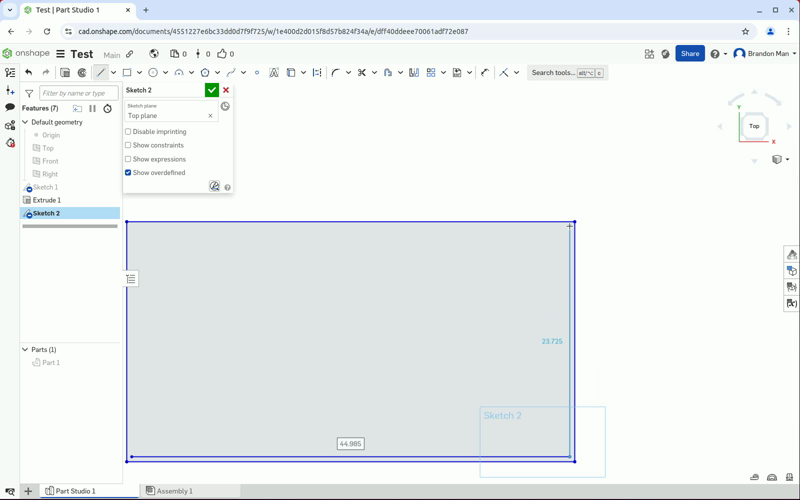
scroll(6)
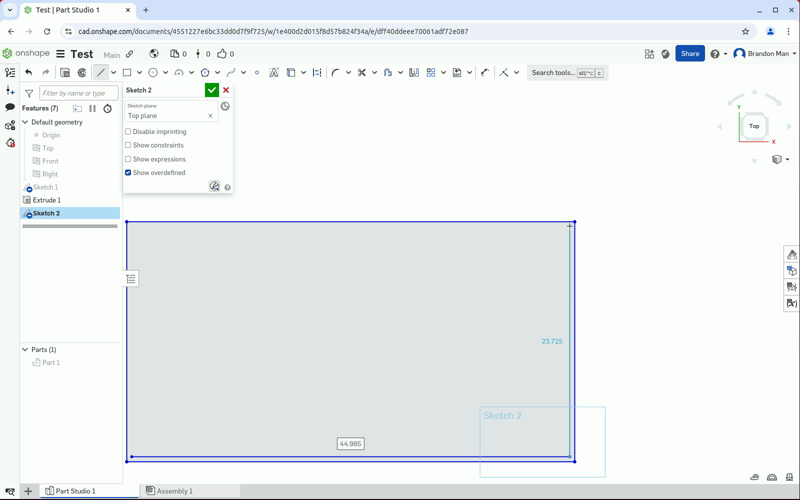
scroll(6)
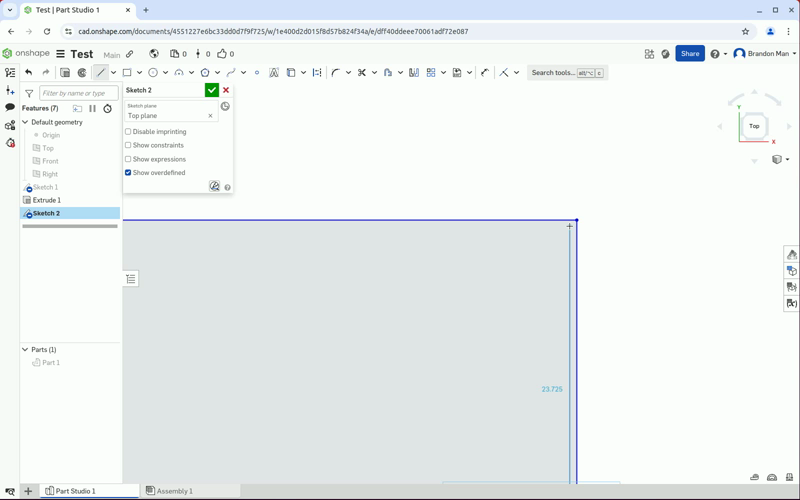
scroll(6)
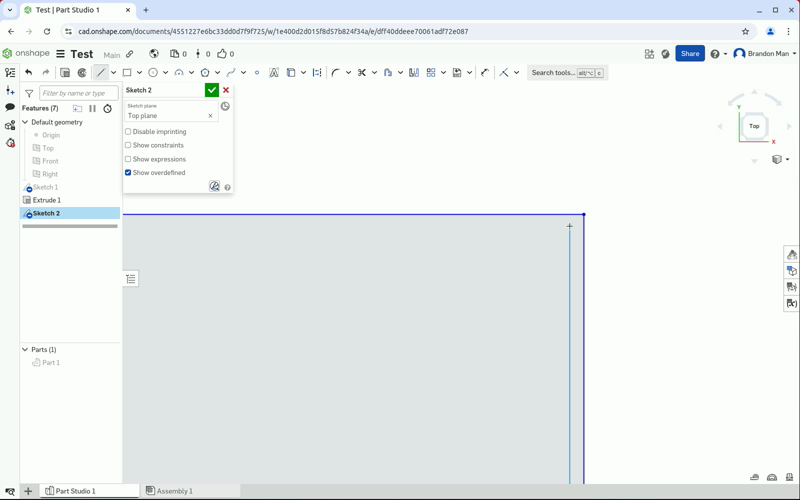
scroll(6)
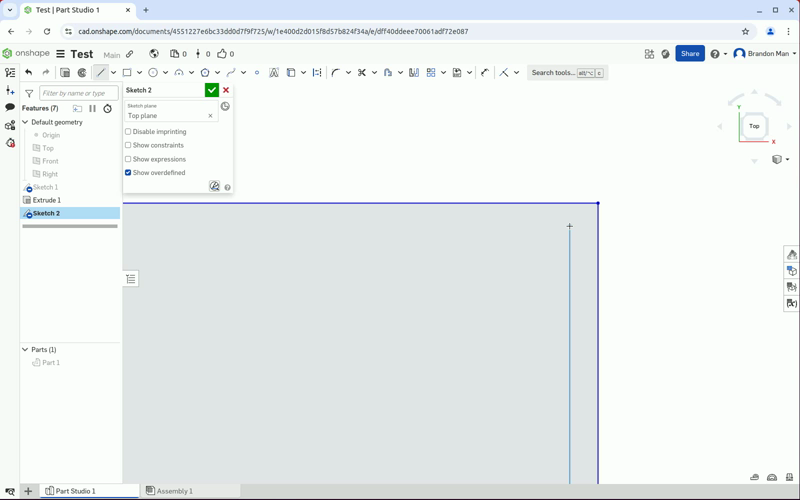
click(569, 225)
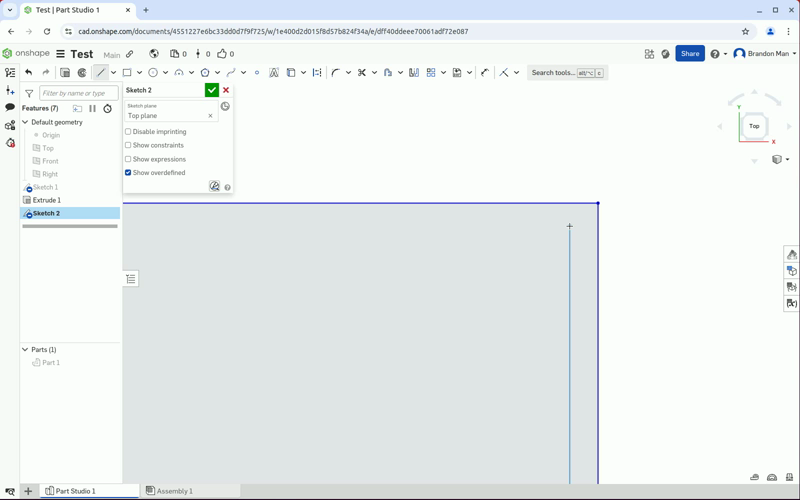
scroll(-6)
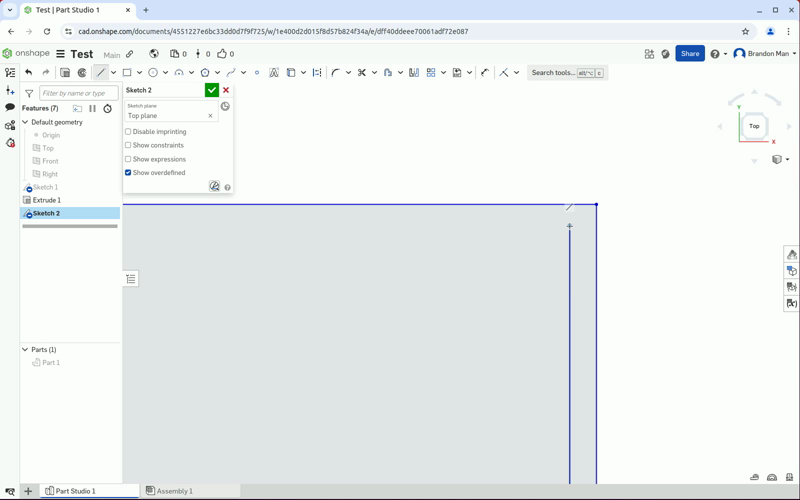
scroll(-6)
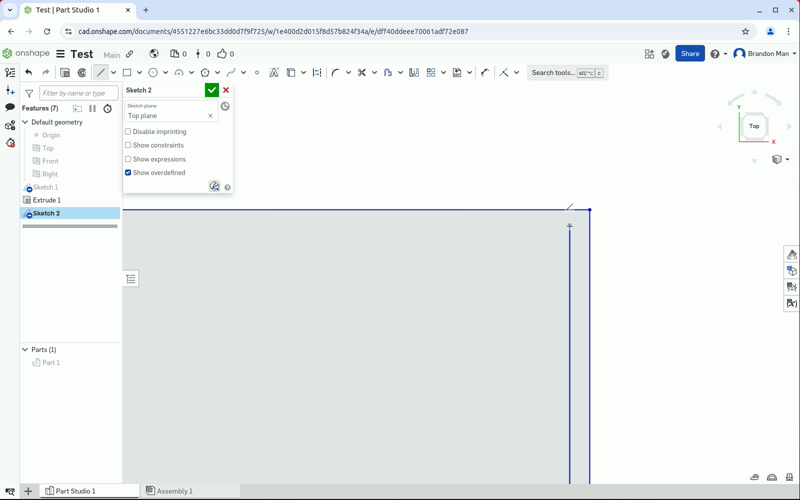
scroll(-6)
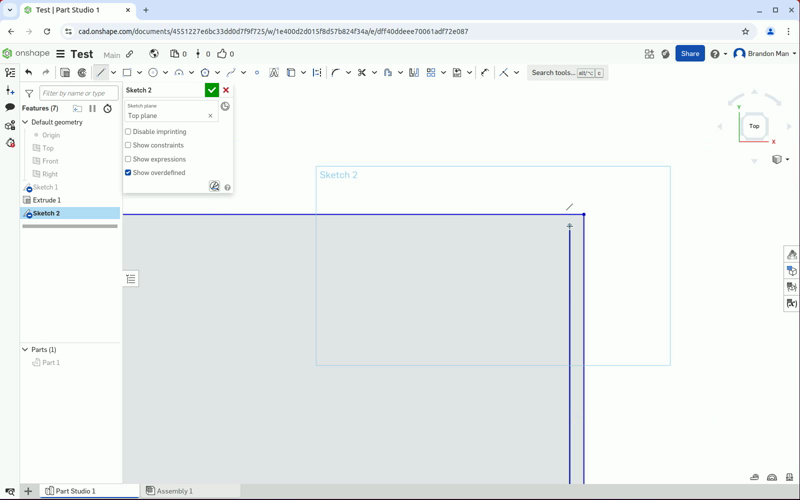
scroll(-6)
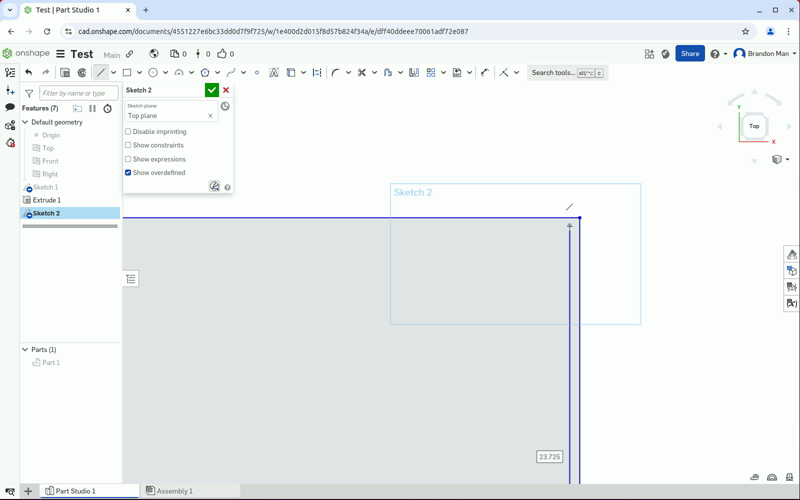
scroll(-6)
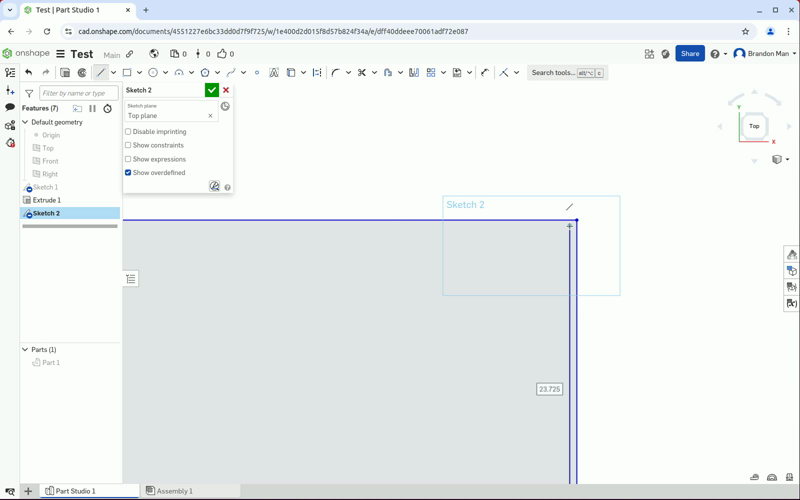
scroll(-6)
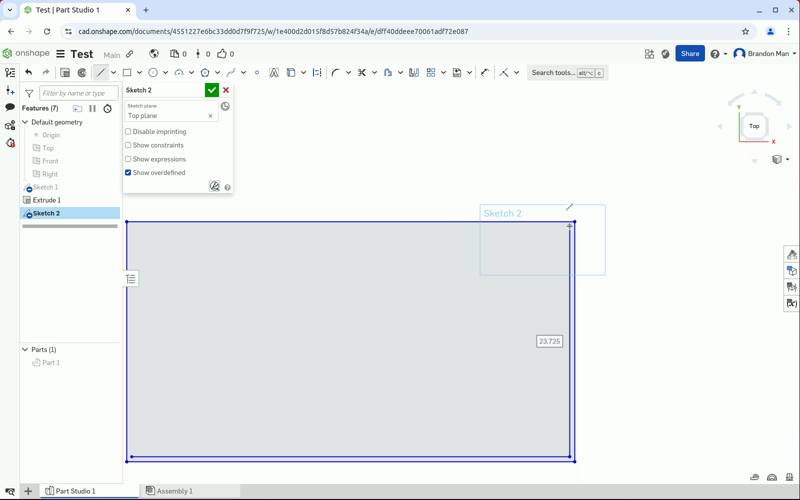
scroll(-6)
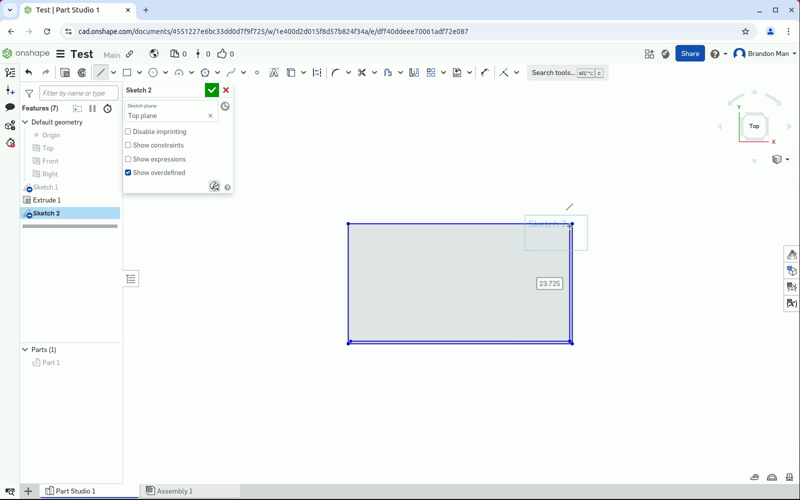
key_up(shift)
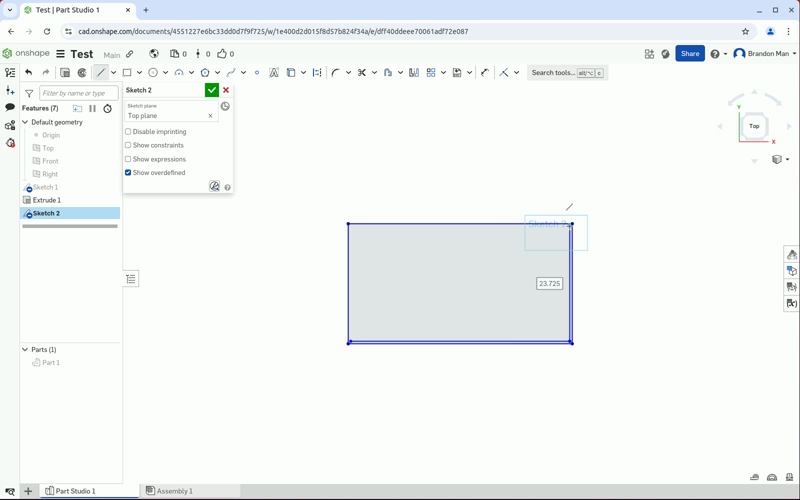
key_down(shift)
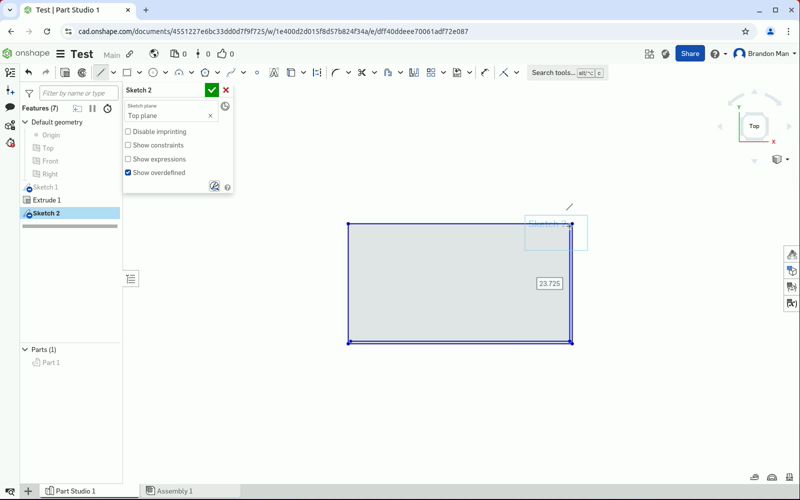
mouse_move(350, 225)
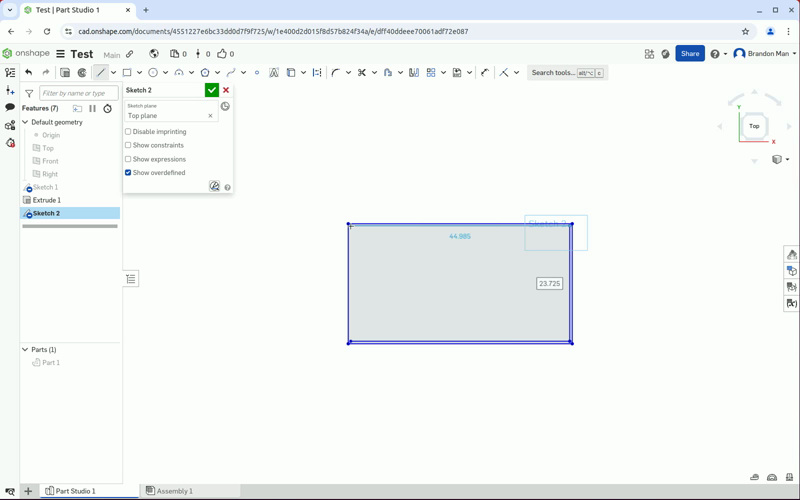
scroll(6)
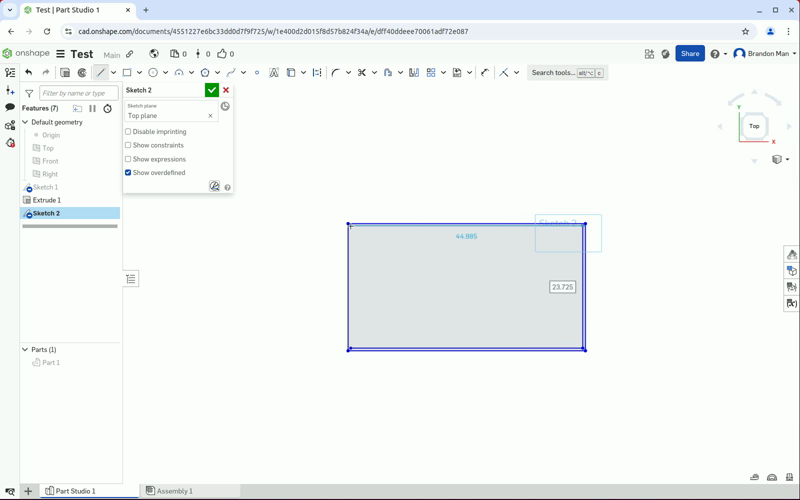
scroll(6)
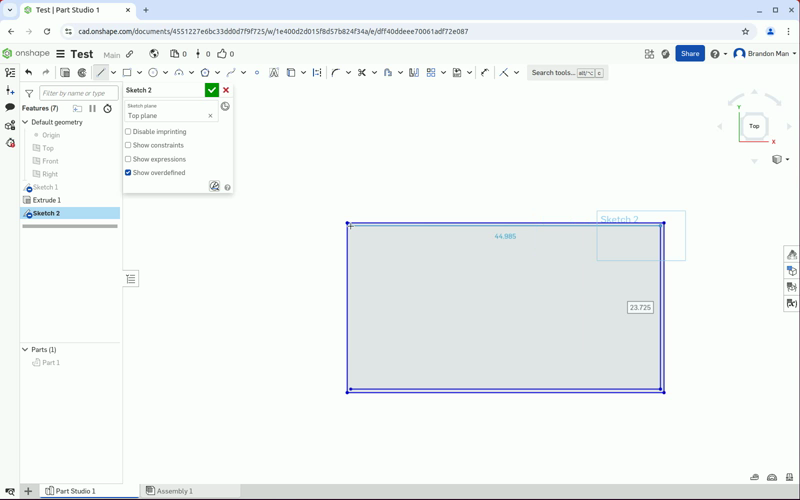
scroll(6)
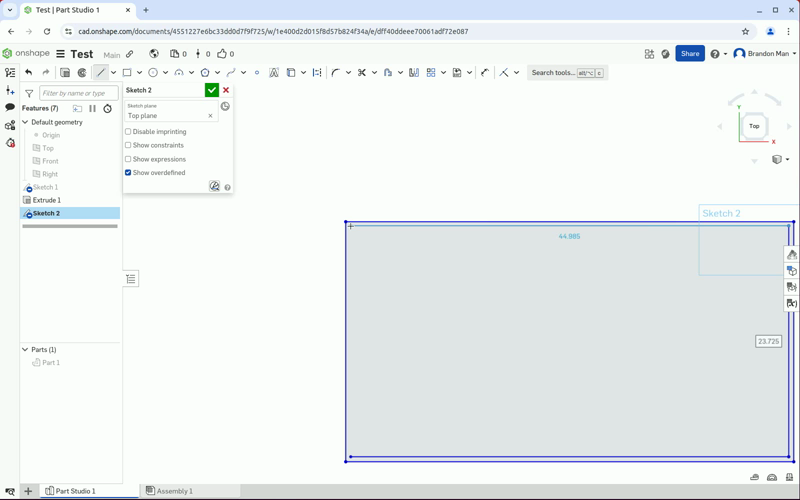
scroll(6)
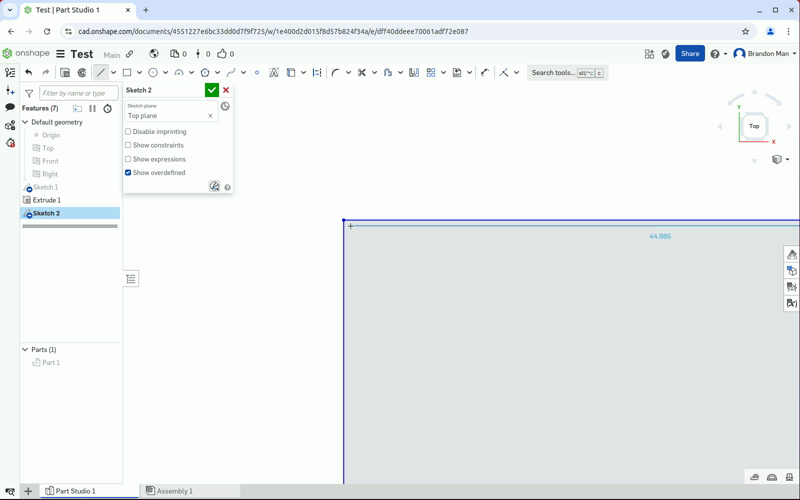
scroll(6)
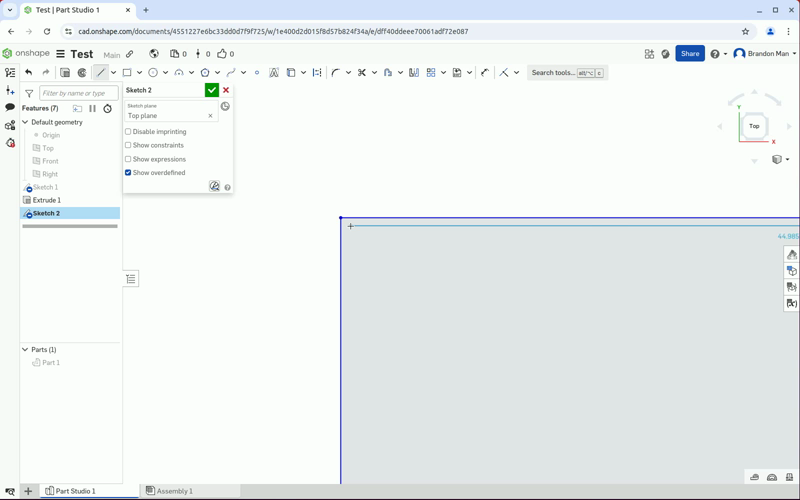
scroll(6)
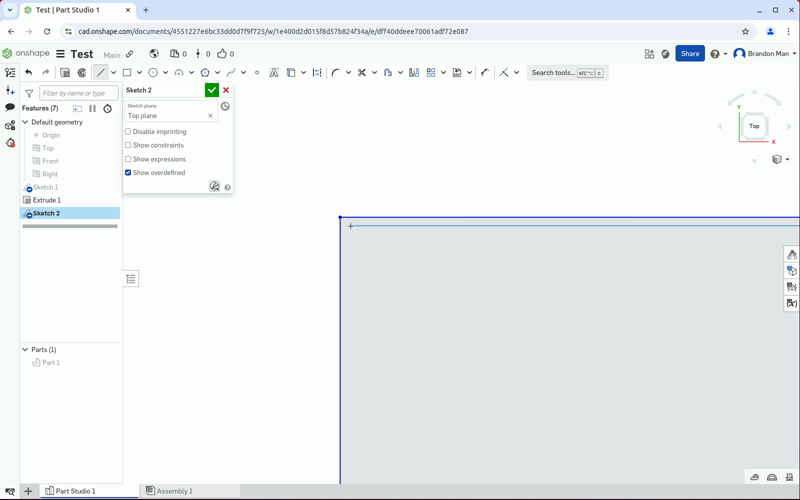
scroll(6)
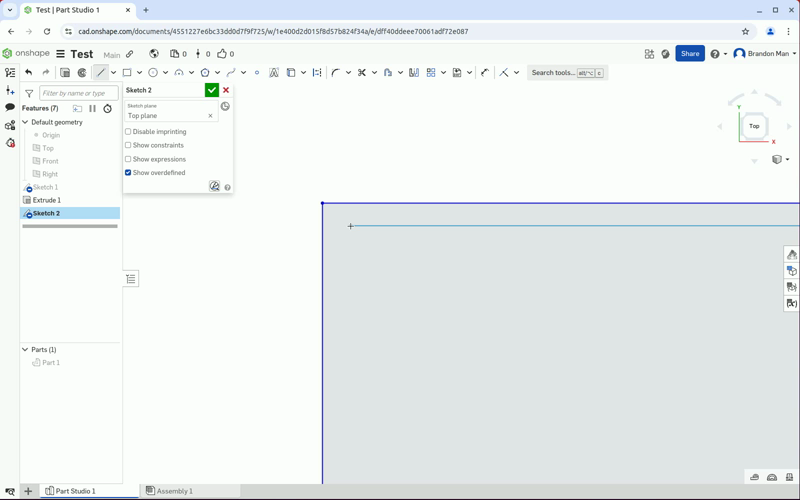
click(350, 225)
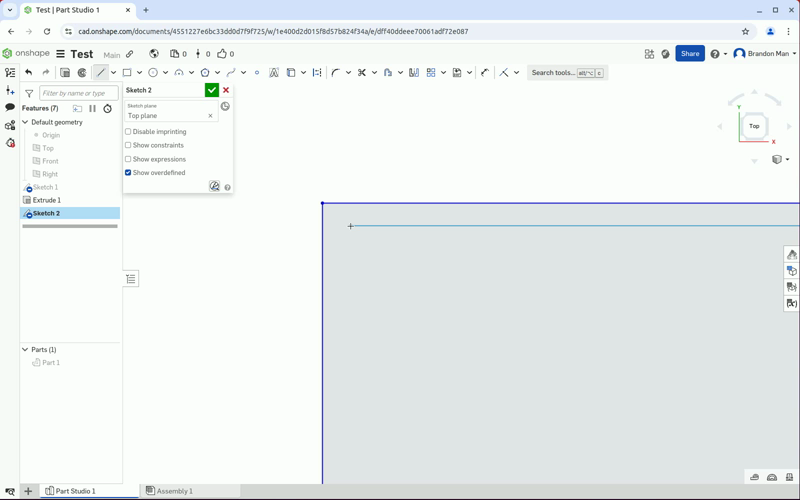
scroll(-6)
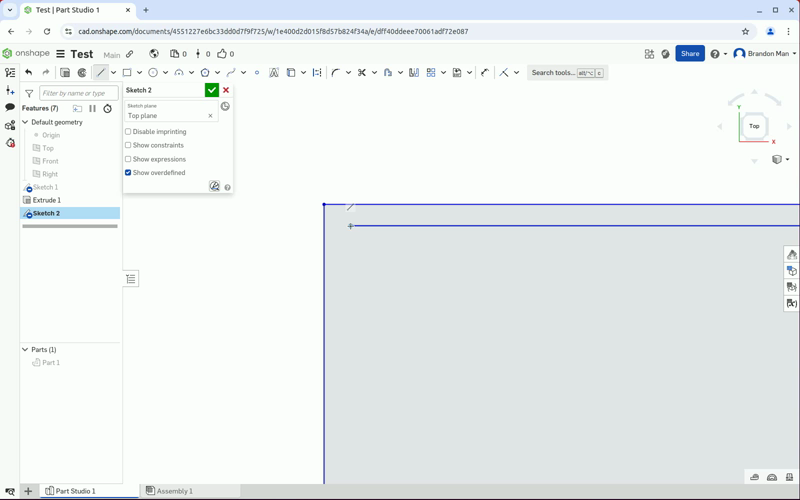
scroll(-6)
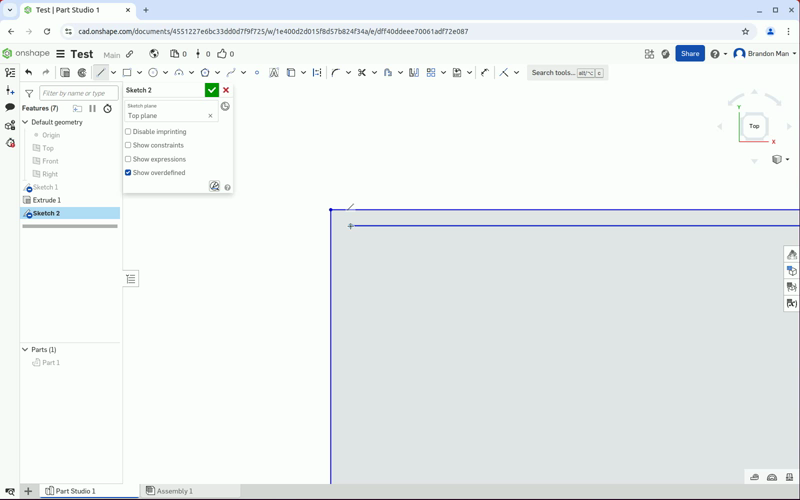
scroll(-6)
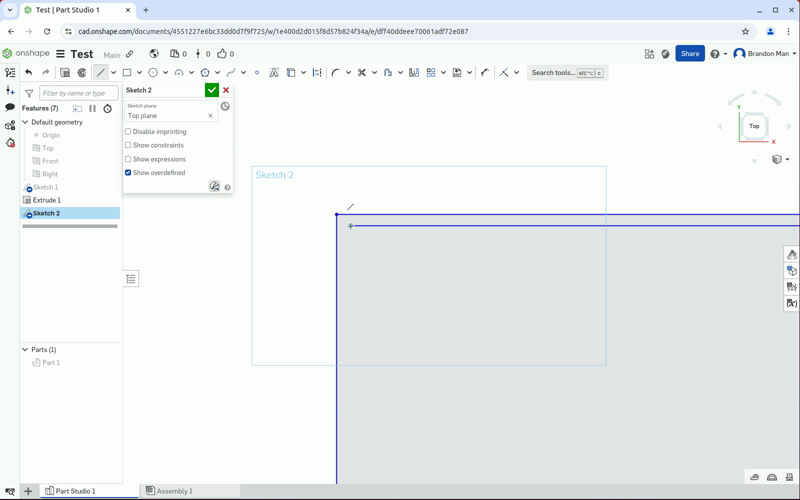
scroll(-6)
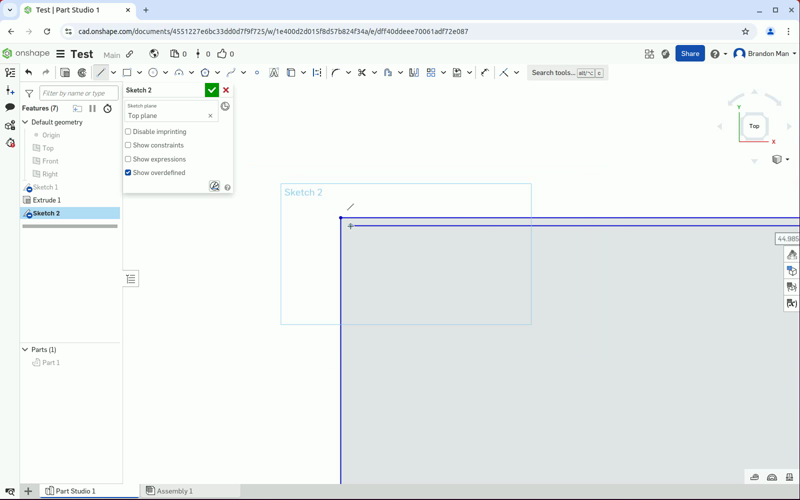
scroll(-6)
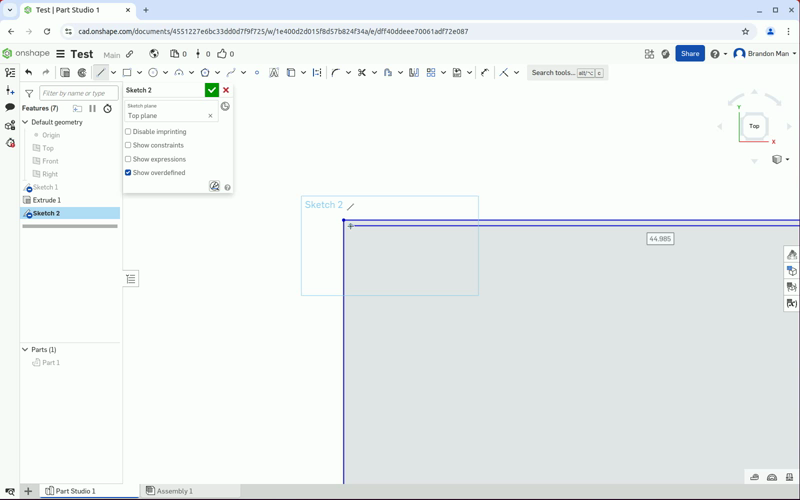
scroll(-6)
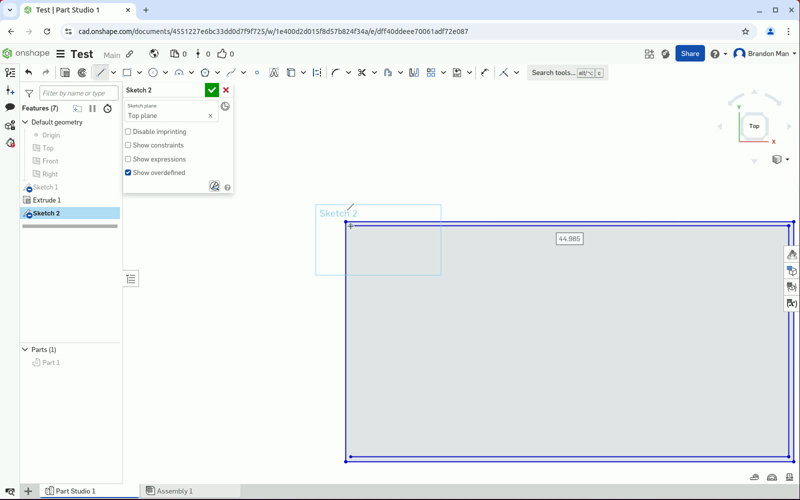
scroll(-6)
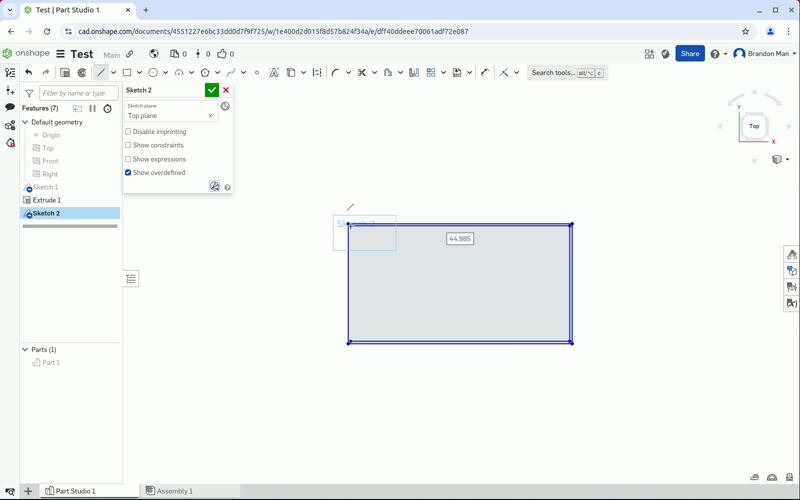
key_up(shift)
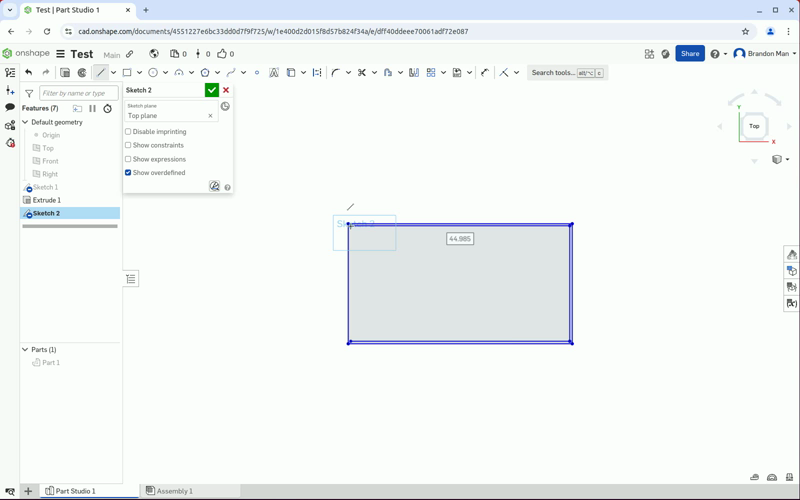
key_down(shift)
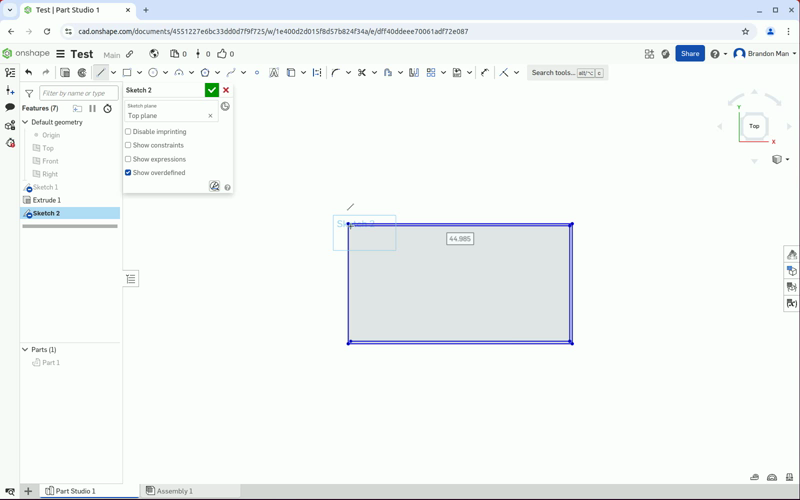
mouse_move(350, 341)
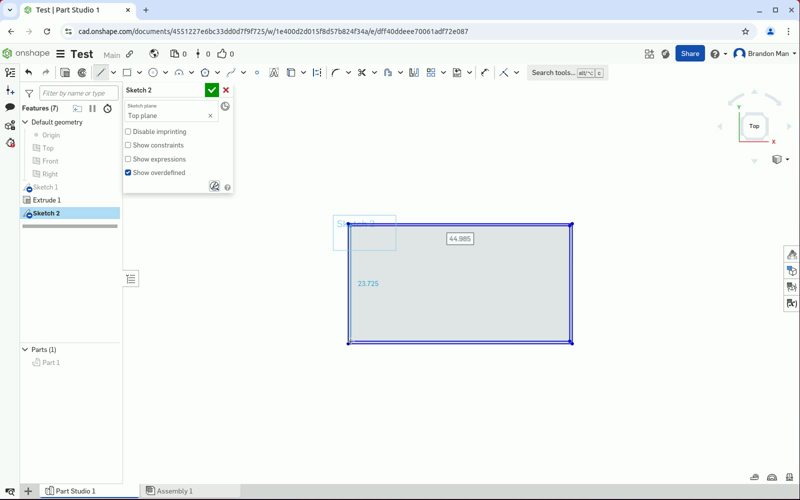
scroll(6)
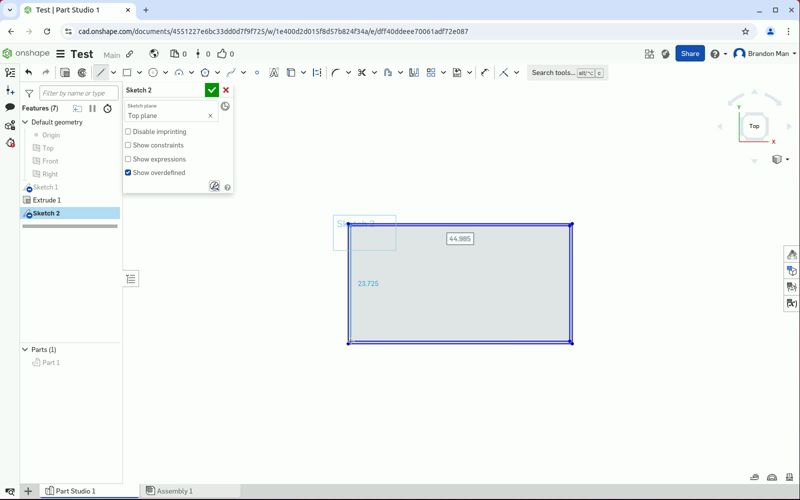
scroll(6)
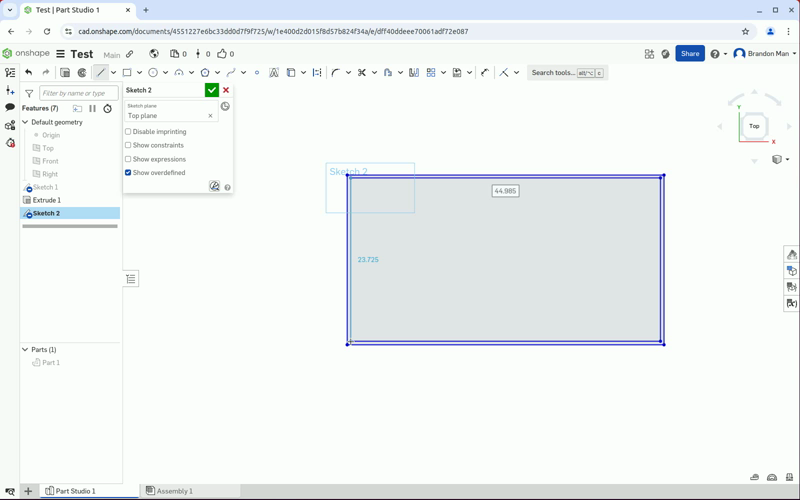
scroll(6)
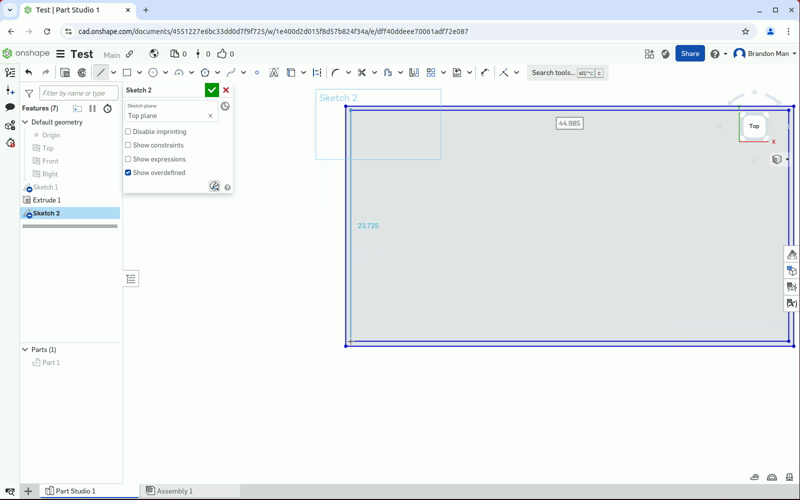
scroll(6)
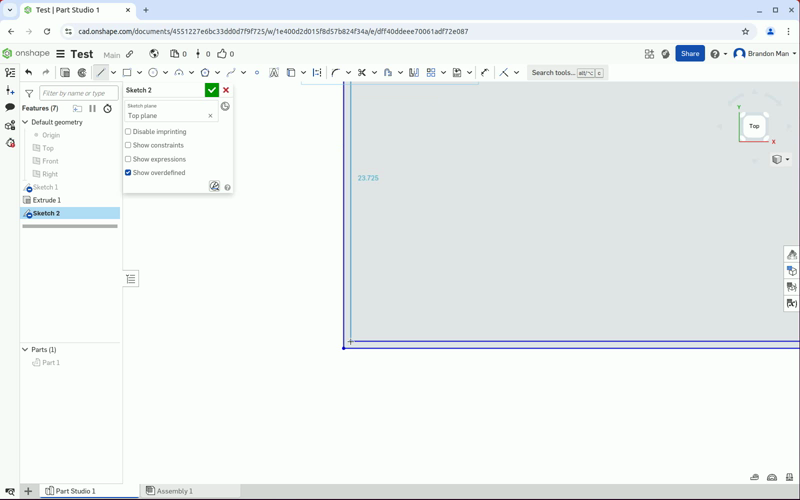
scroll(6)
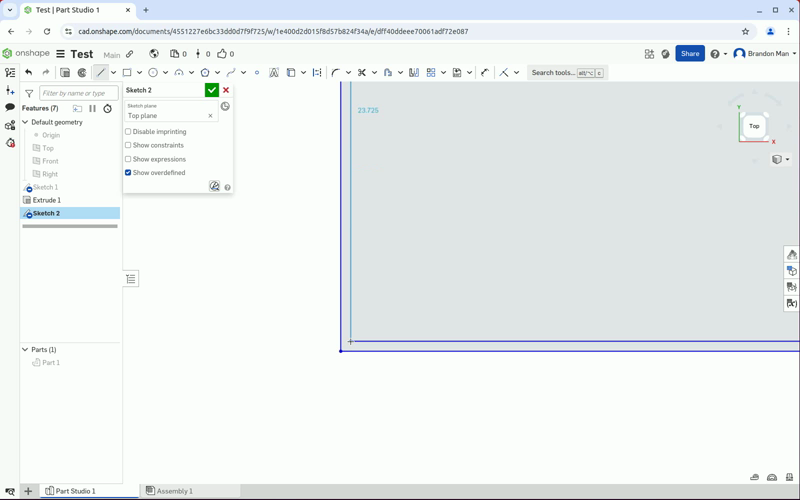
scroll(6)
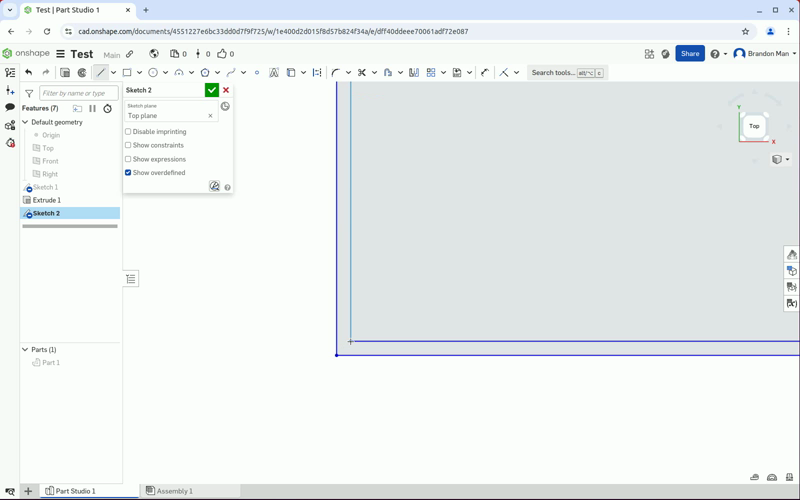
scroll(6)
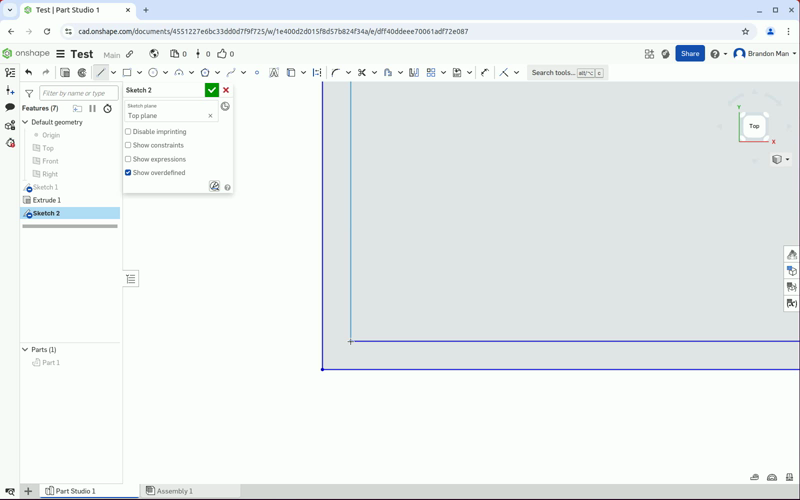
key_up(shift)
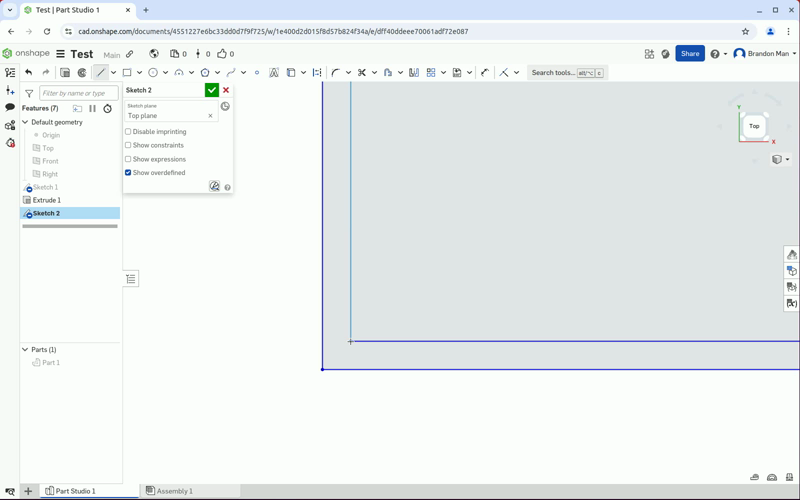
click(350, 341)
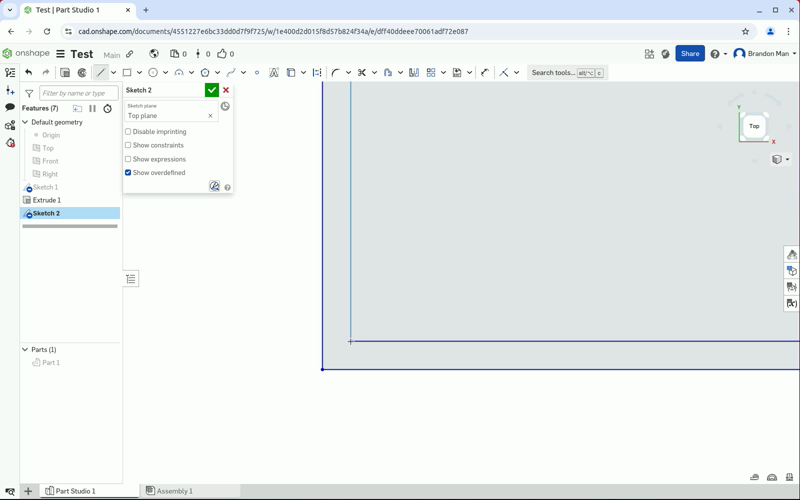
scroll(-6)
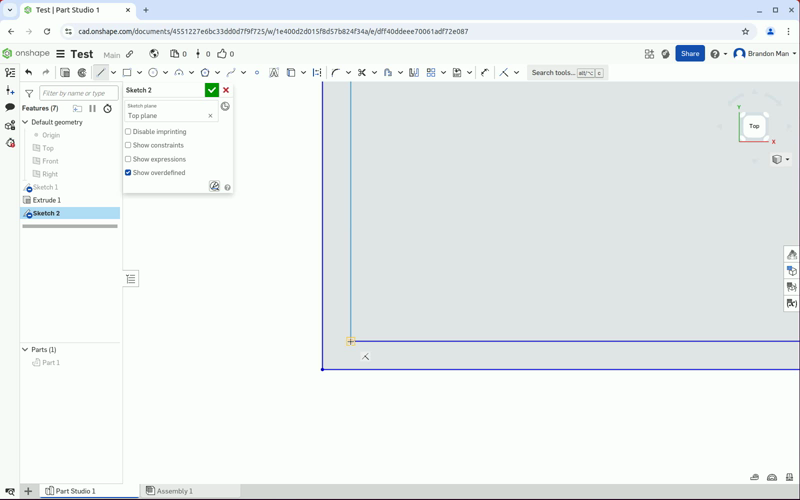
scroll(-6)
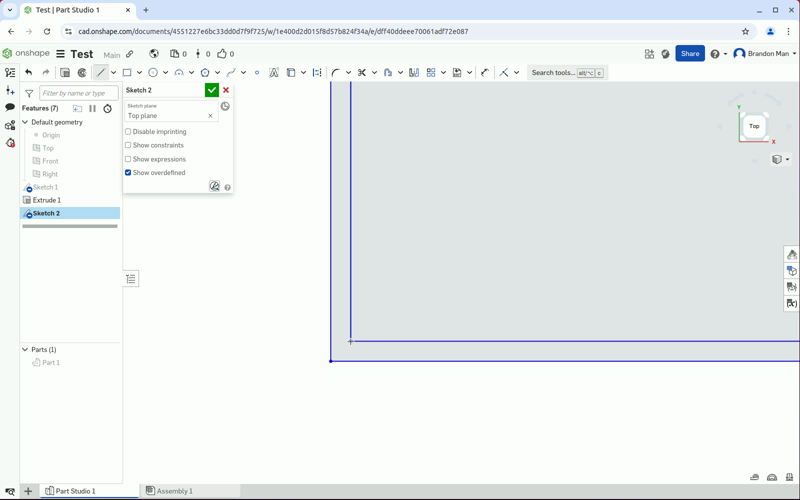
scroll(-6)
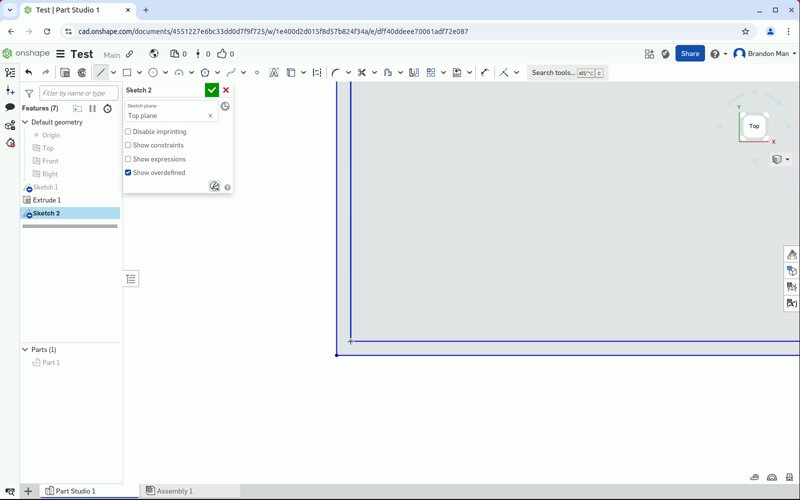
scroll(-6)
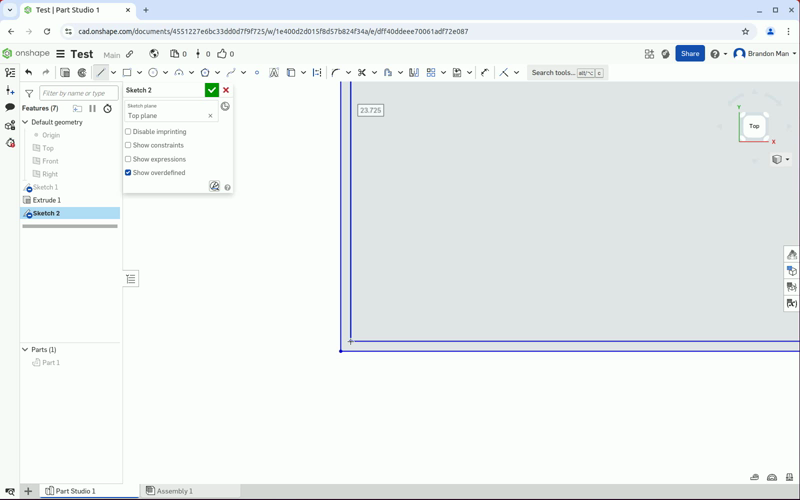
scroll(-6)
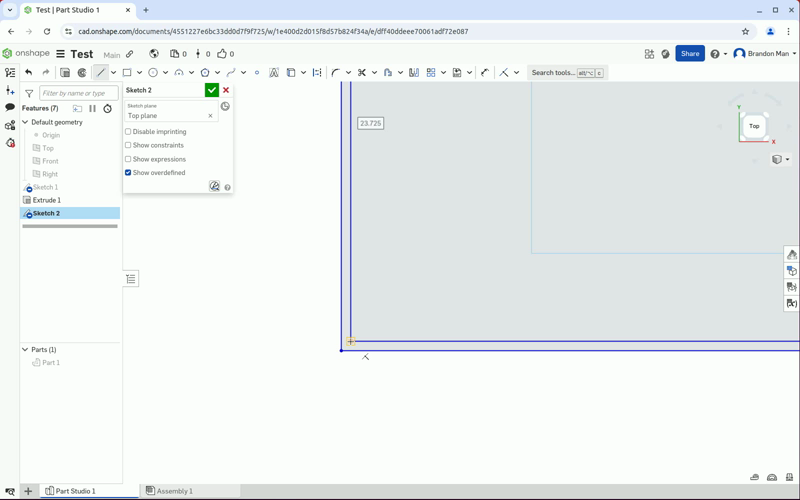
scroll(-6)
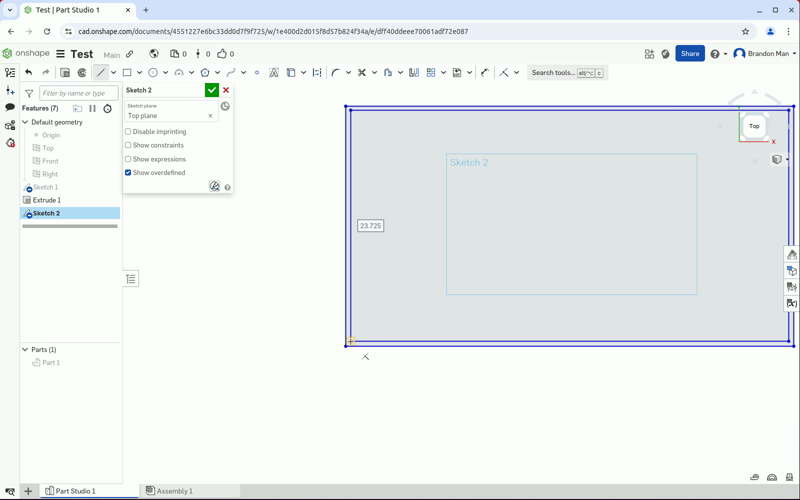
scroll(-6)
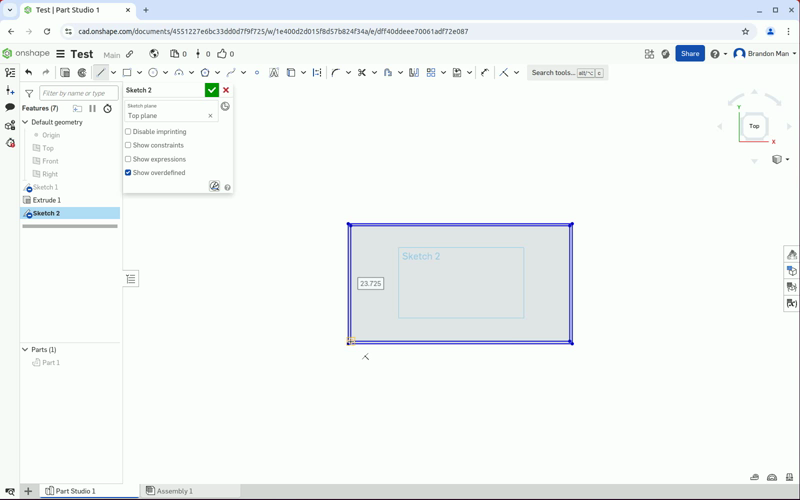
key(esc)
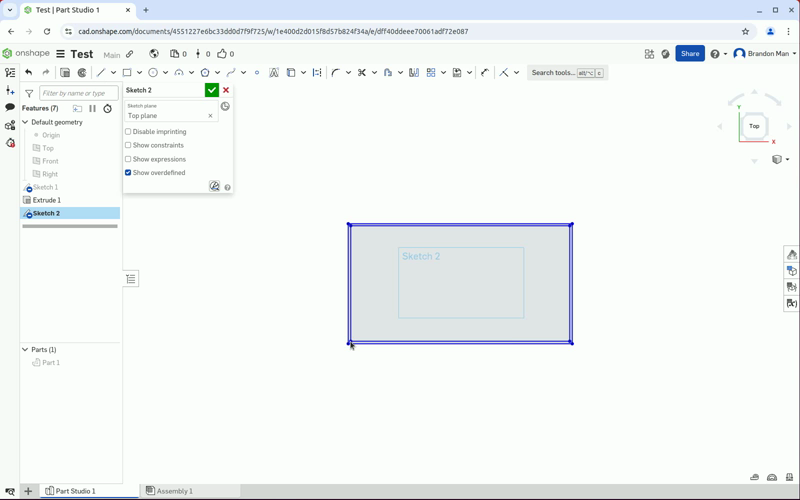
mouse_move(349, 274)
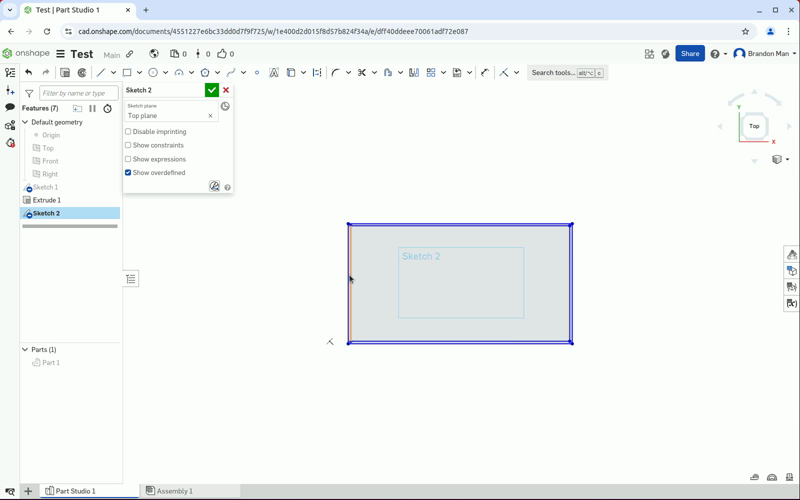
scroll(6)
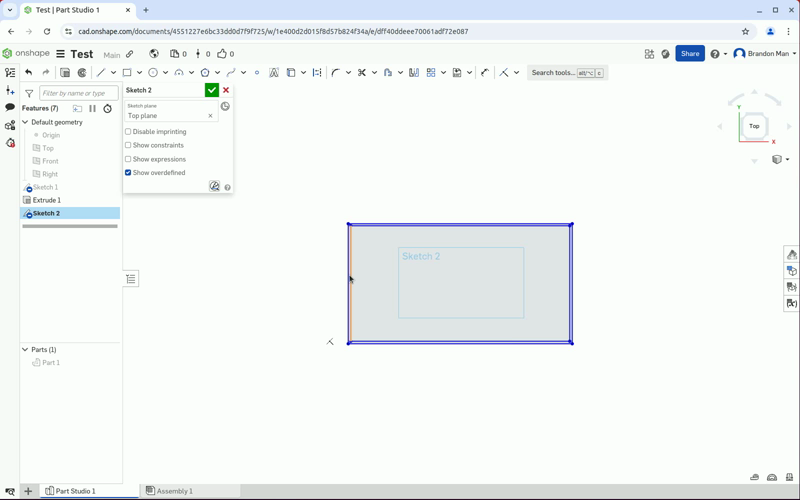
scroll(6)
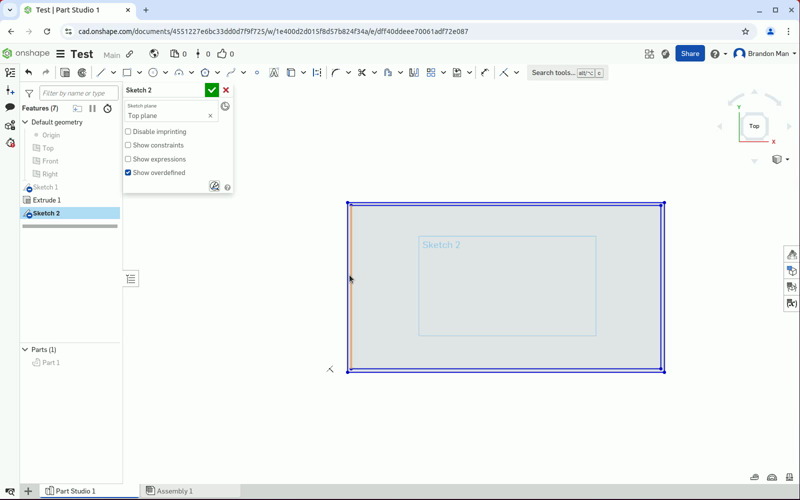
scroll(6)
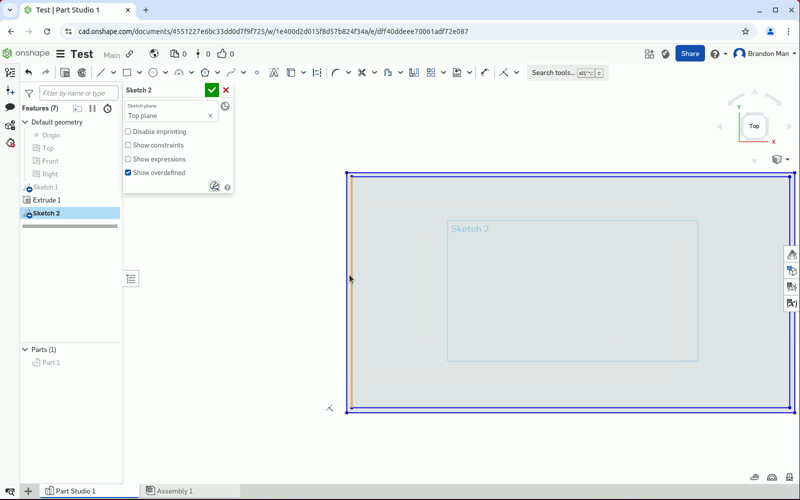
scroll(6)
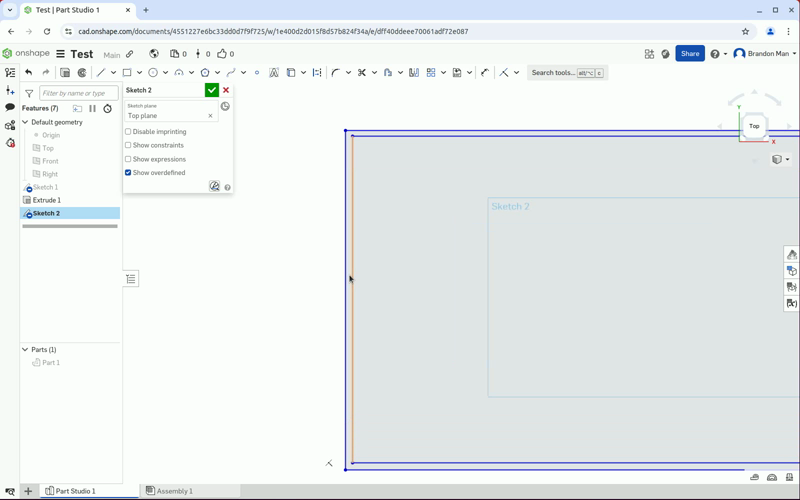
scroll(6)
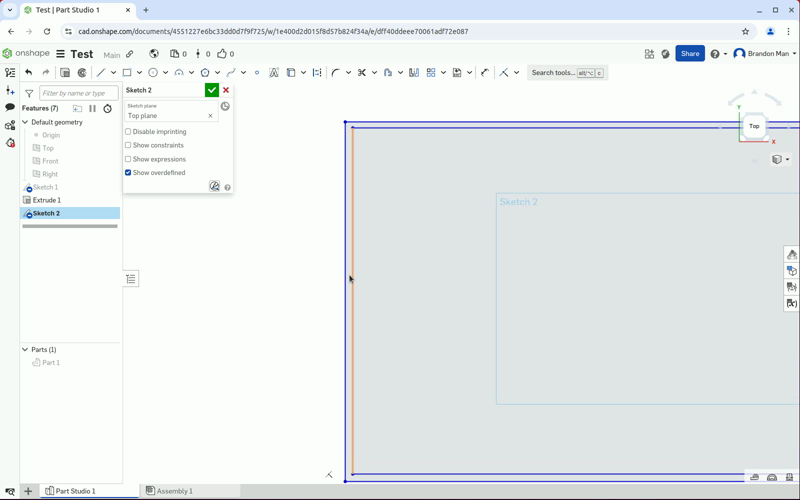
scroll(6)
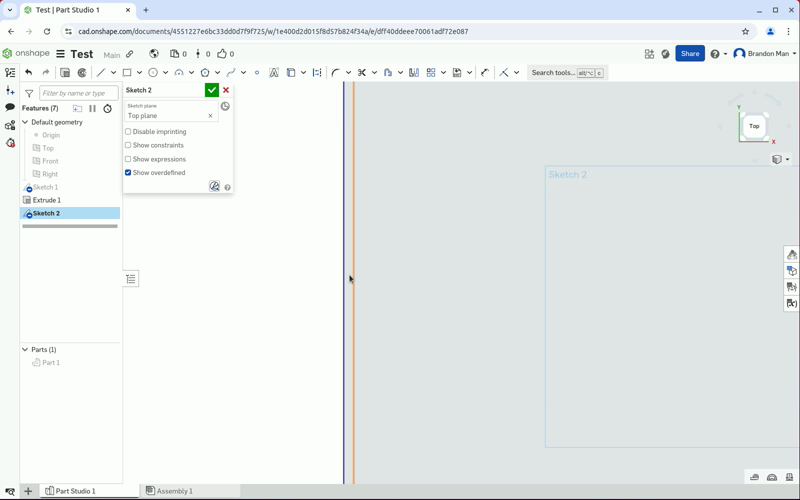
scroll(6)
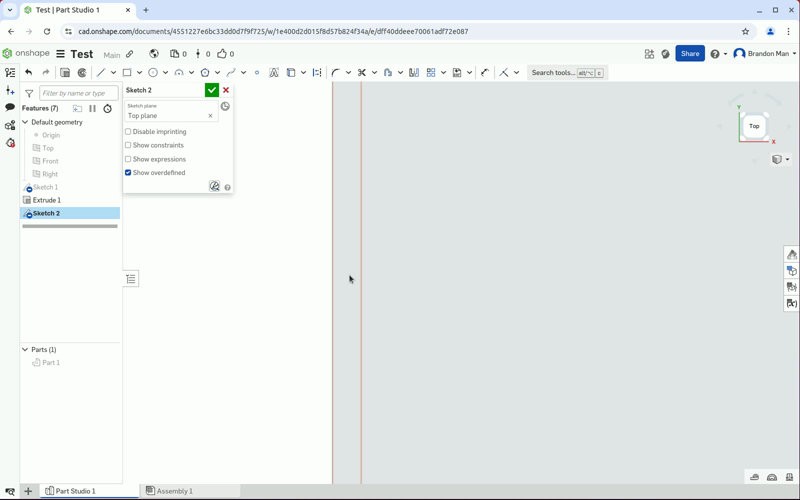
click(349, 274)
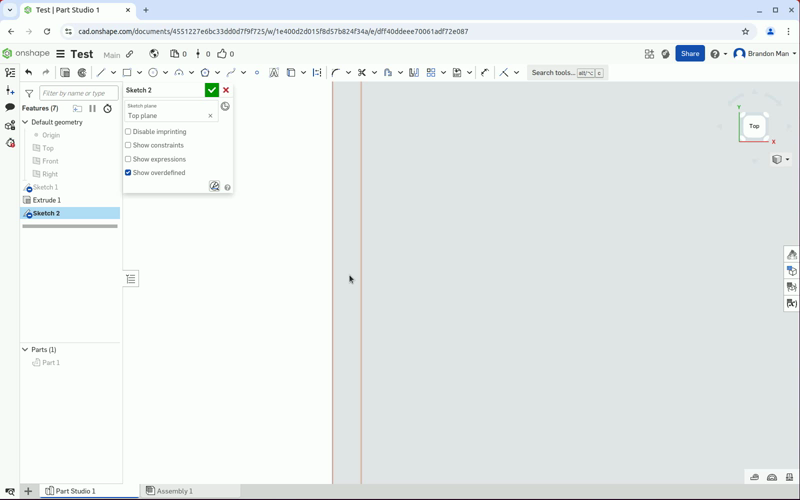
scroll(-6)
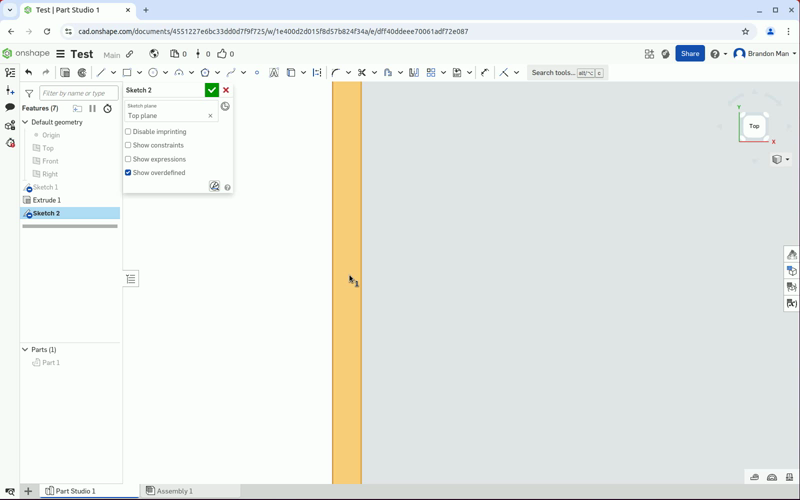
scroll(-6)
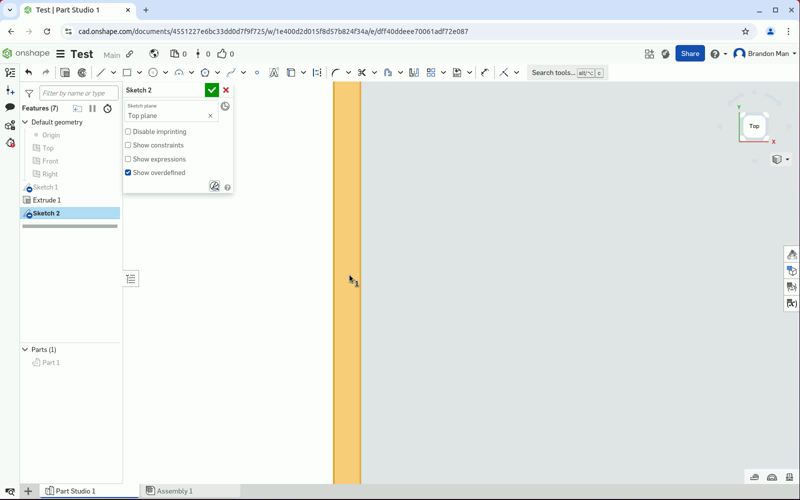
scroll(-6)
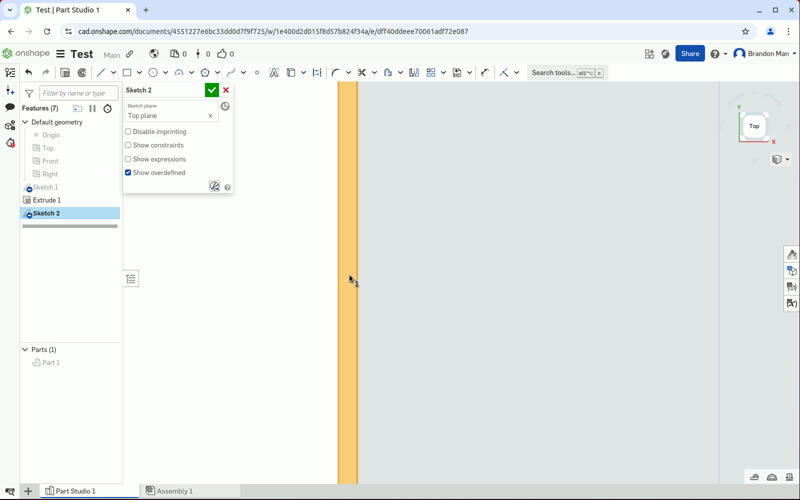
scroll(-6)
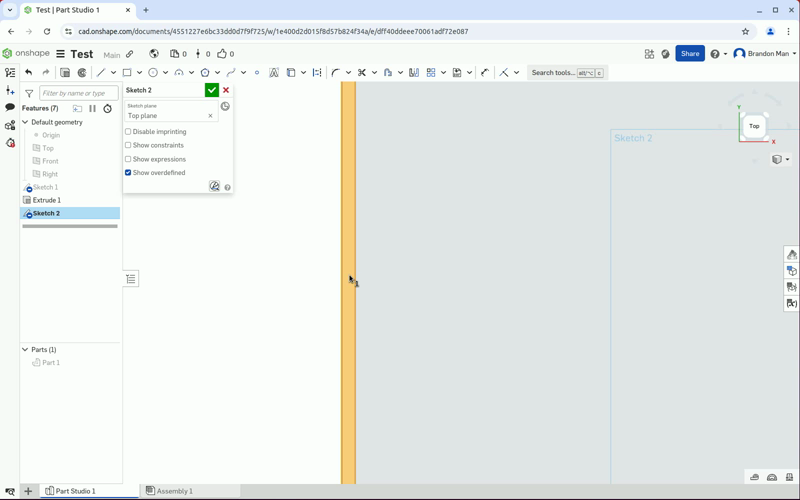
scroll(-6)
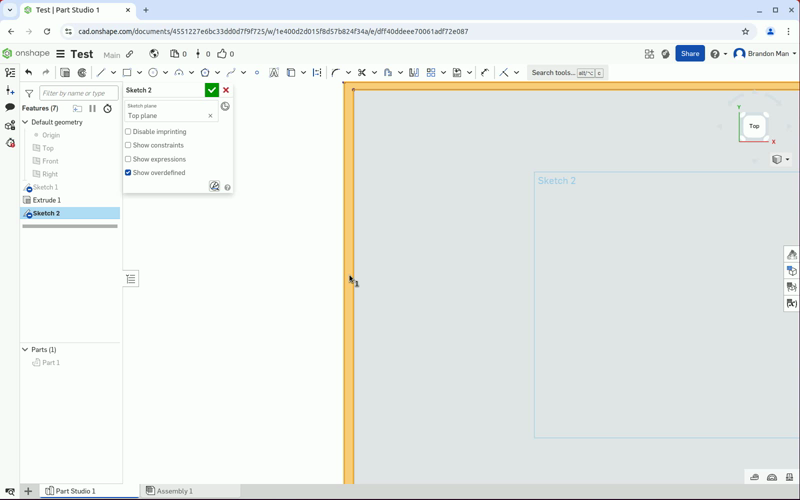
scroll(-6)
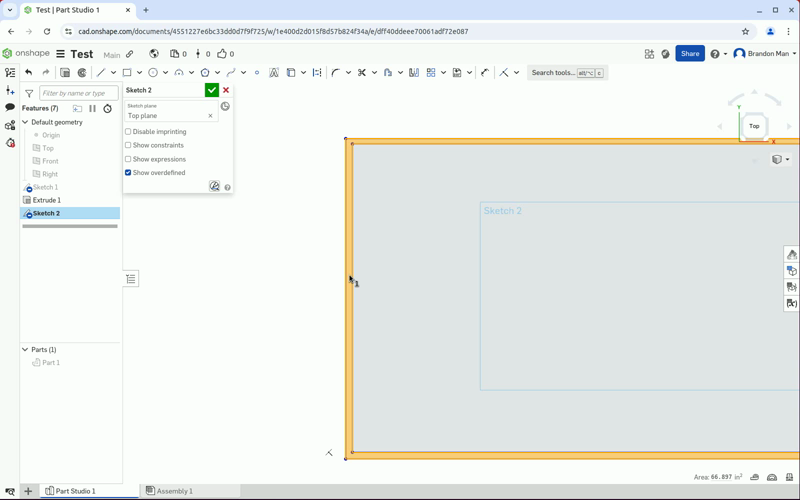
scroll(-6)
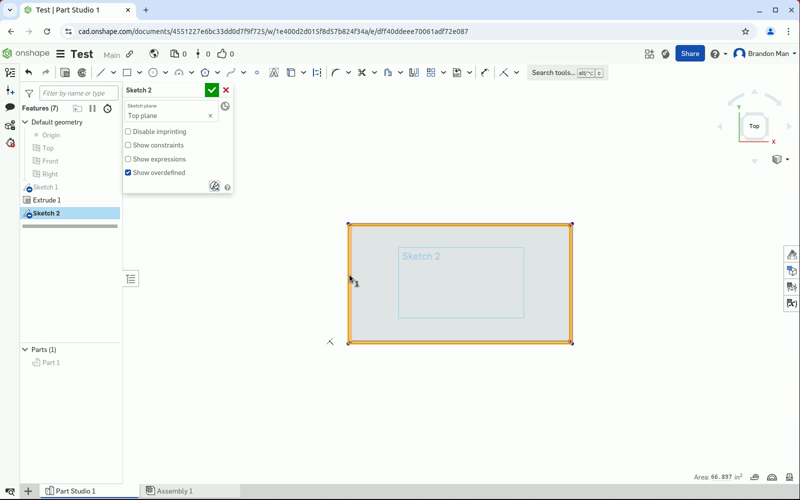
mouse_move(73, 352)
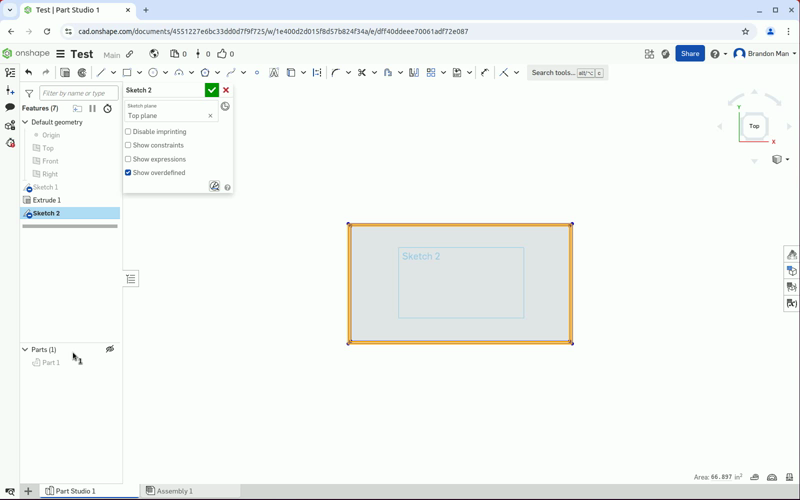
key(shift+y)
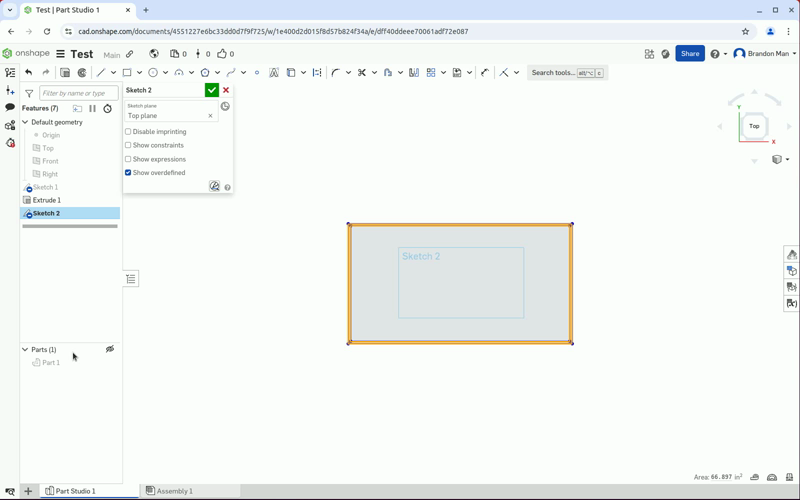
key(shift+e)
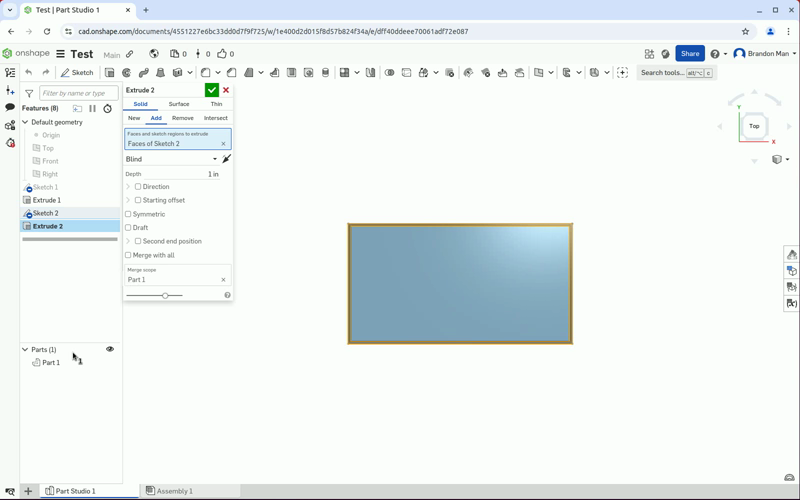
mouse_move(143, 106)
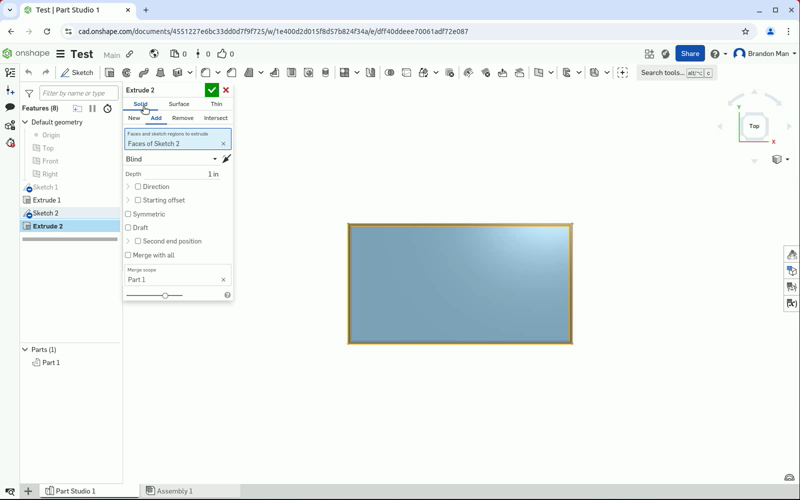
click(143, 106)
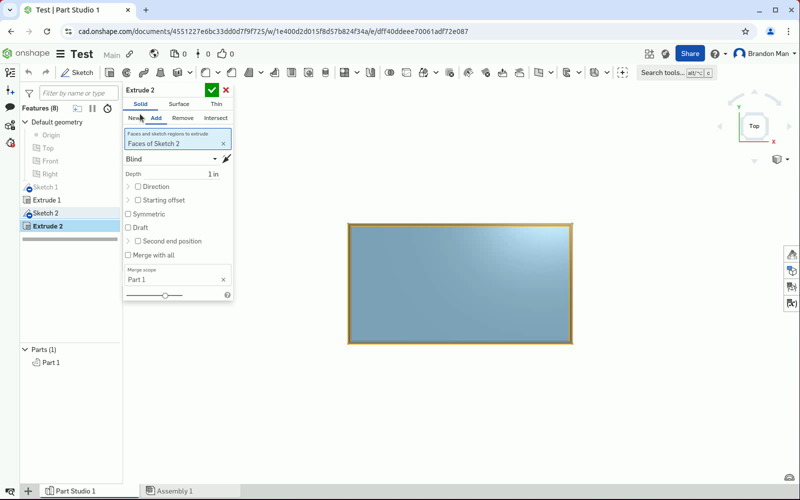
mouse_move(137, 120)
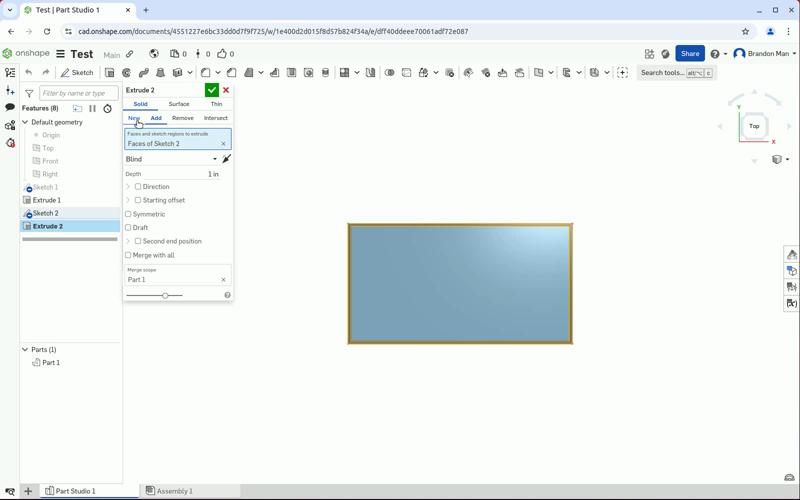
click(137, 120)
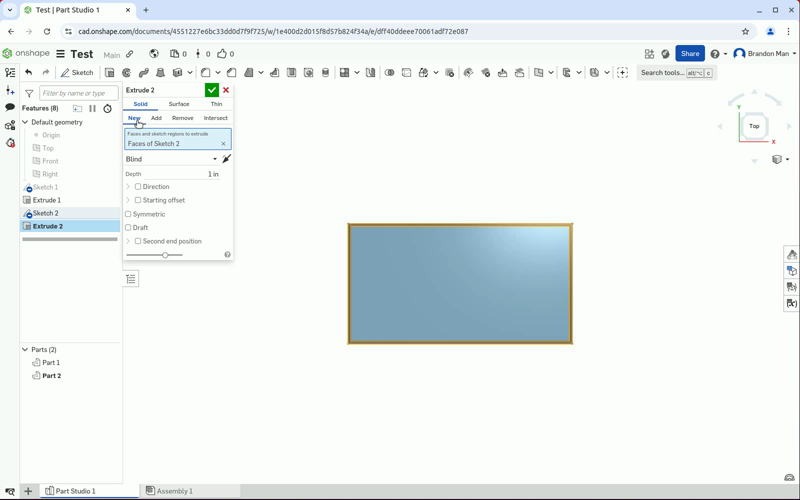
key(tab, 4)
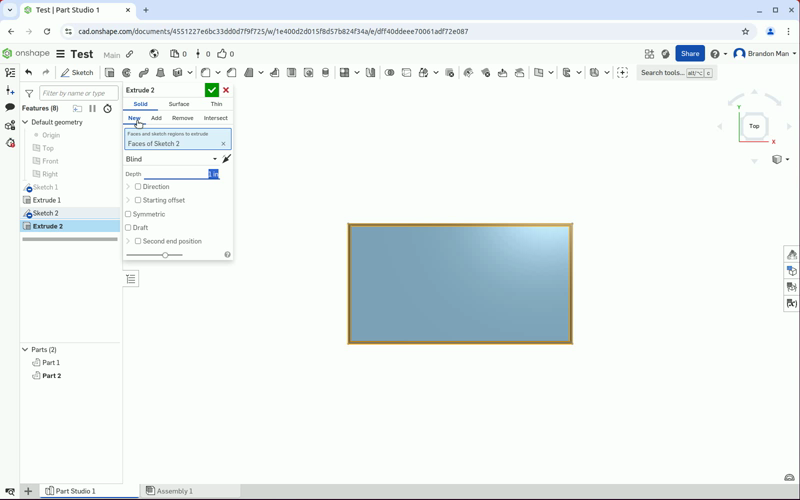
text(4.574)
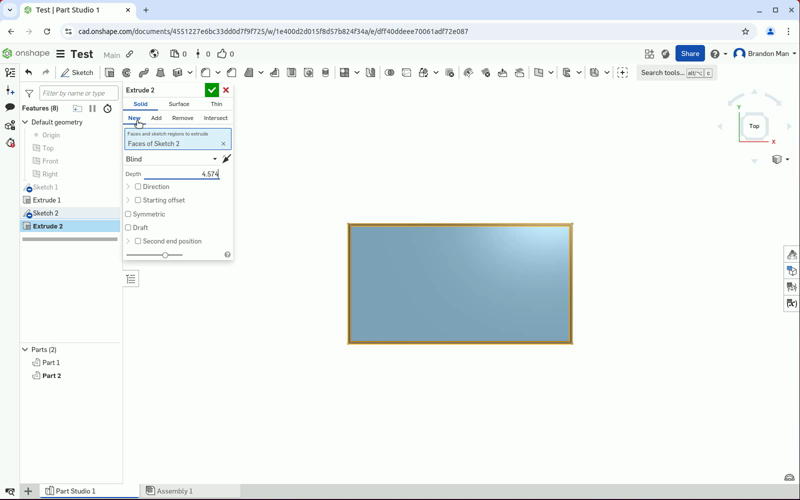
key(enter)
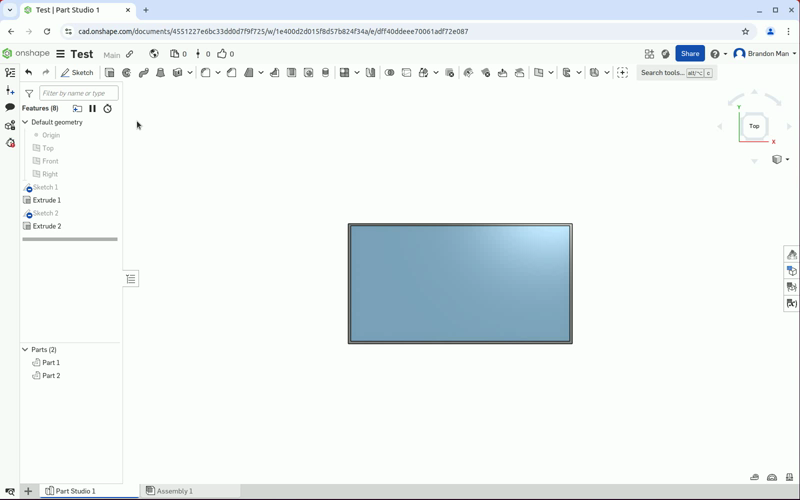
key(shift+h)
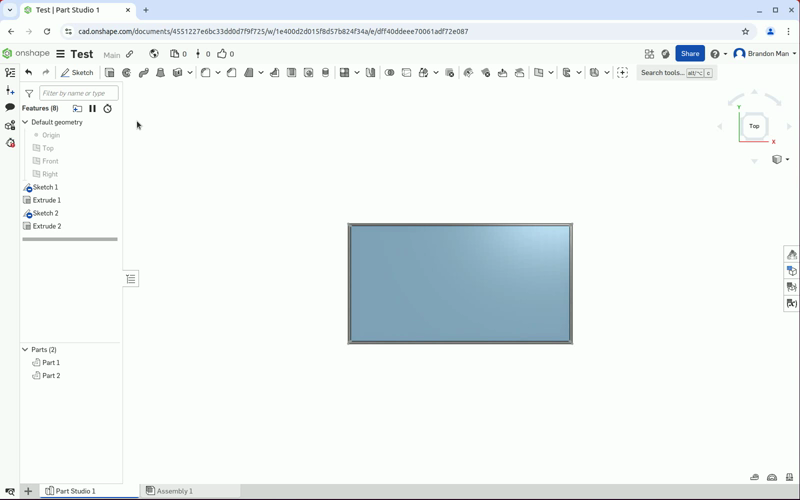
key(shift+h)
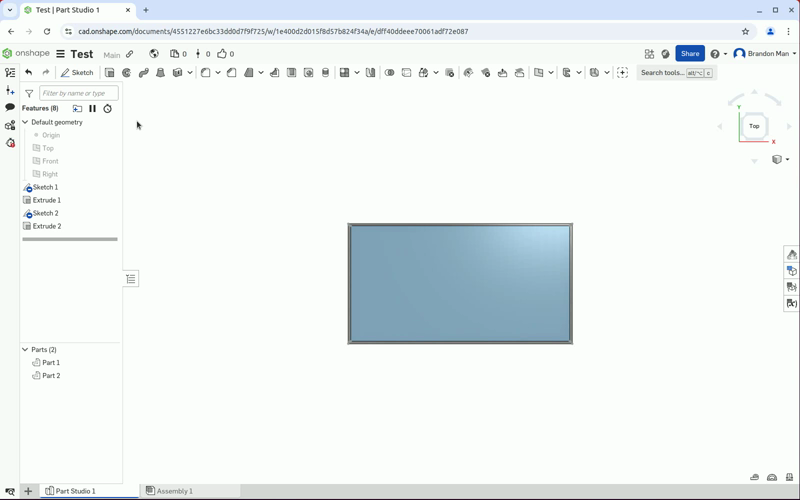
key(shift+7)
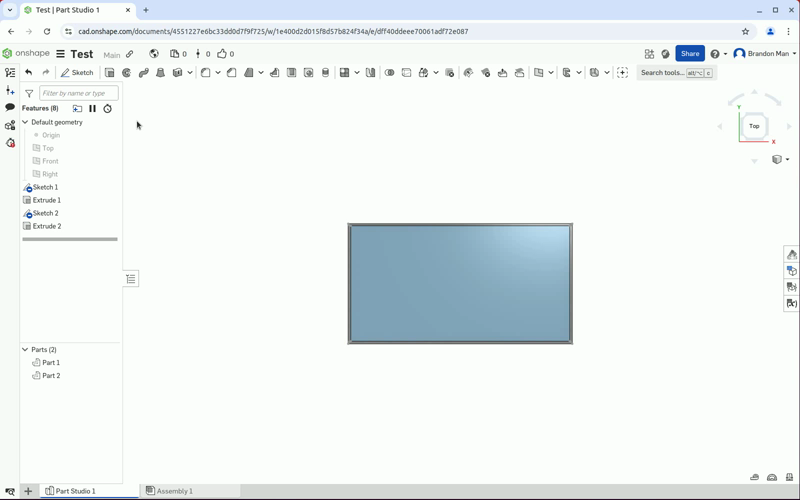
key(up, 3)
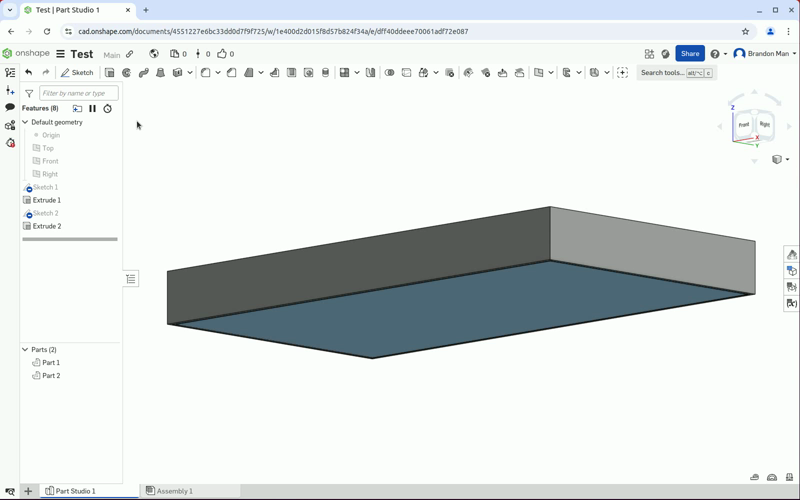
key(left, 3)
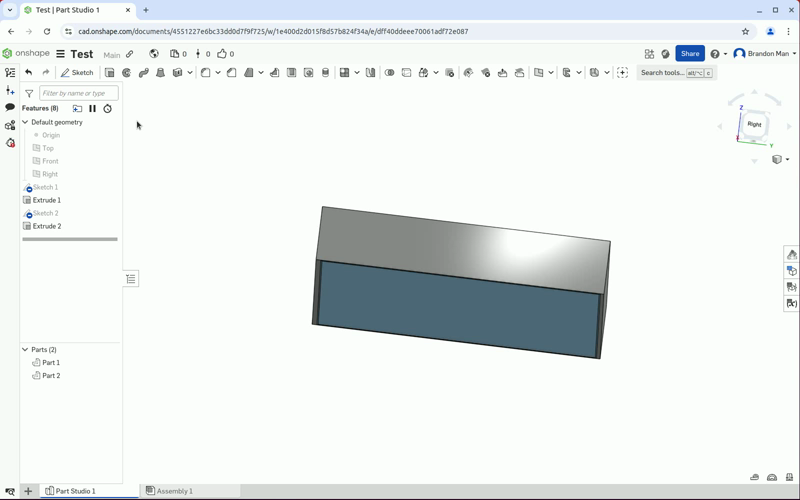
key(right, 3)
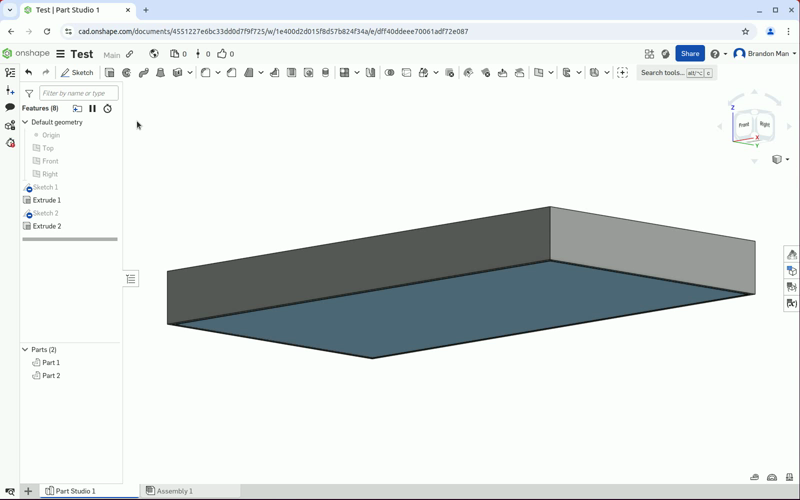
key(down, 3)
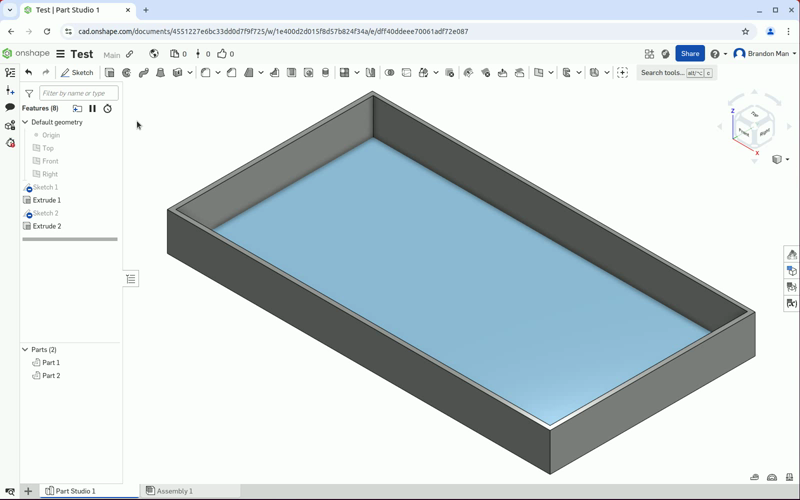
mouse_move(73, 189)
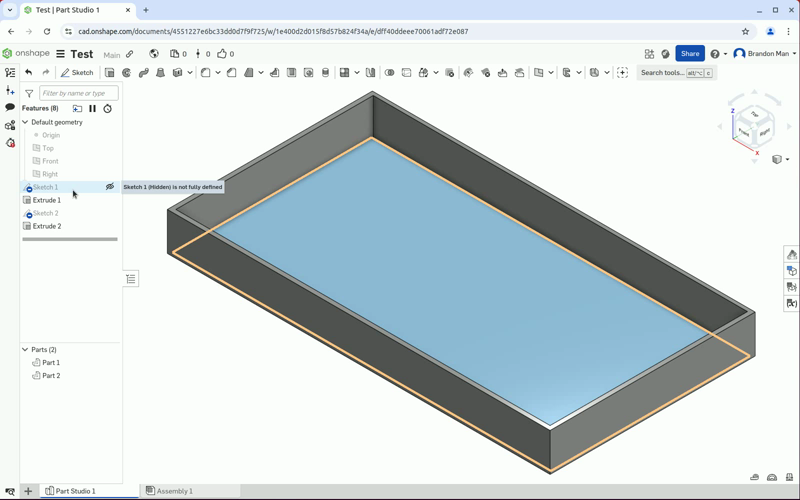
click(73, 189)